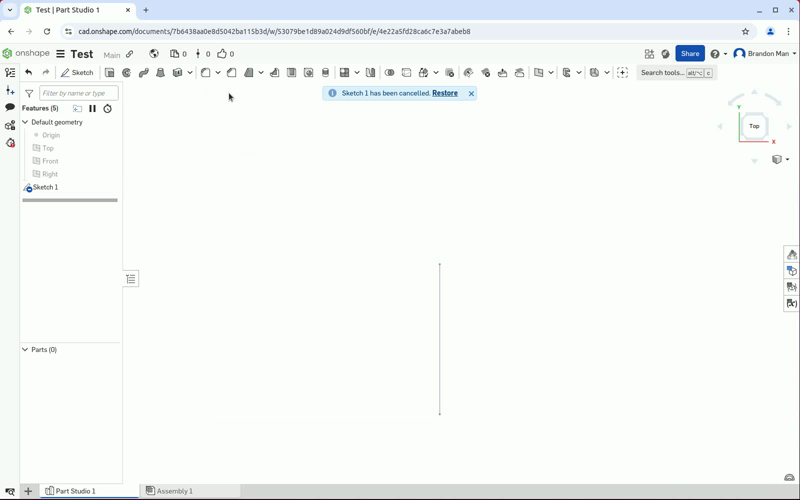
key(shift+h)
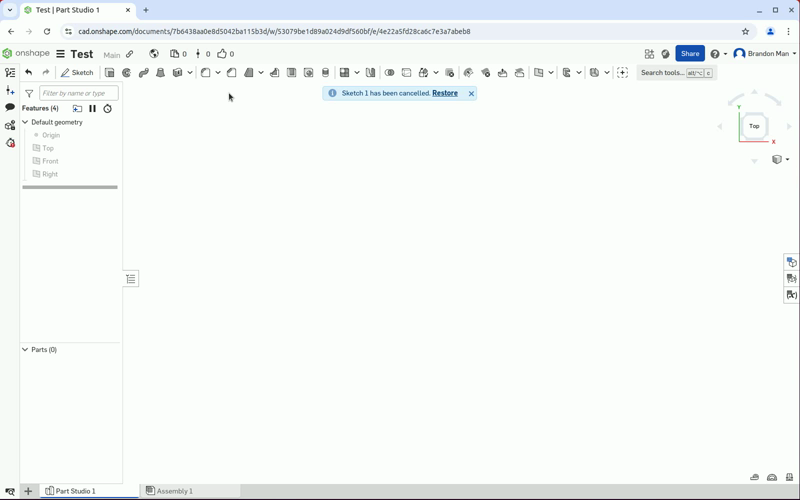
mouse_move(73, 352)
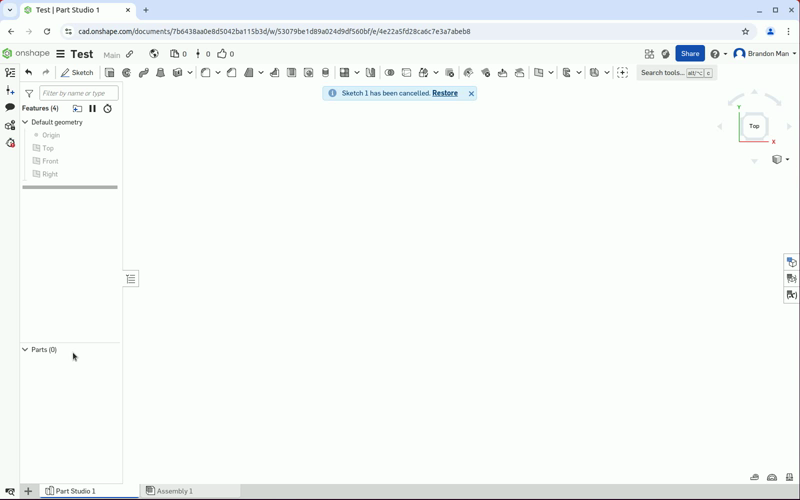
key(y)
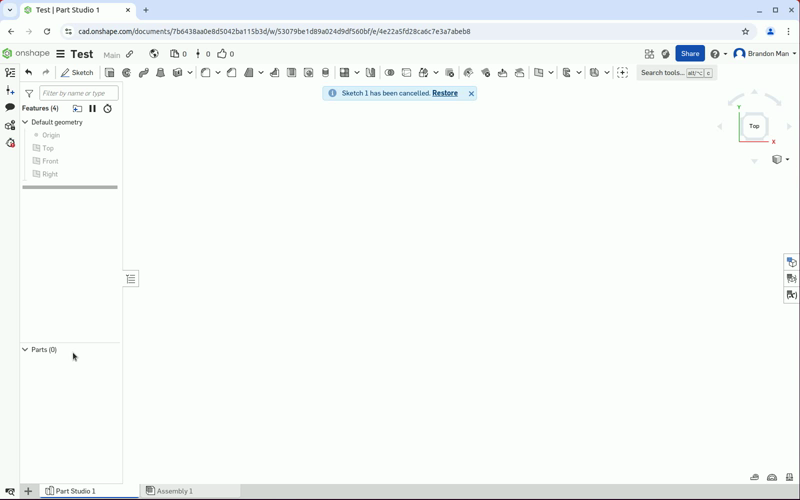
key(shift+p)
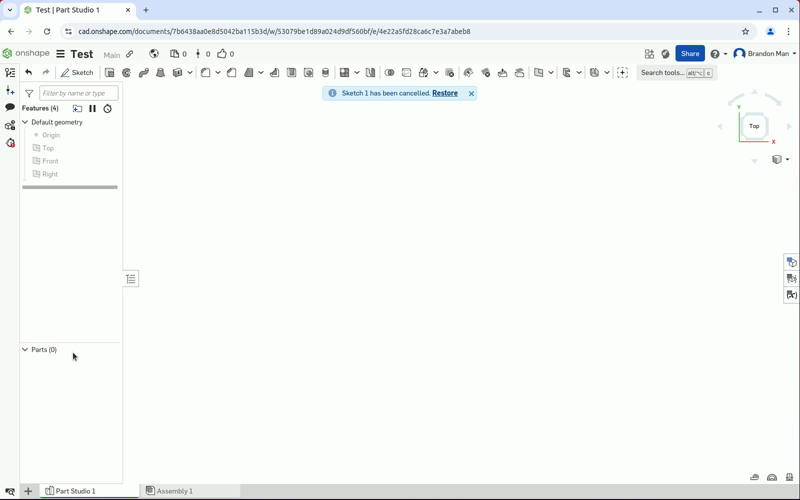
key(space)
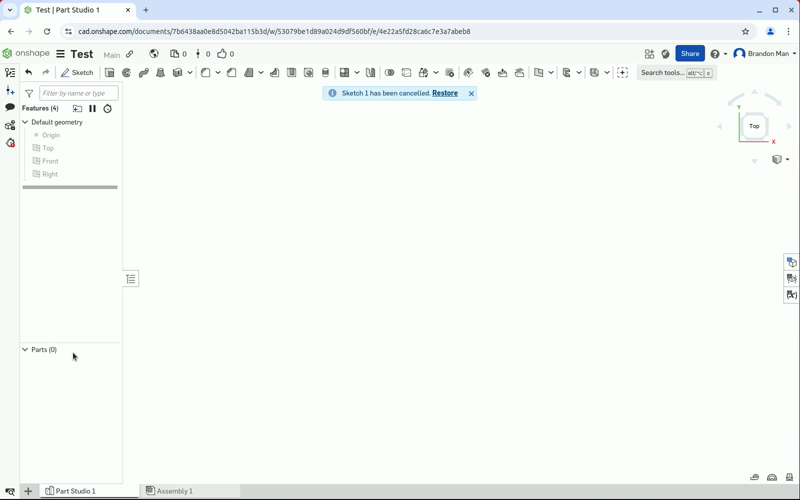
key_down(shift)
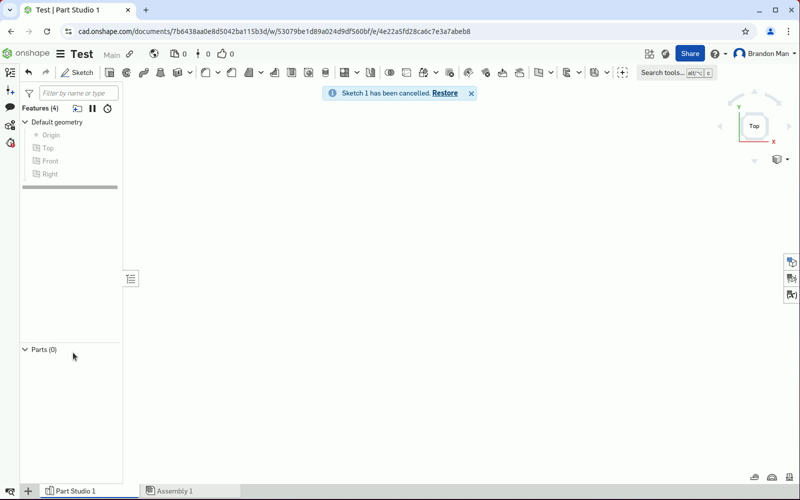
key(up)
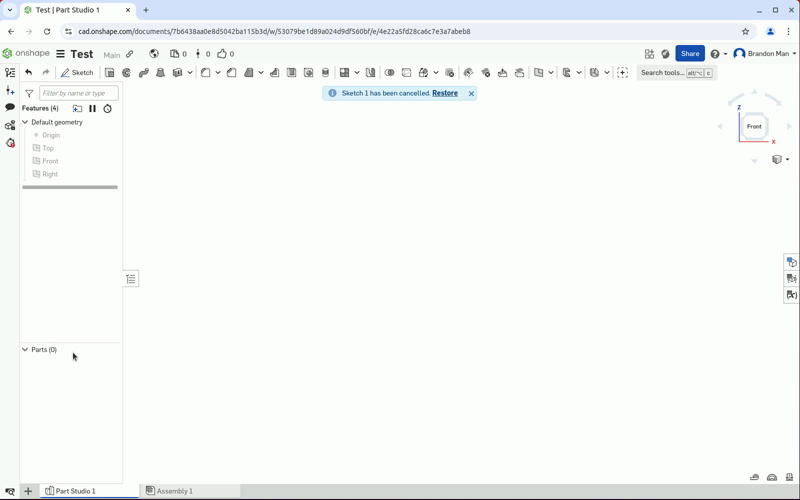
key_up(shift)
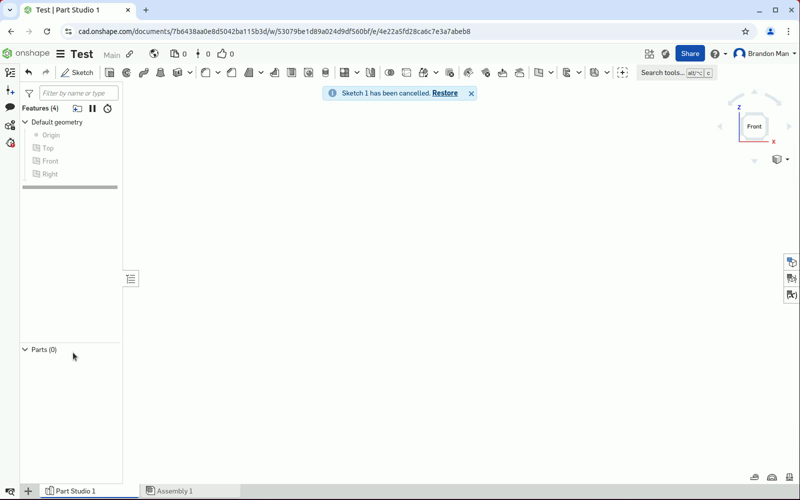
mouse_move(73, 352)
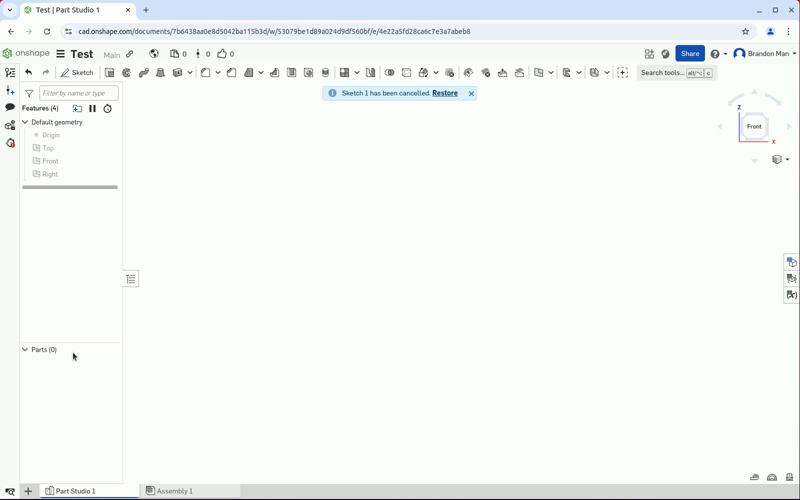
key(shift+y)
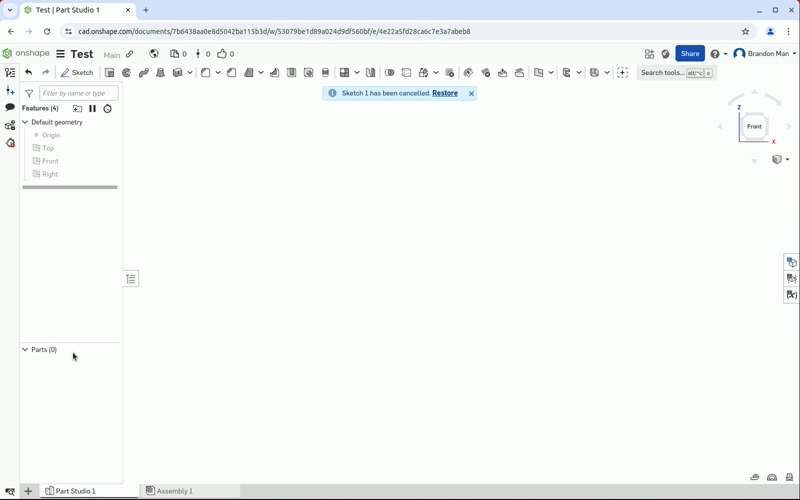
key(shift+s)
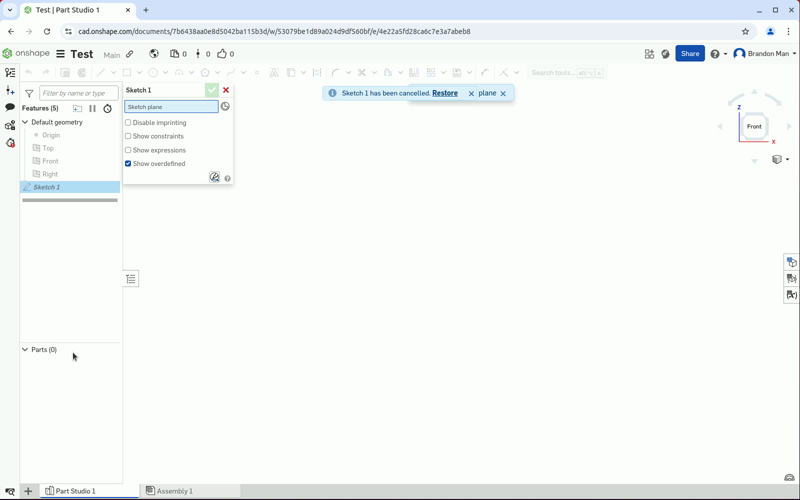
mouse_move(73, 163)
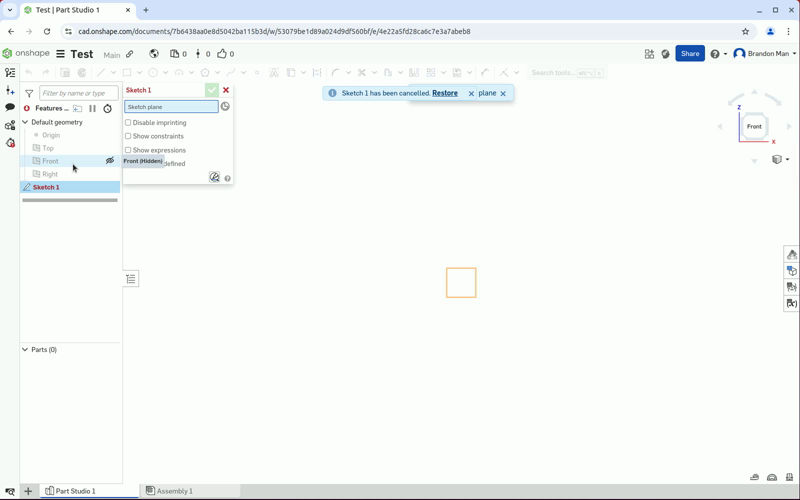
click(73, 163)
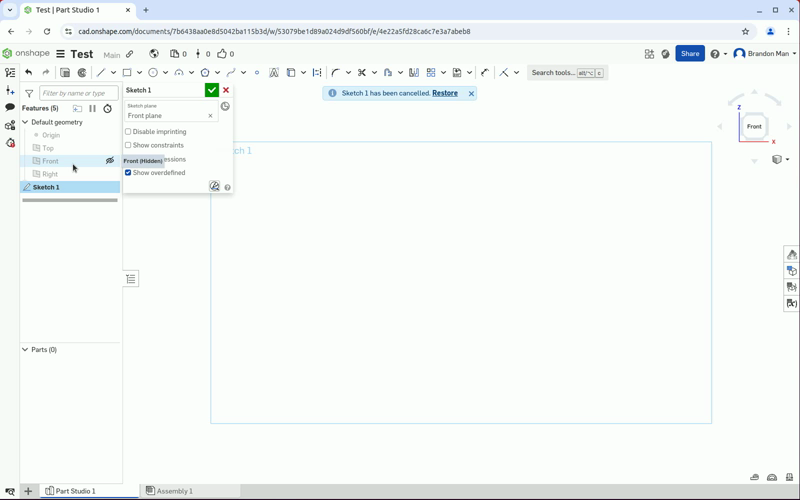
mouse_move(73, 352)
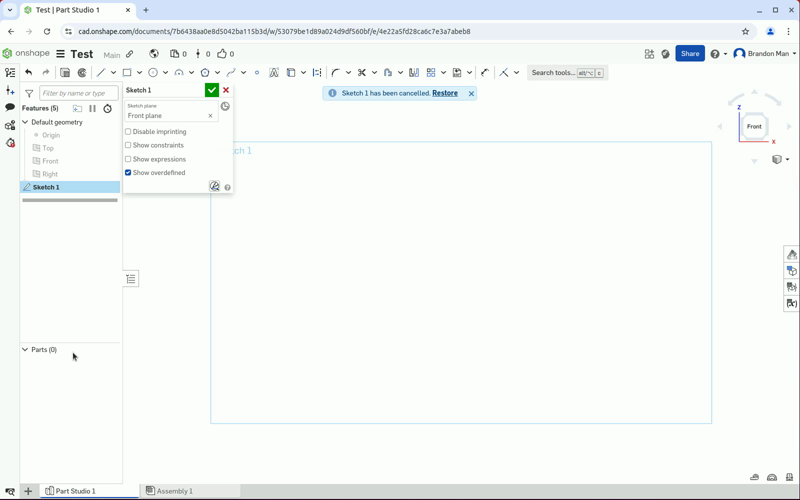
key(y)
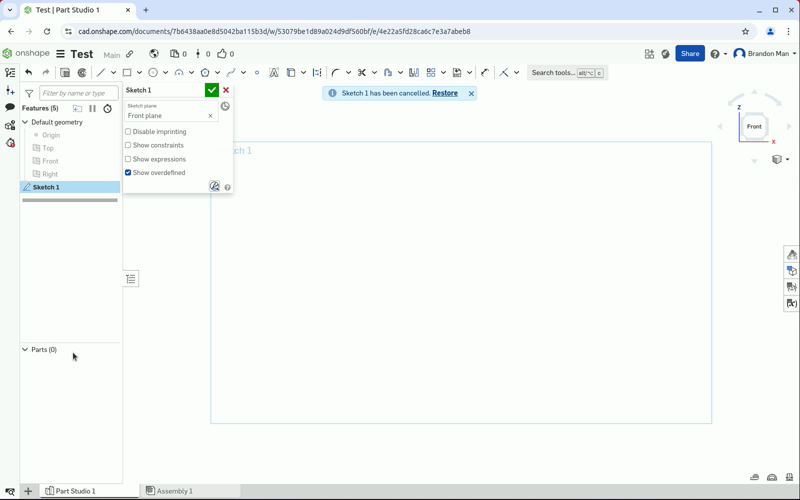
key(l)
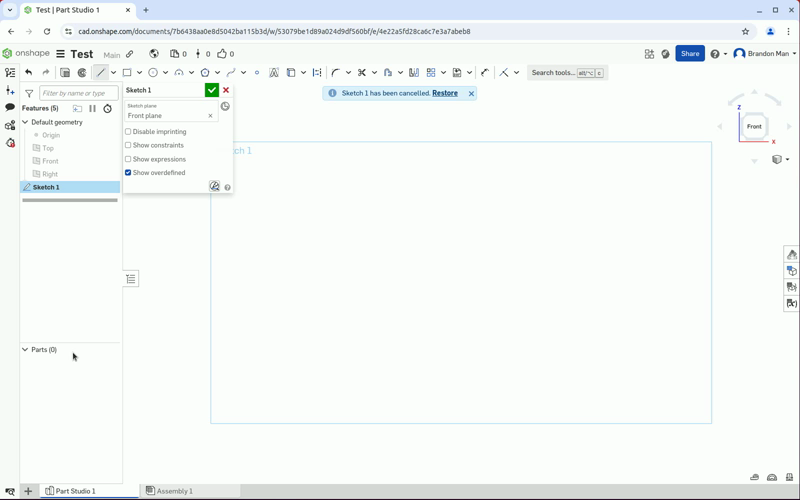
key_down(shift)
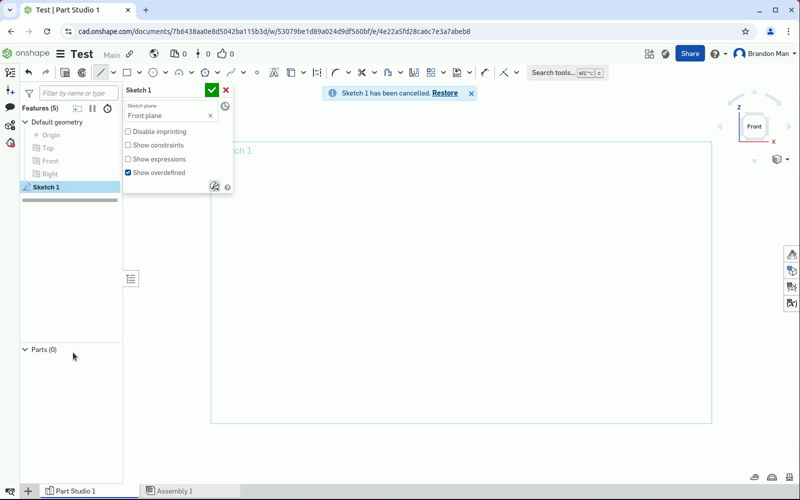
mouse_move(460, 282)
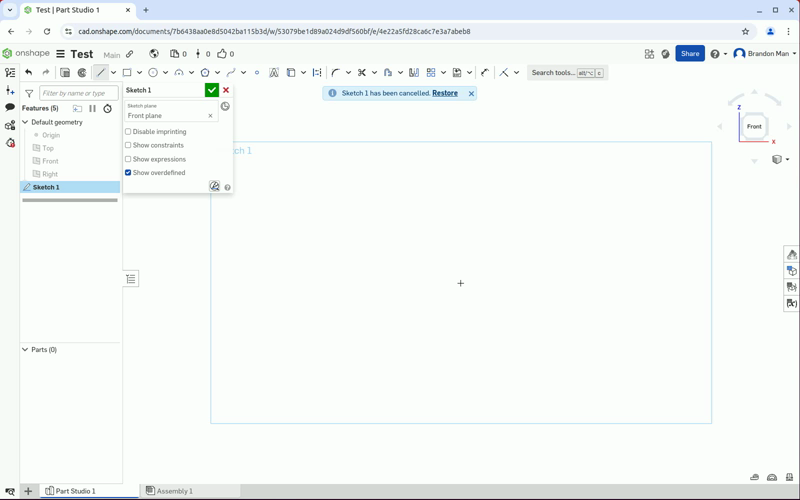
click(460, 282)
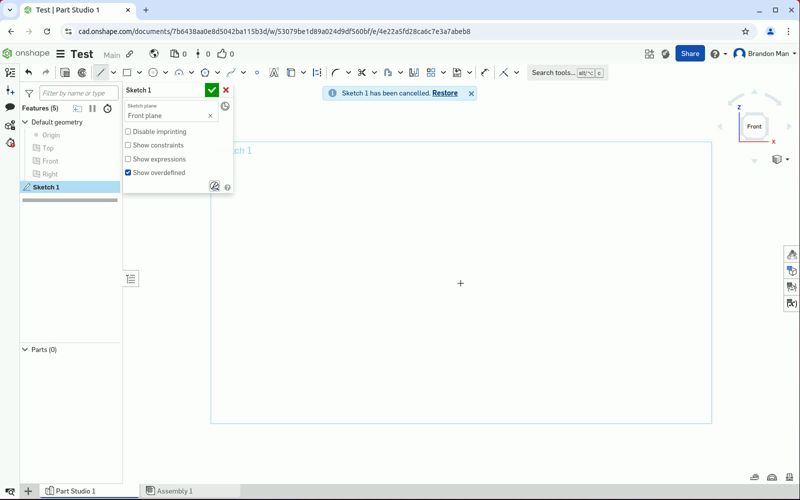
key_up(shift)
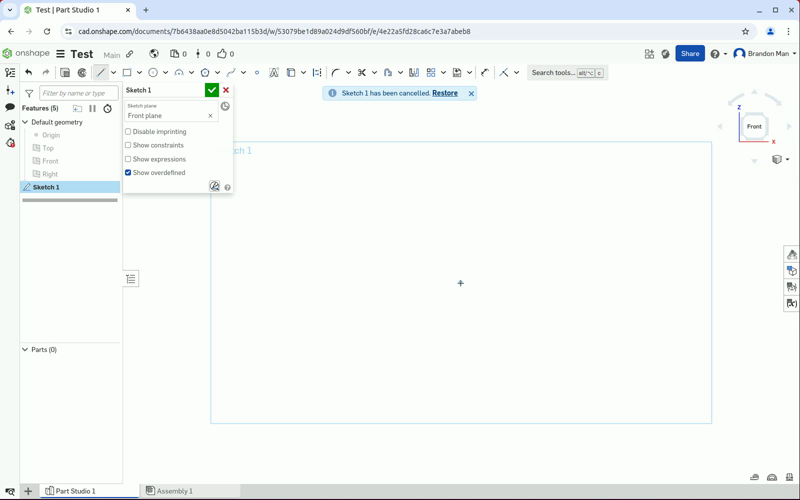
key_down(shift)
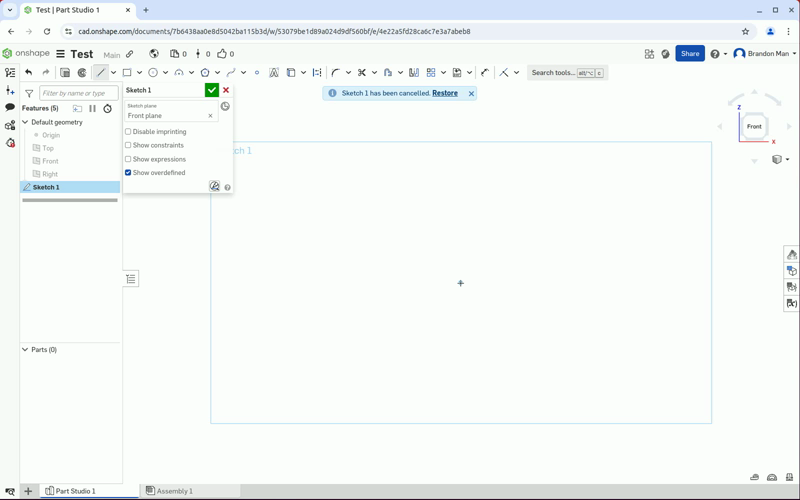
mouse_move(490, 282)
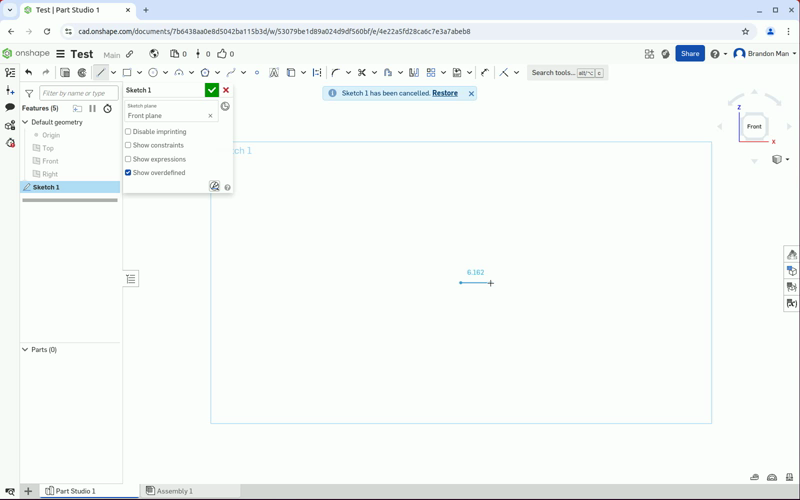
mouse_move(476, 282)
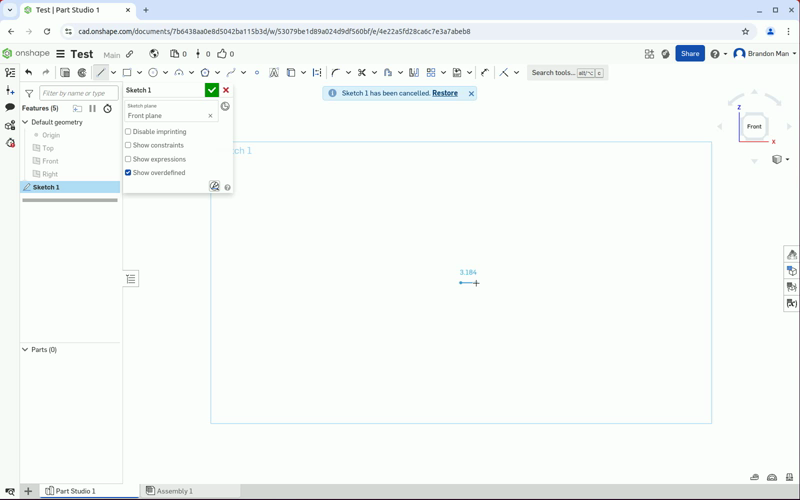
click(476, 282)
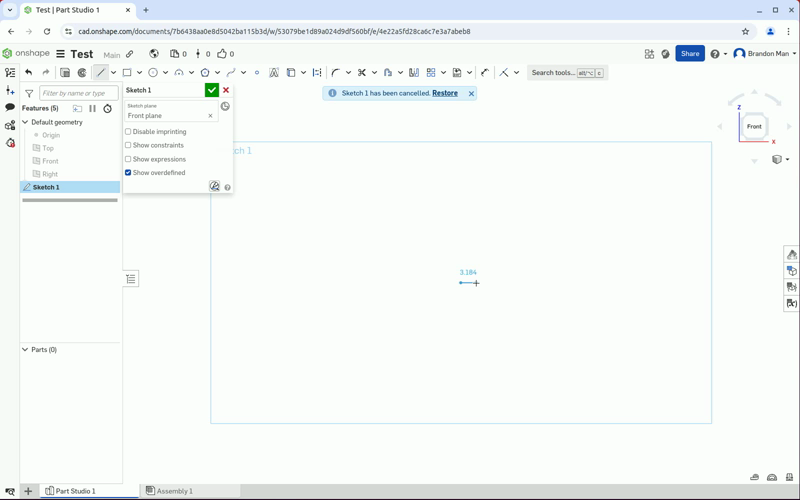
key_up(shift)
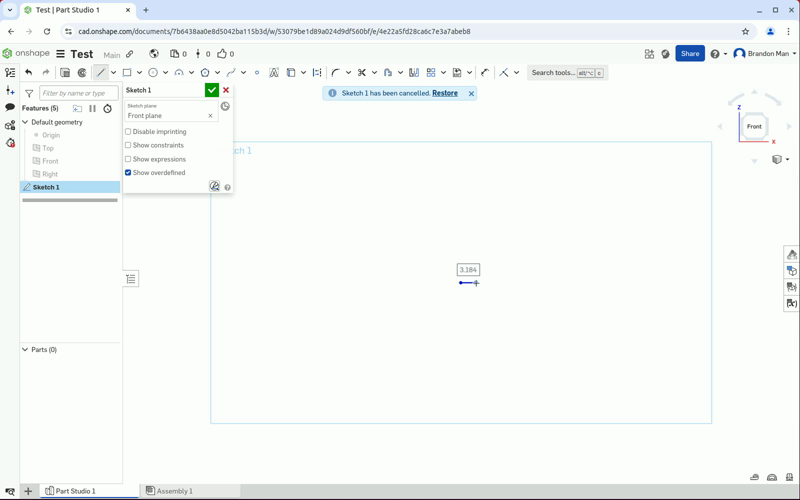
key_down(shift)
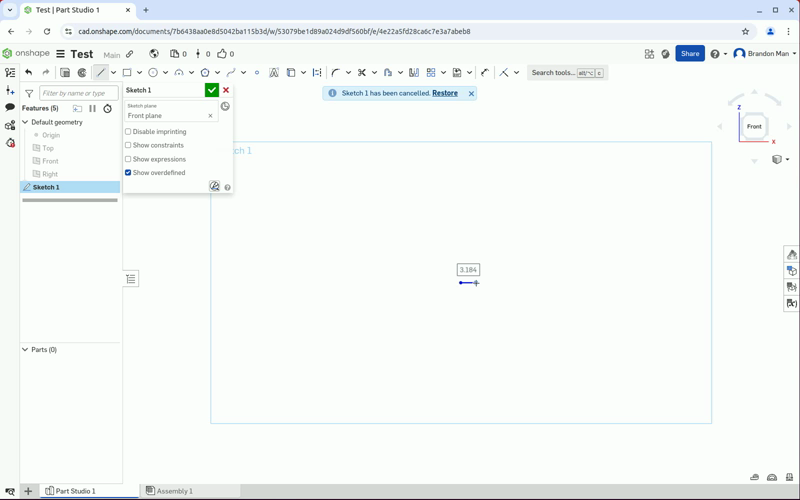
mouse_move(476, 213)
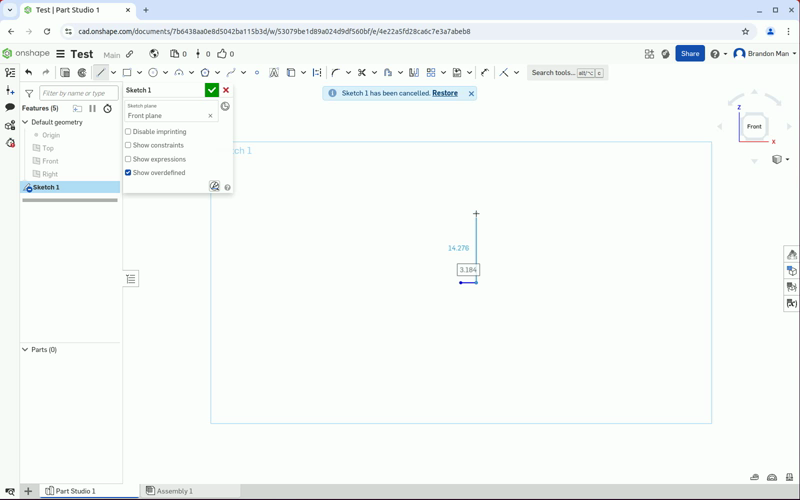
click(476, 213)
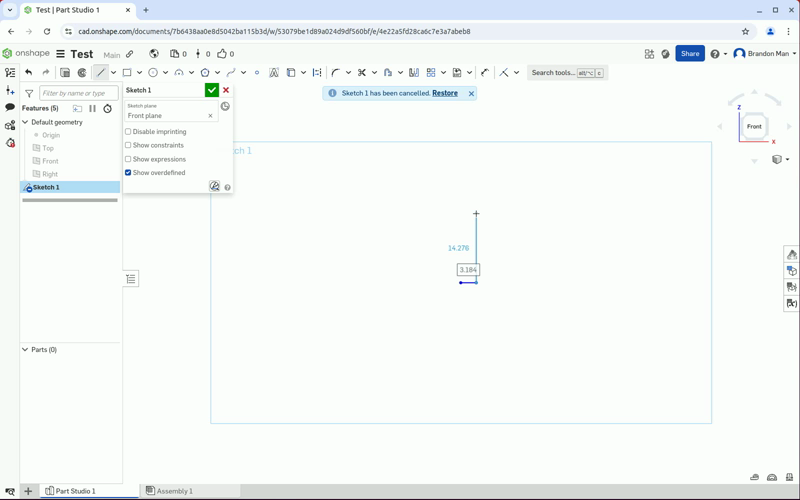
key_up(shift)
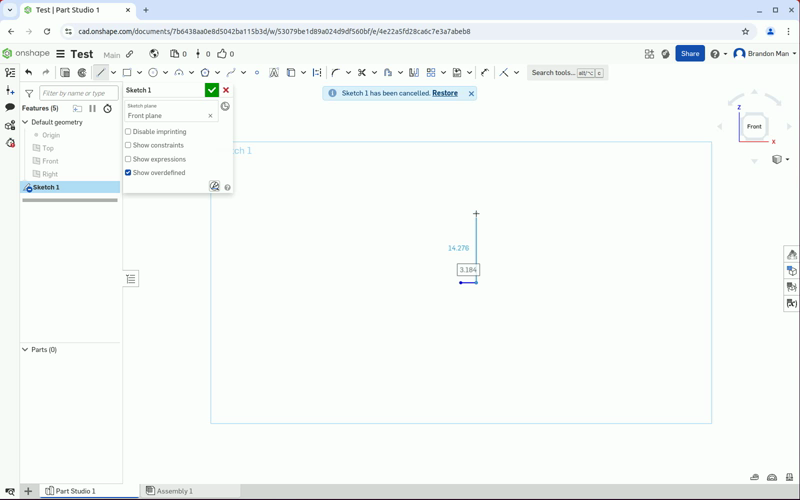
key_down(shift)
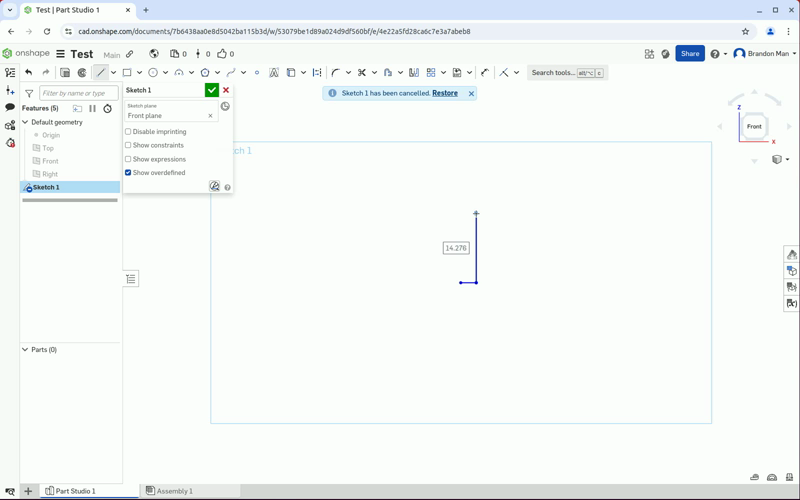
mouse_move(506, 213)
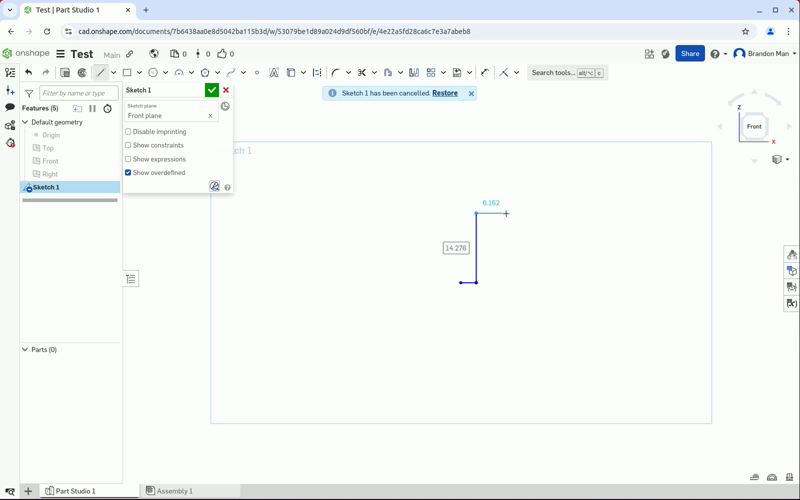
mouse_move(460, 213)
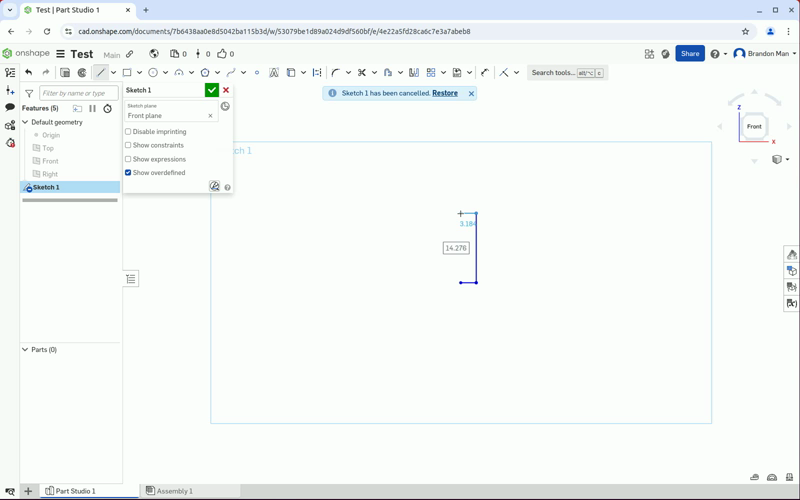
click(460, 213)
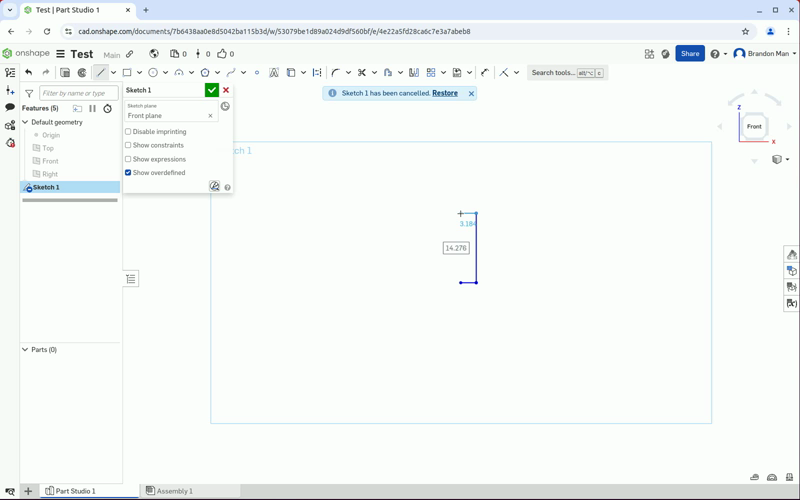
key_up(shift)
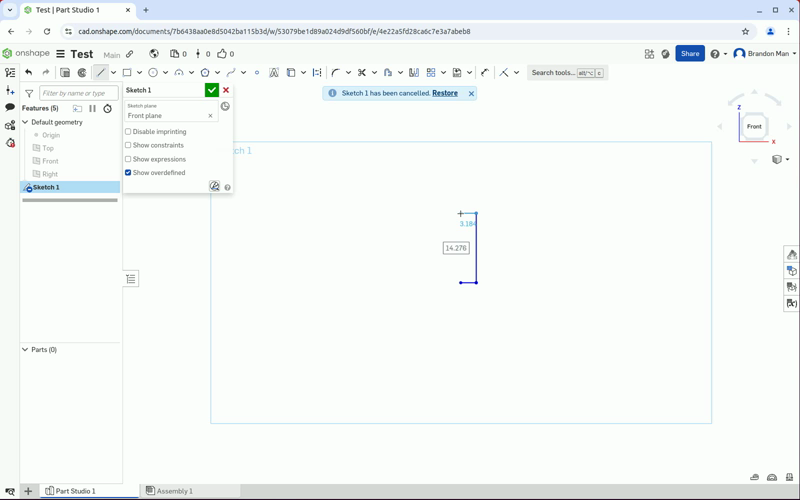
key_down(shift)
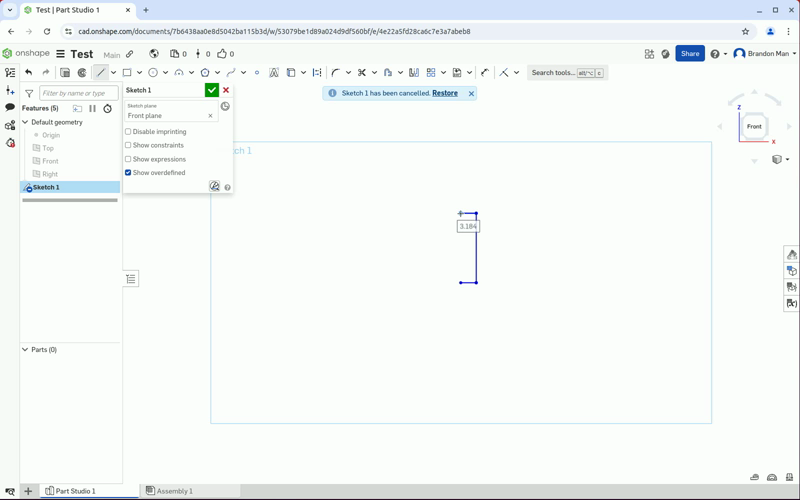
mouse_move(460, 282)
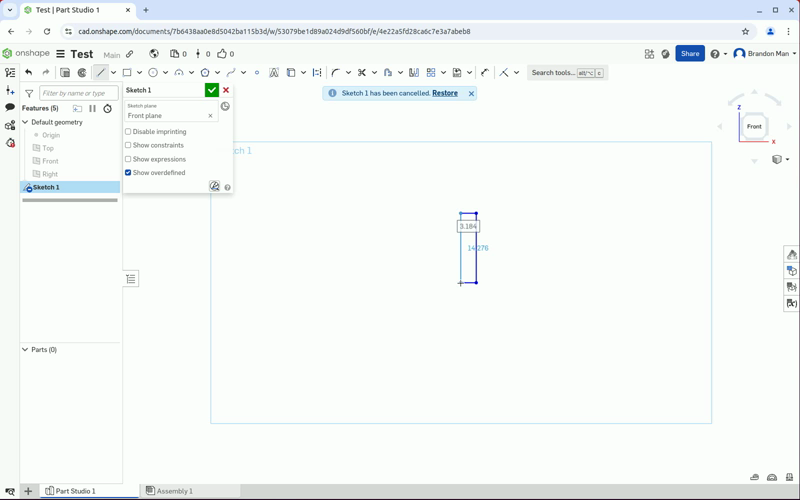
key_up(shift)
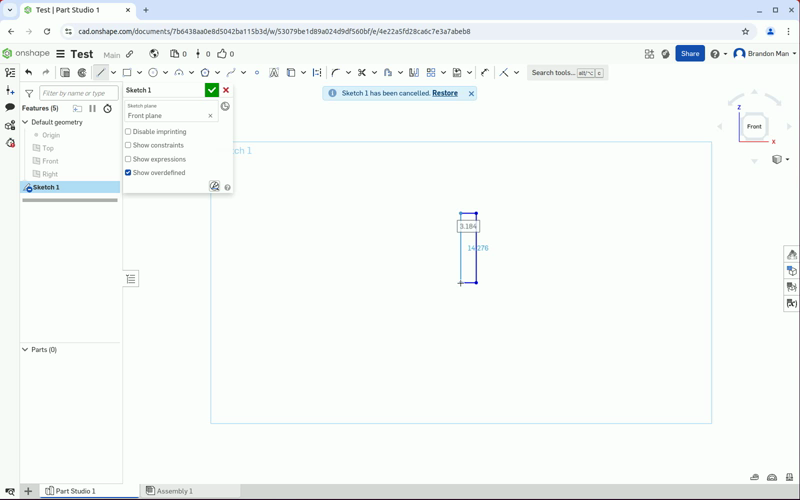
click(460, 282)
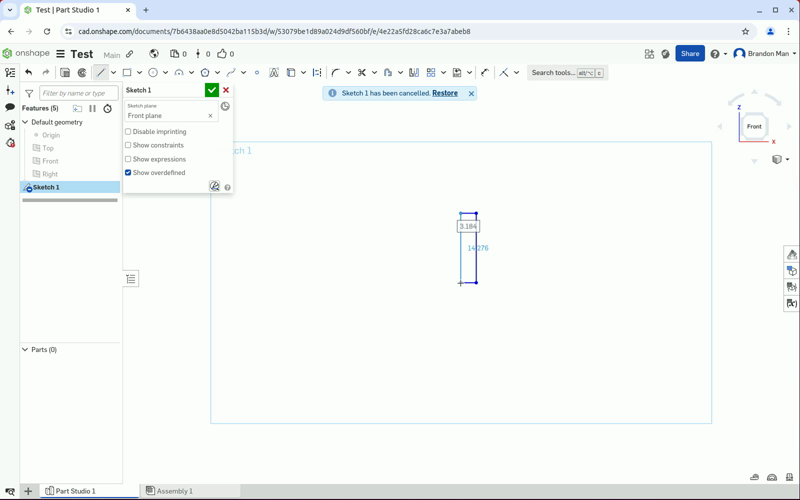
key(esc)
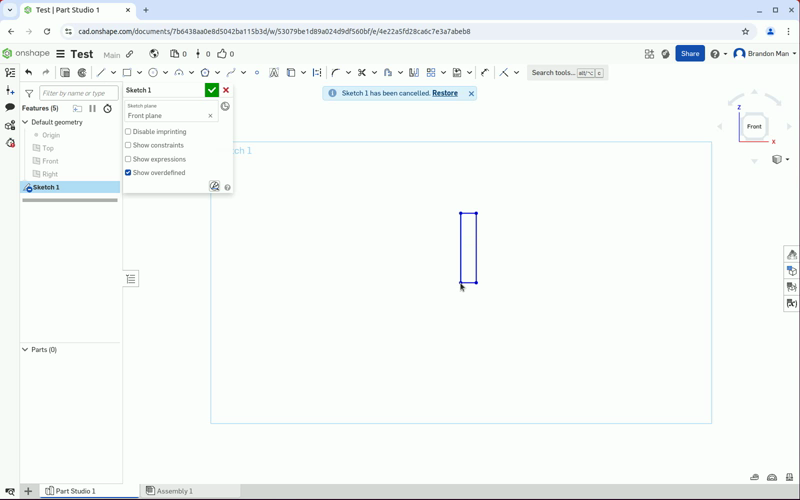
mouse_move(461, 252)
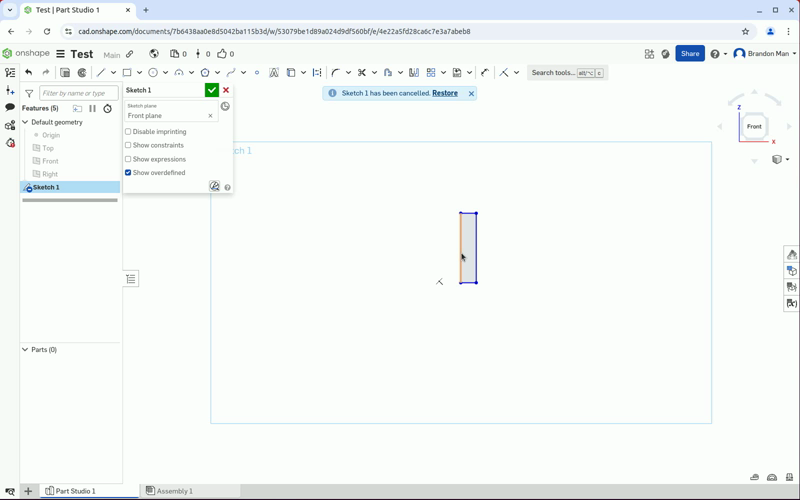
scroll(6)
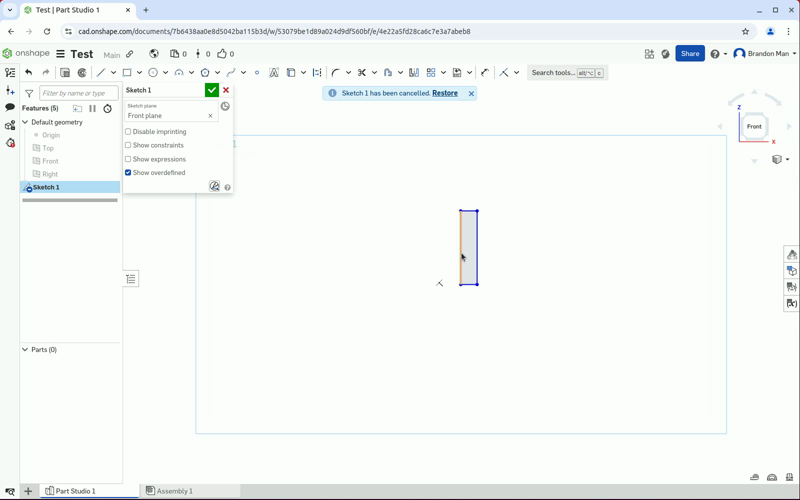
scroll(6)
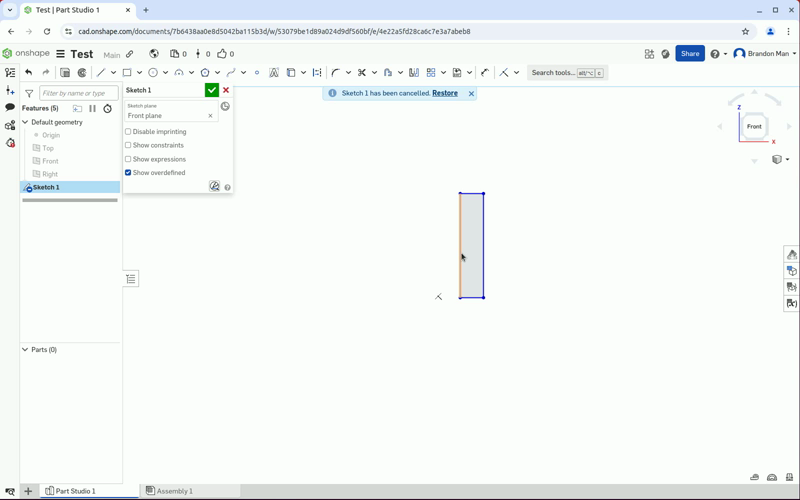
scroll(6)
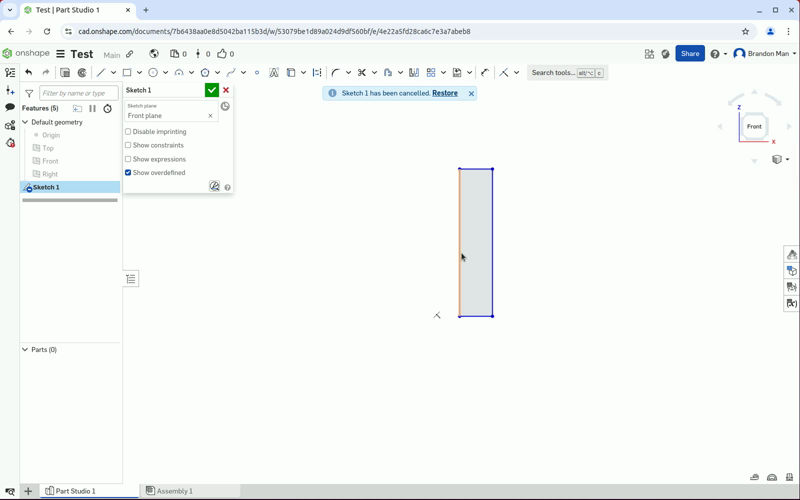
scroll(6)
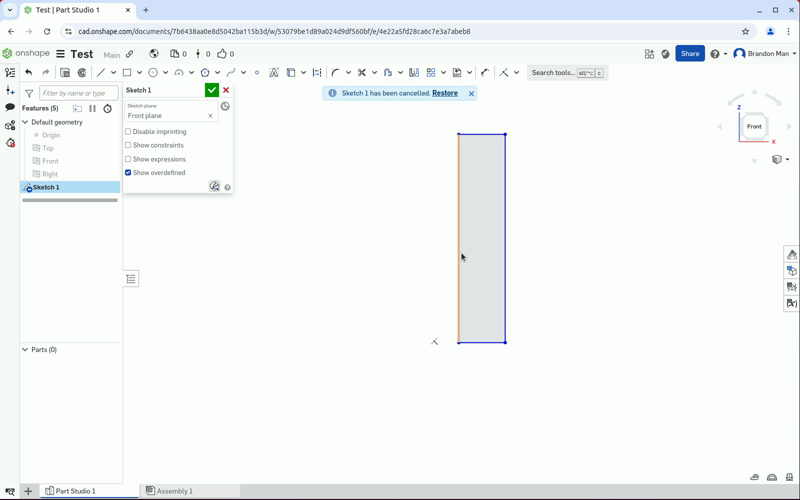
scroll(6)
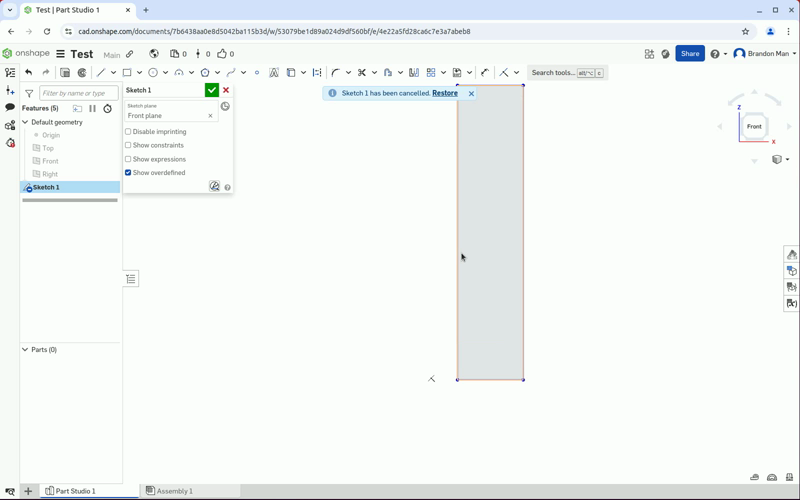
scroll(6)
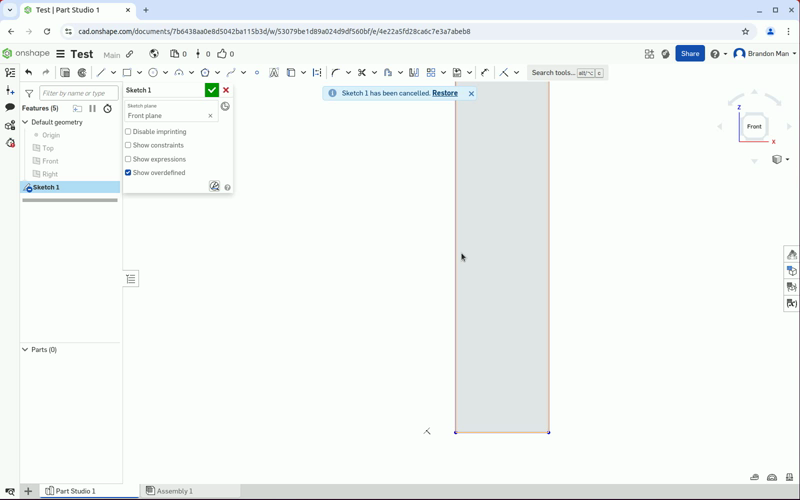
scroll(6)
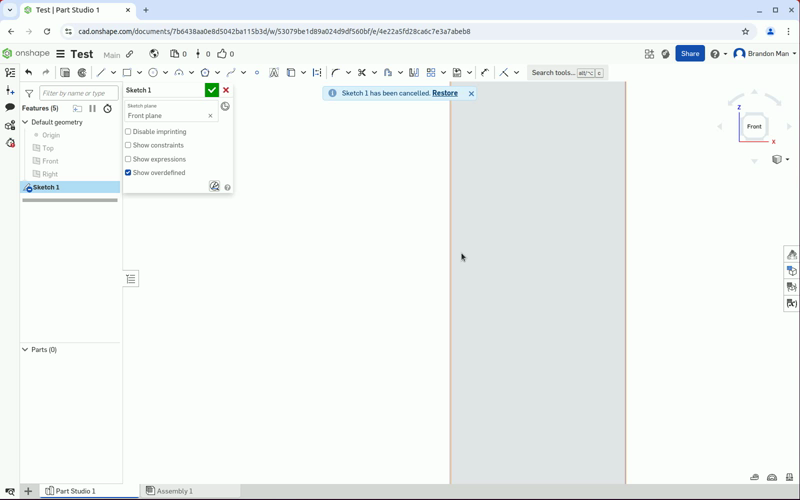
click(461, 252)
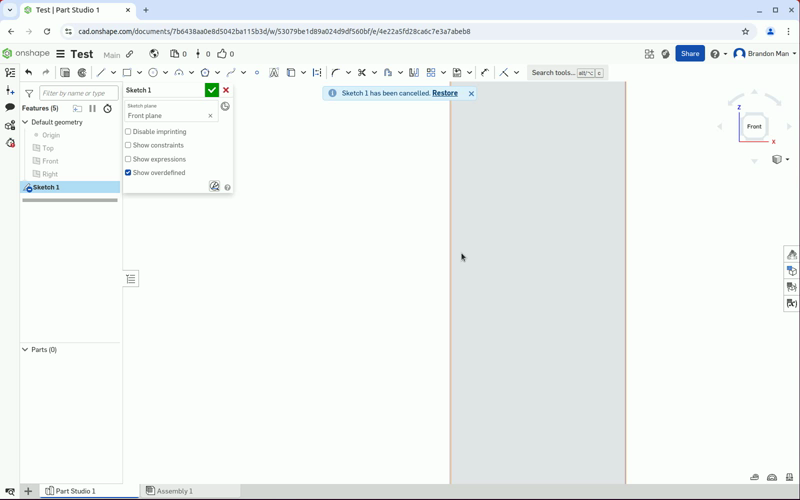
scroll(-6)
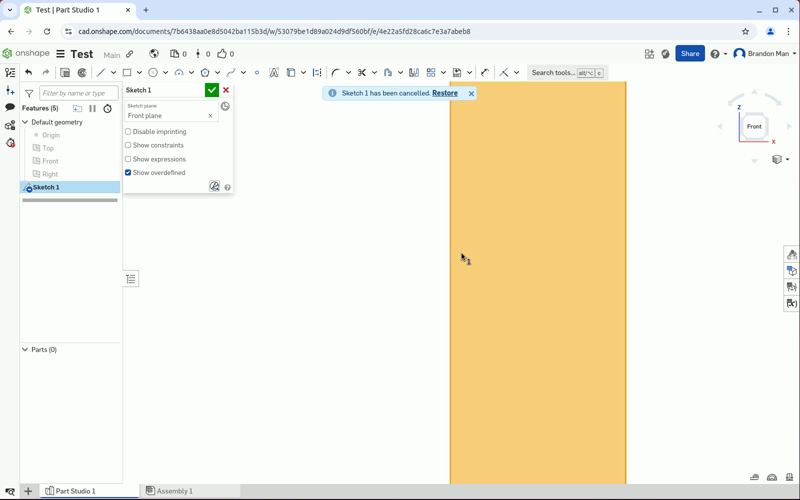
scroll(-6)
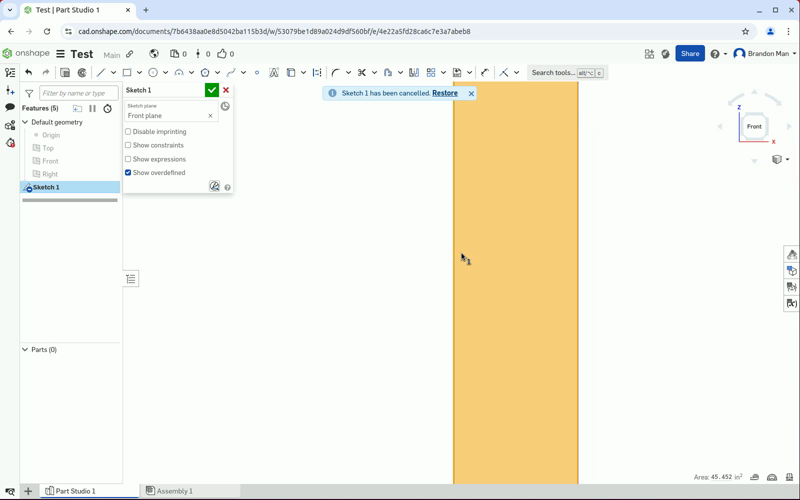
scroll(-6)
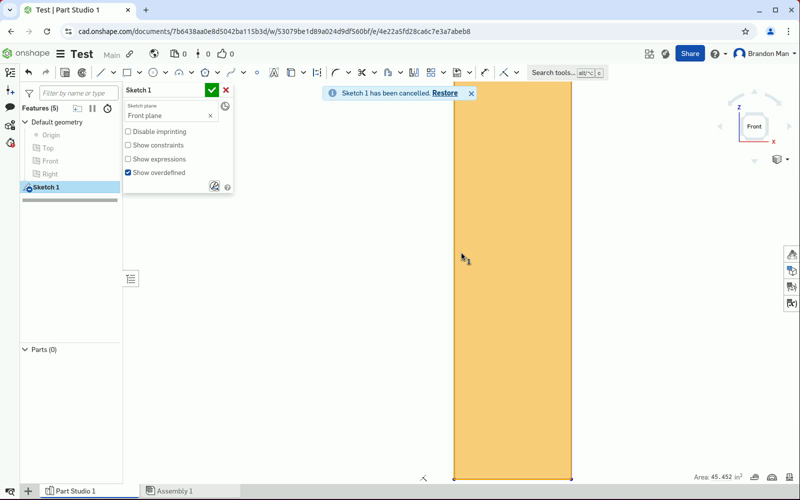
scroll(-6)
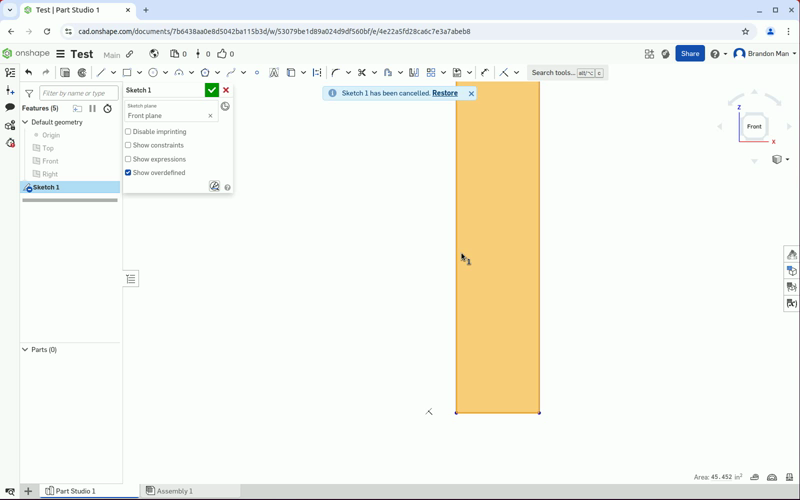
scroll(-6)
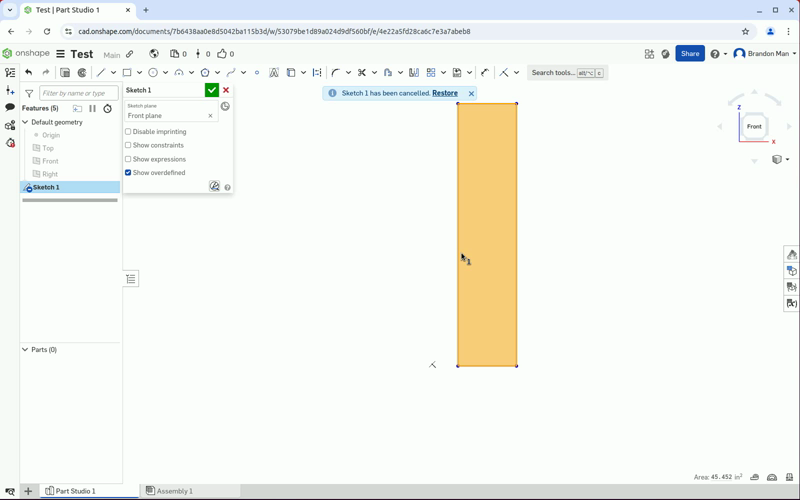
scroll(-6)
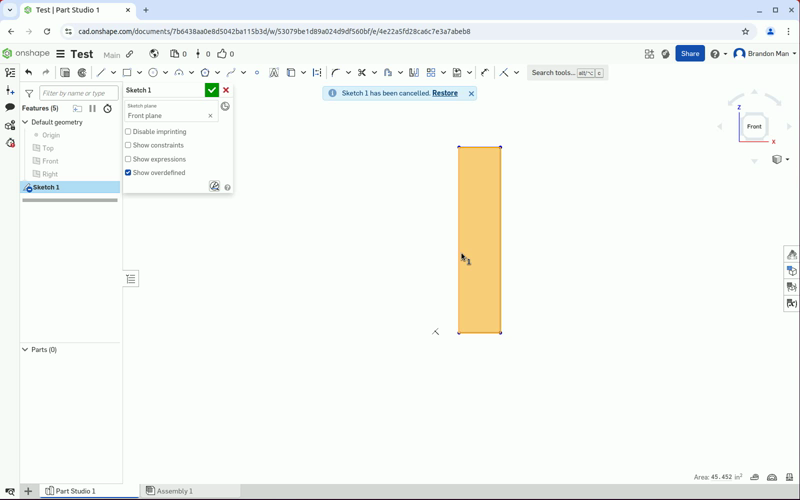
scroll(-6)
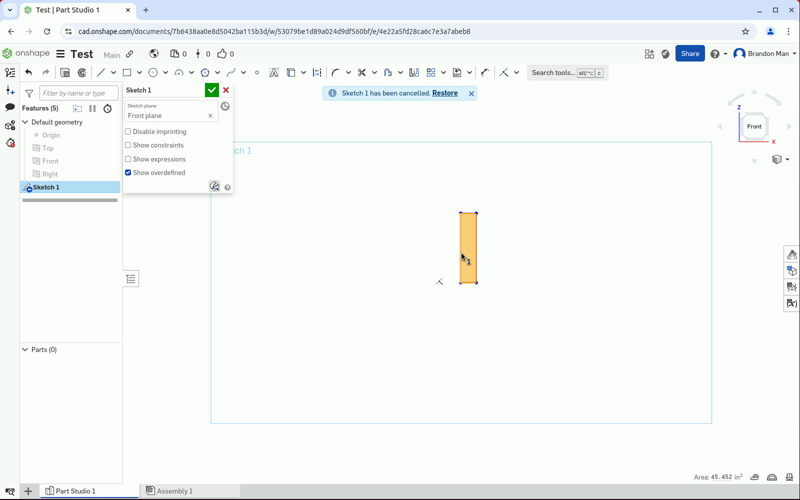
mouse_move(73, 352)
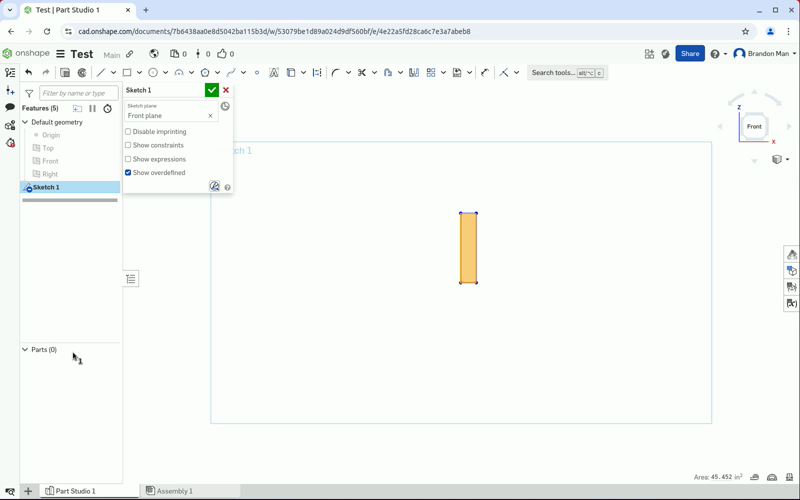
key(shift+y)
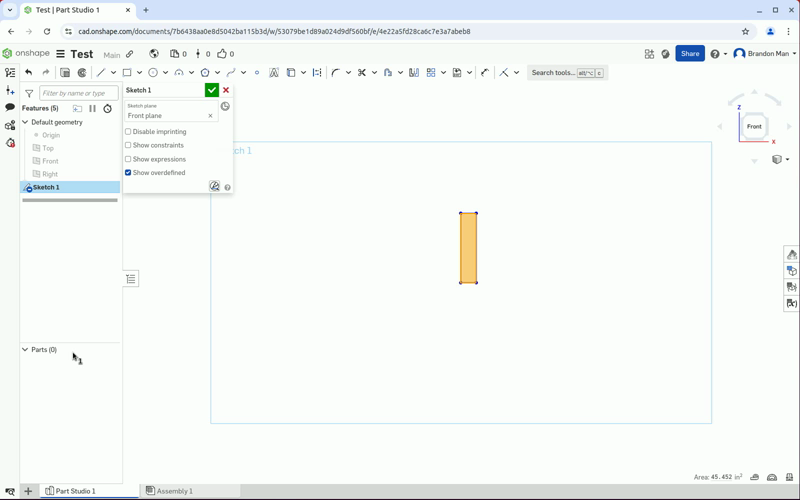
key(shift+e)
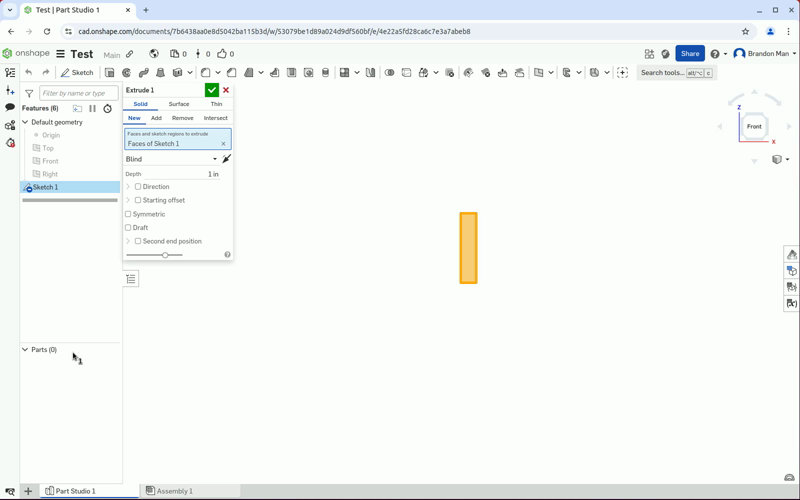
mouse_move(143, 106)
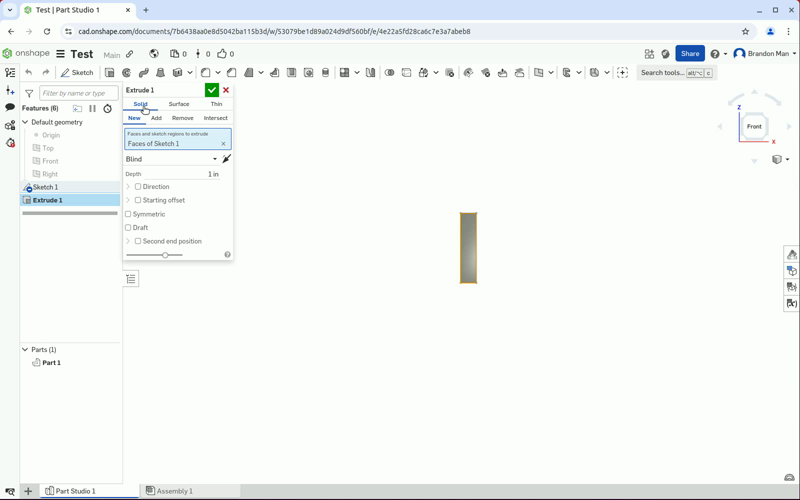
click(143, 106)
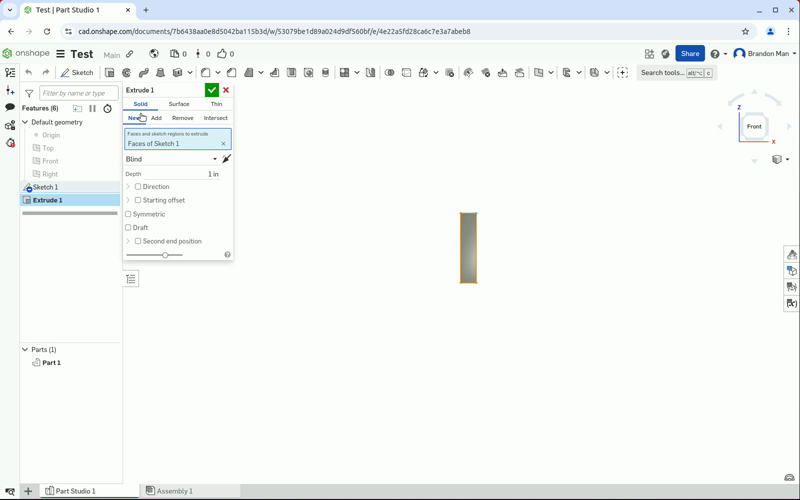
mouse_move(137, 120)
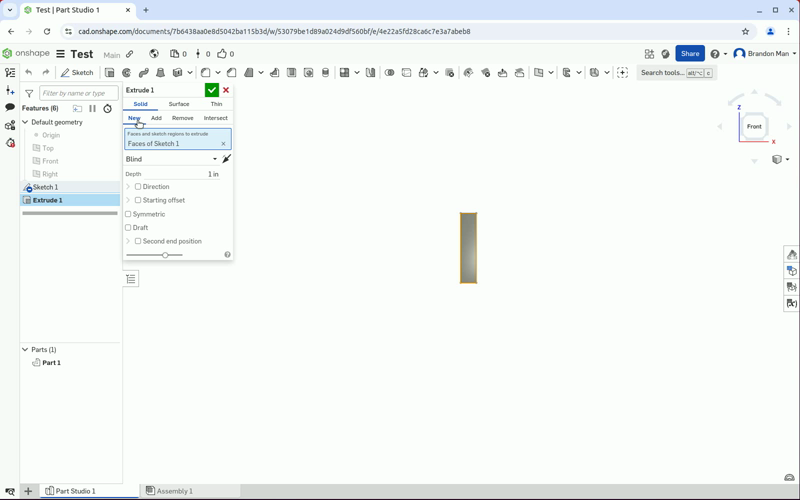
click(137, 120)
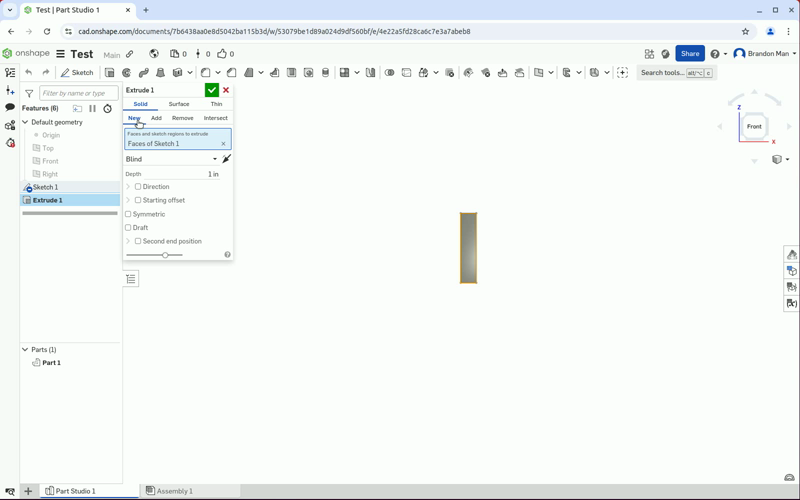
key(tab, 4)
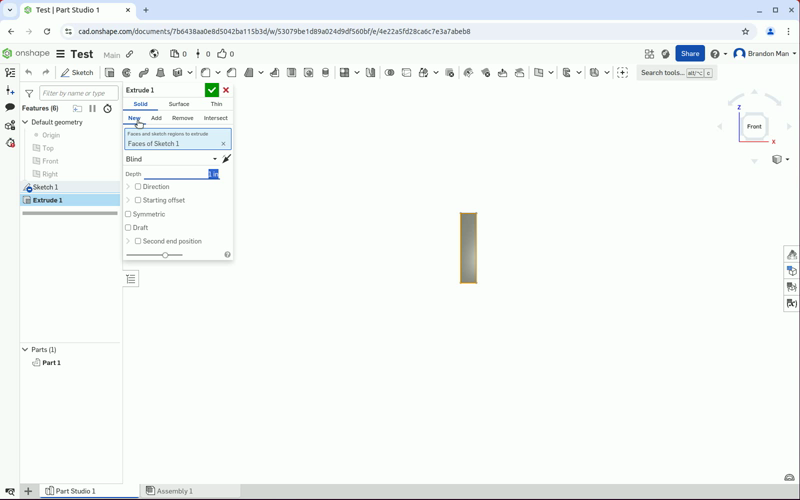
text(0.241)
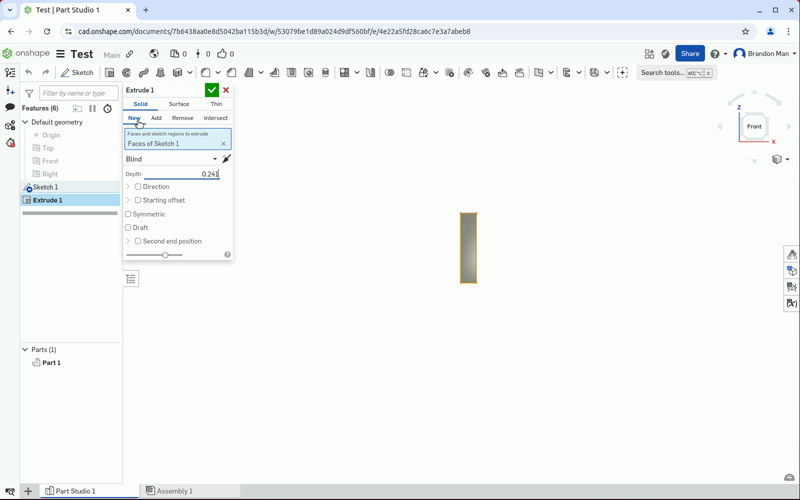
key(enter)
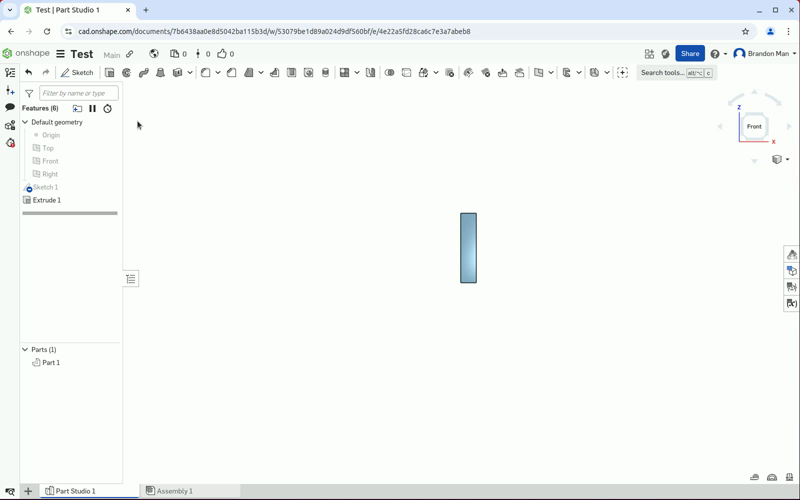
key(shift+h)
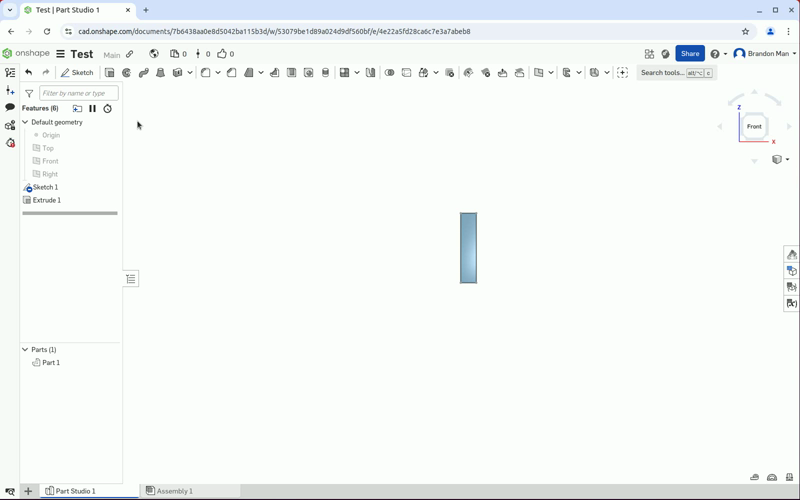
key(shift+h)
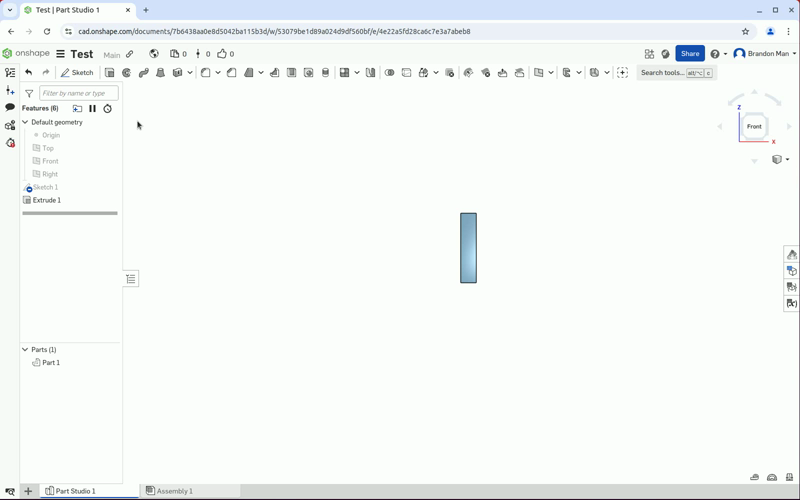
mouse_move(73, 189)
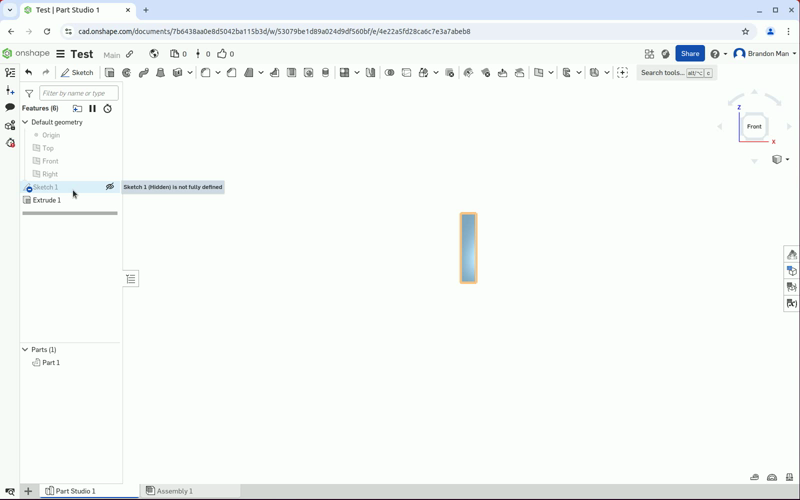
click(73, 189)
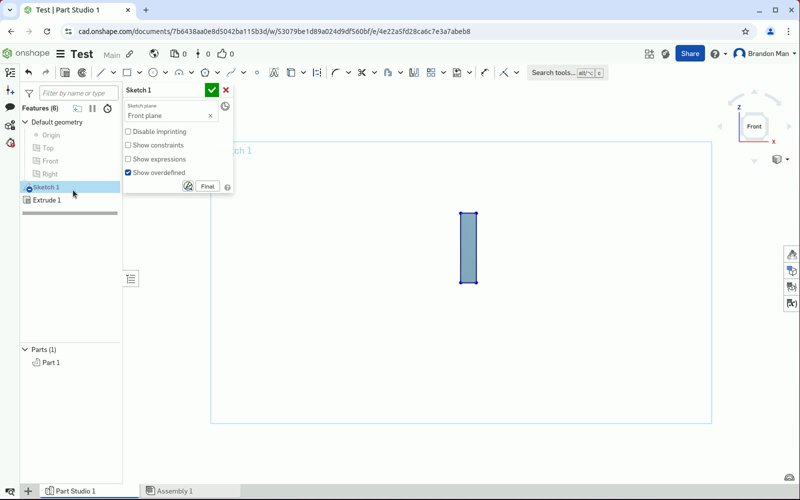
mouse_move(229, 92)
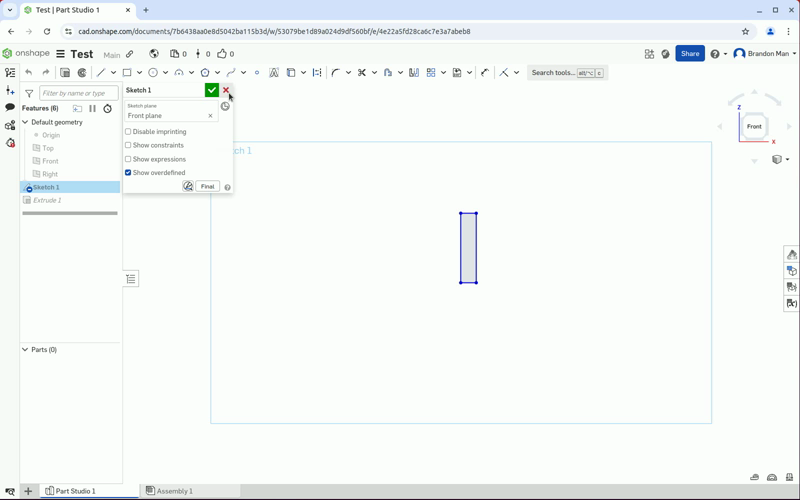
click(229, 92)
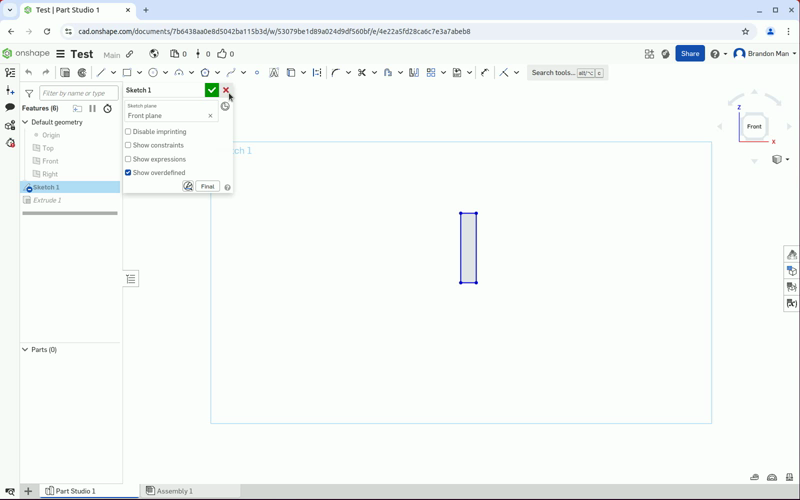
key(shift+s)
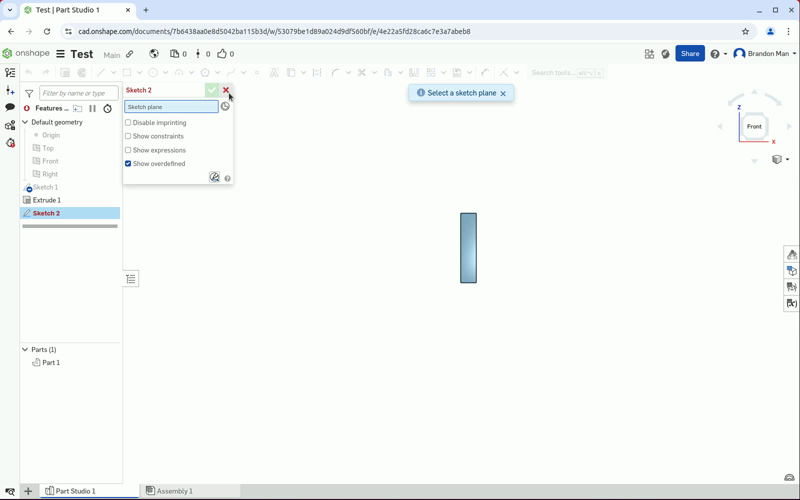
mouse_move(73, 163)
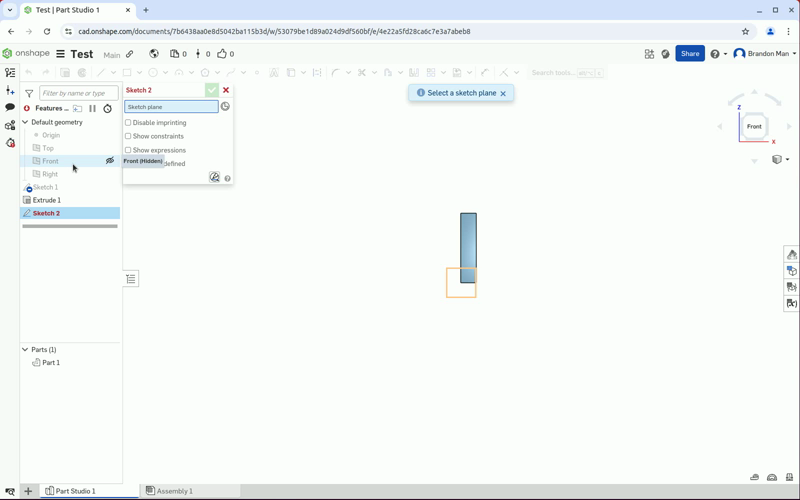
click(73, 163)
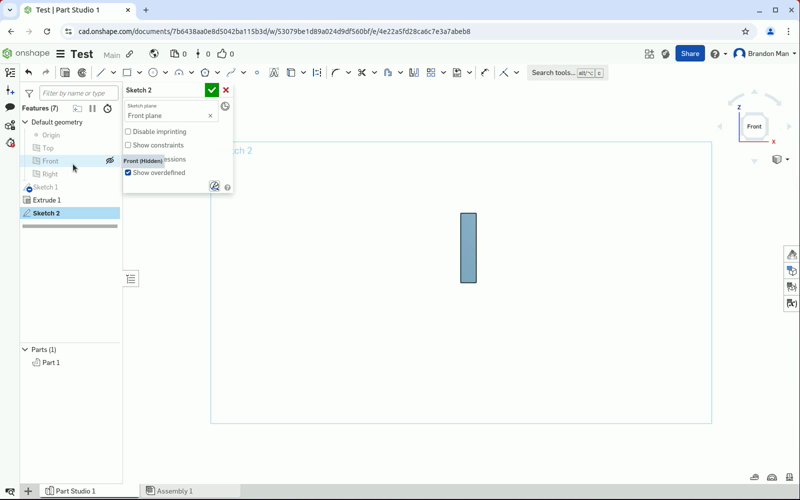
mouse_move(73, 352)
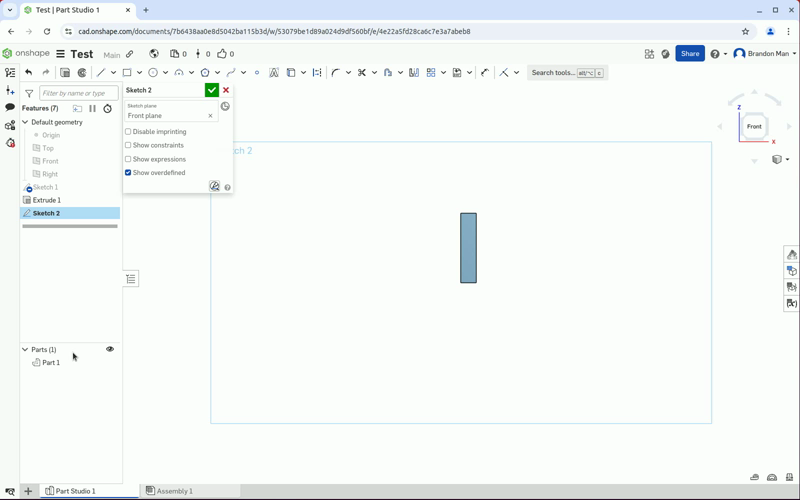
key(y)
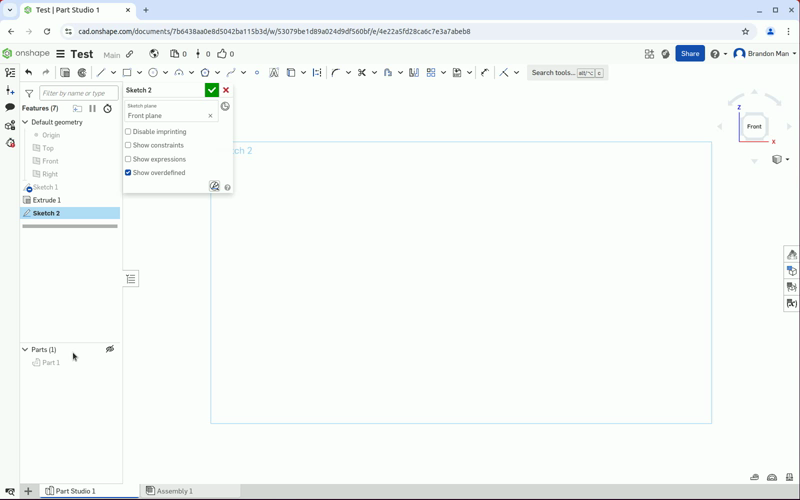
key(l)
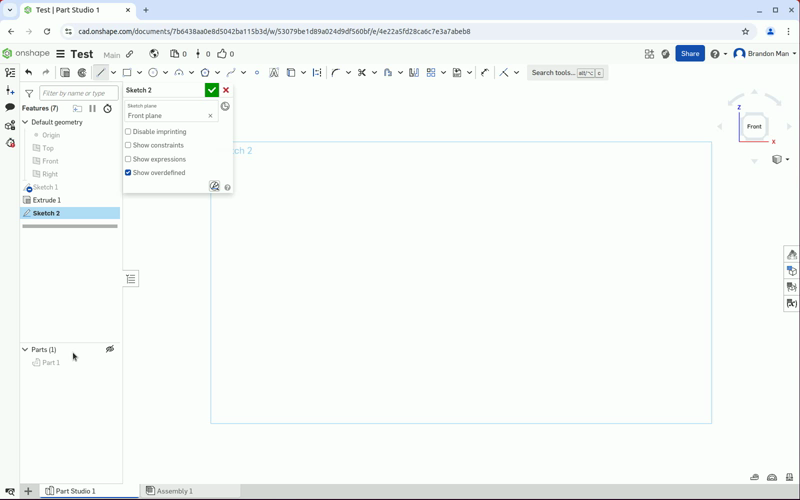
key_down(shift)
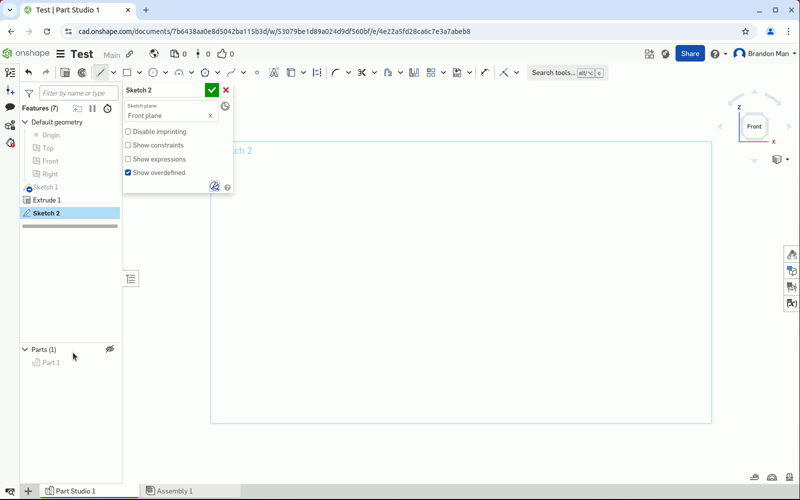
mouse_move(476, 298)
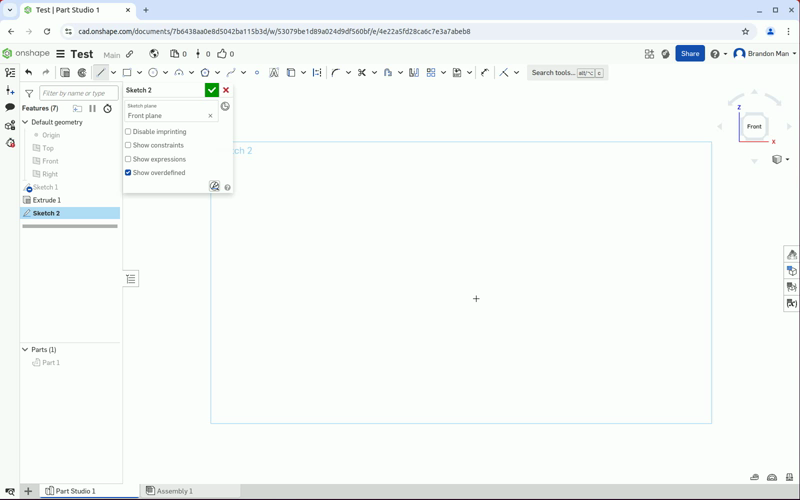
click(476, 298)
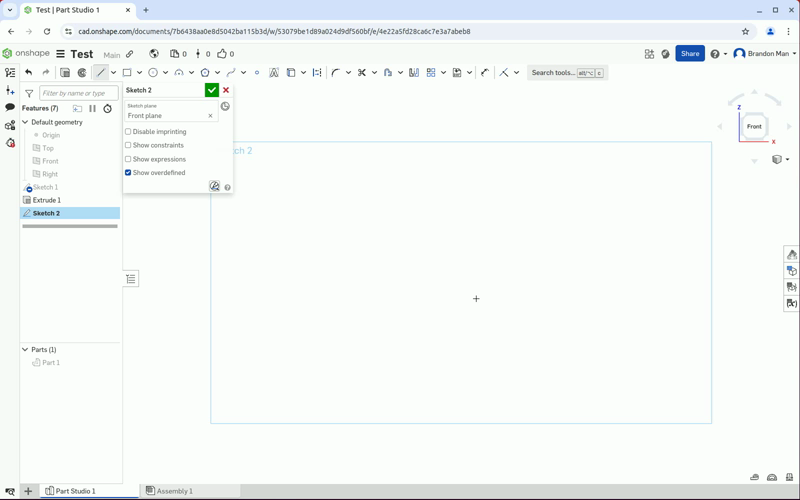
key_up(shift)
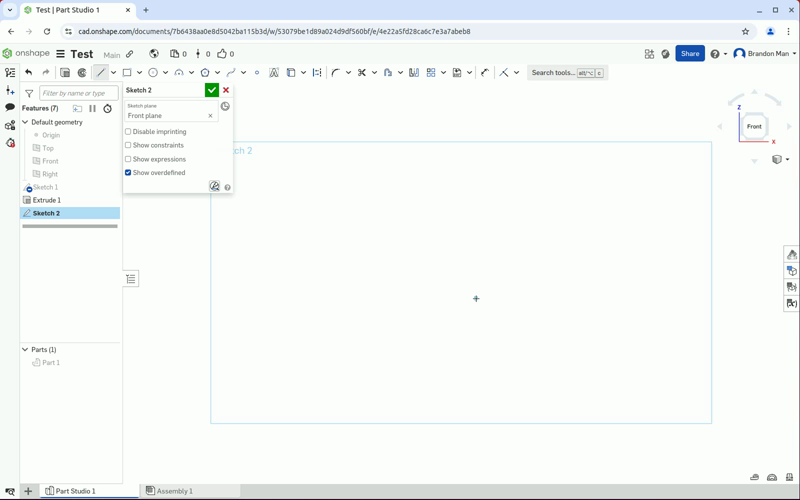
key_down(shift)
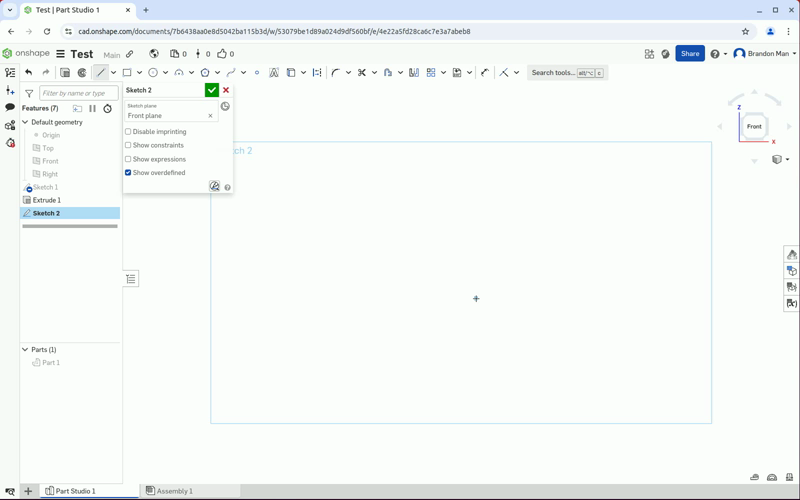
mouse_move(573, 298)
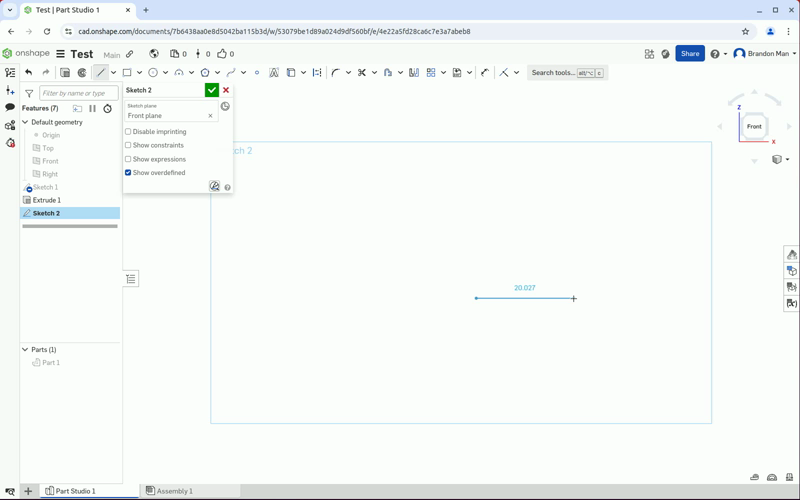
click(573, 298)
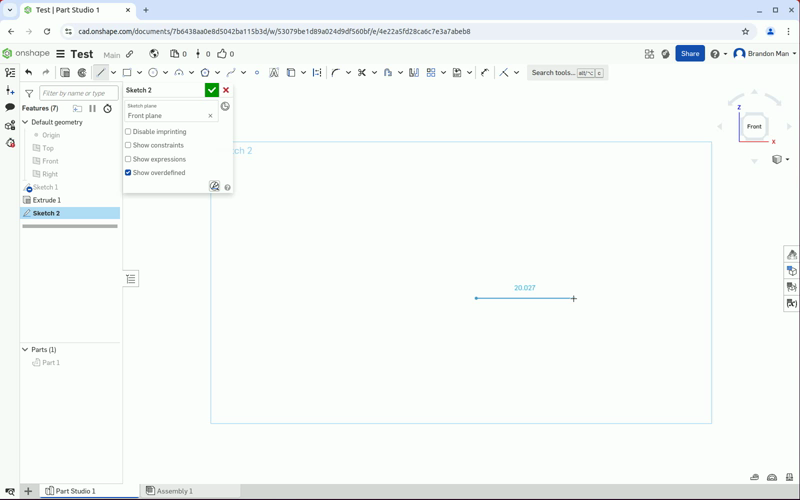
key_up(shift)
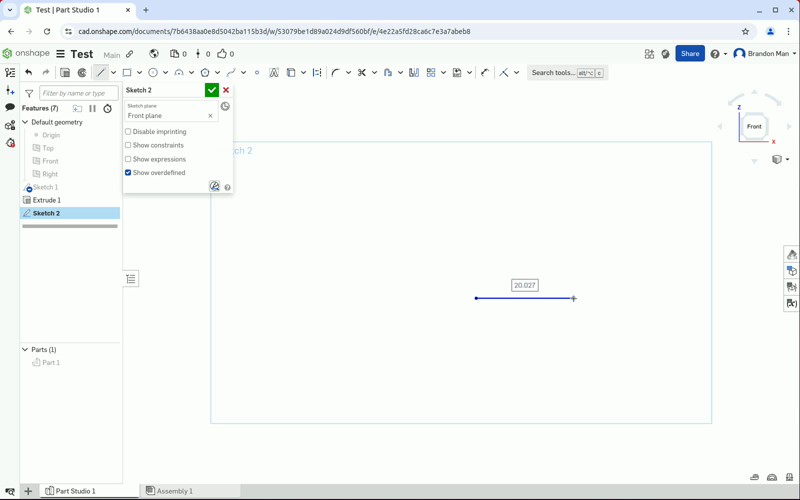
key_down(shift)
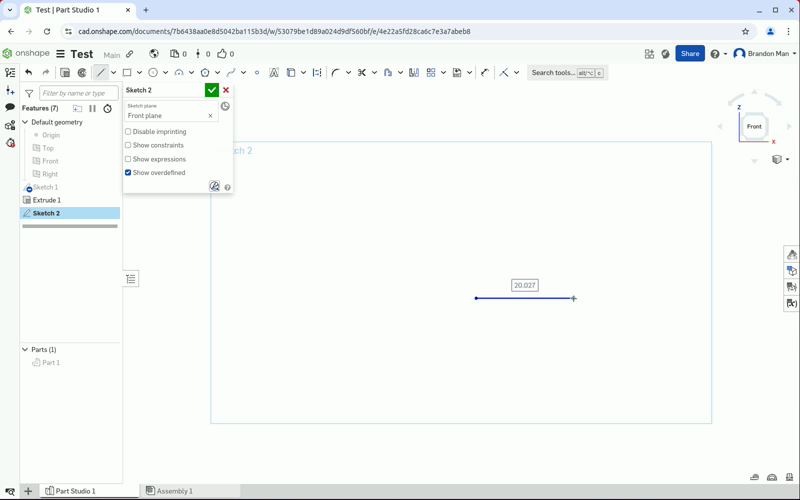
mouse_move(589, 298)
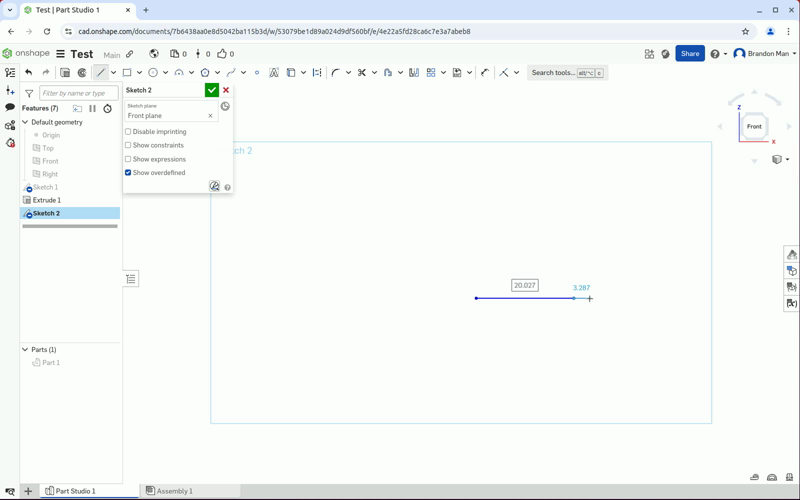
mouse_move(573, 282)
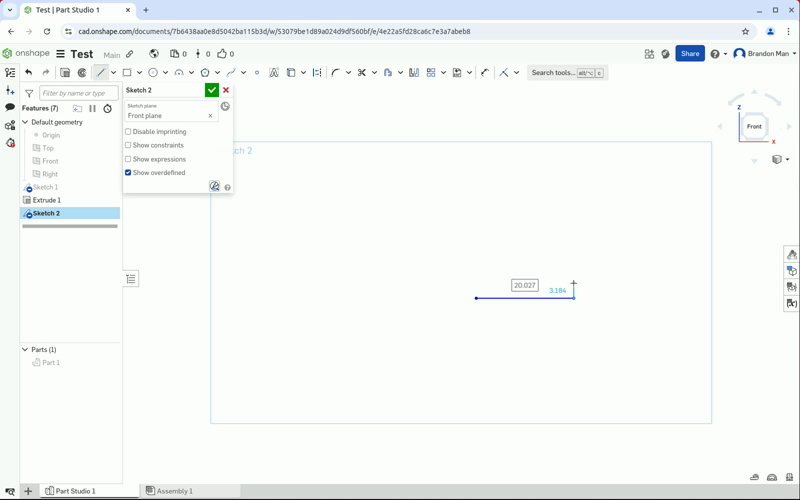
click(573, 282)
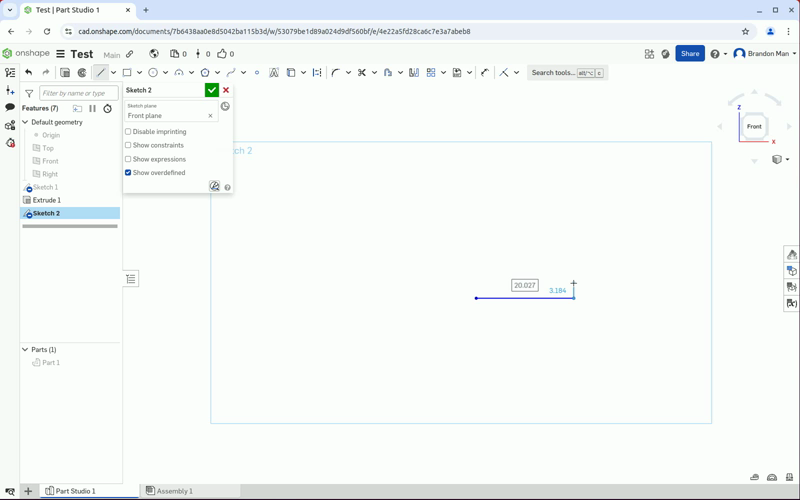
key_up(shift)
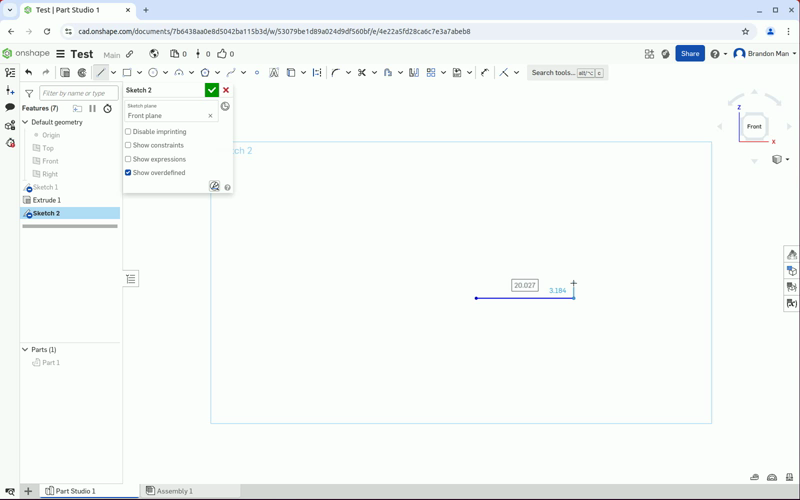
key_down(shift)
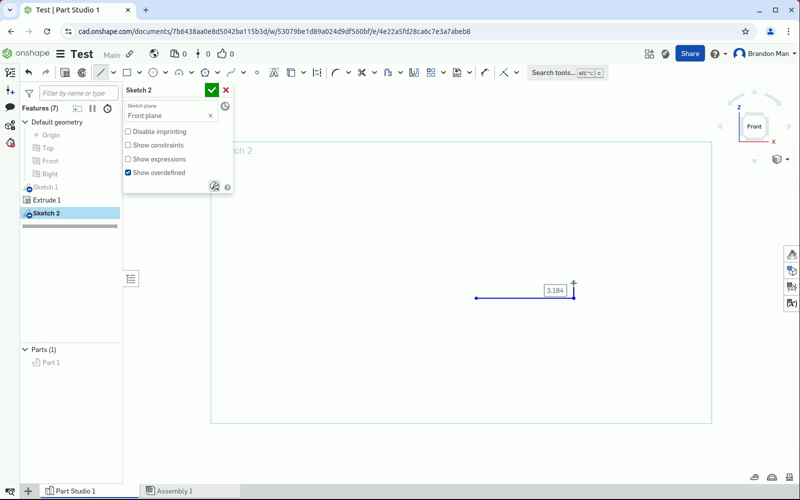
mouse_move(476, 282)
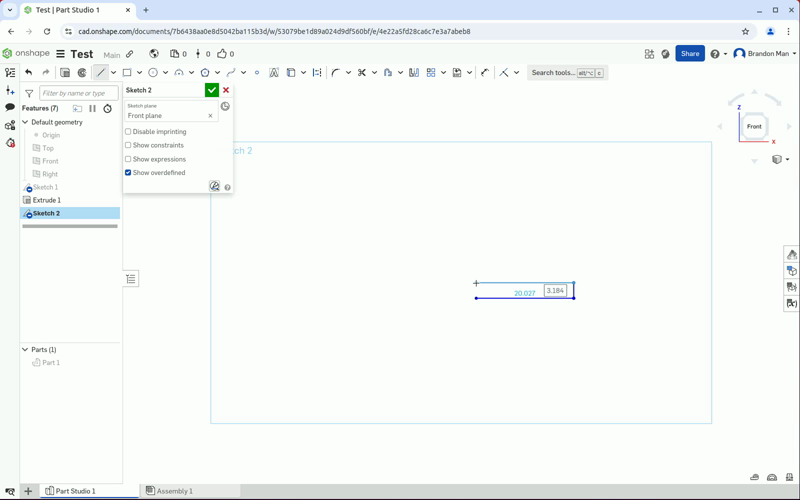
click(476, 282)
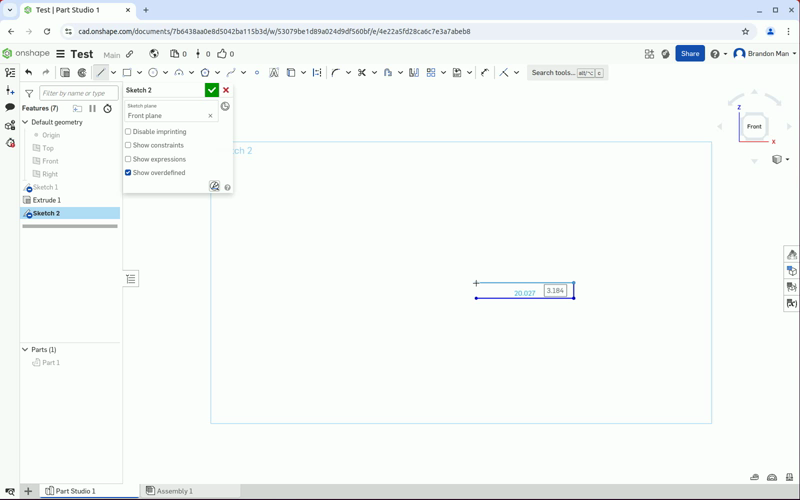
key_up(shift)
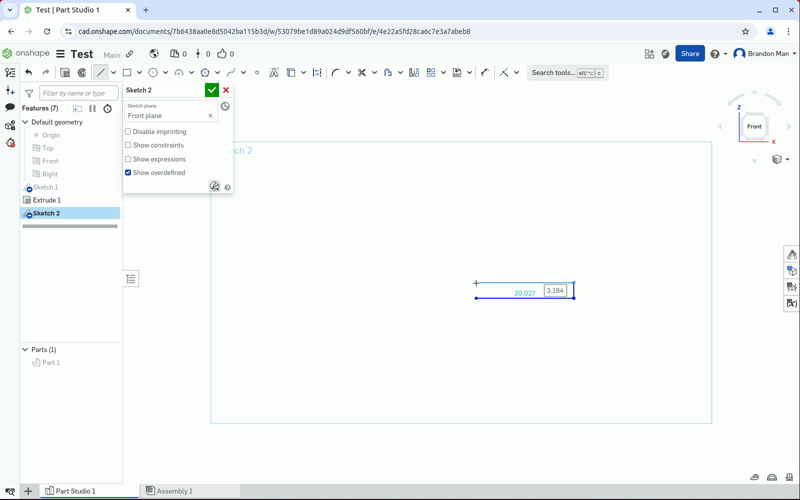
mouse_move(506, 282)
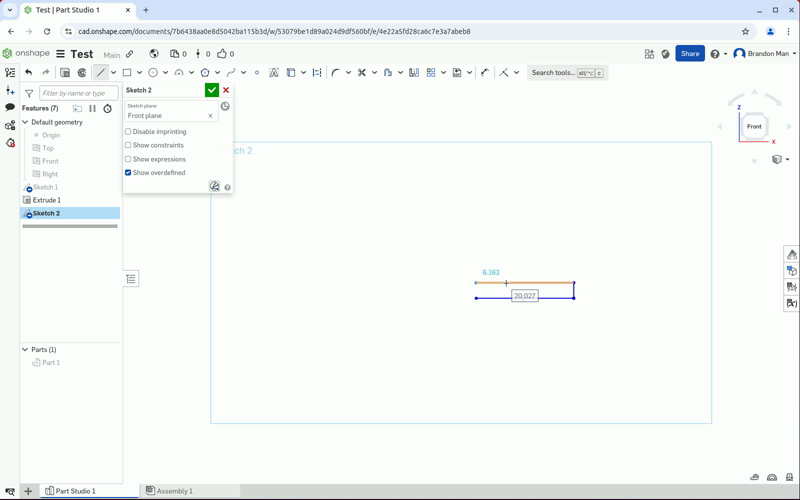
key_down(shift)
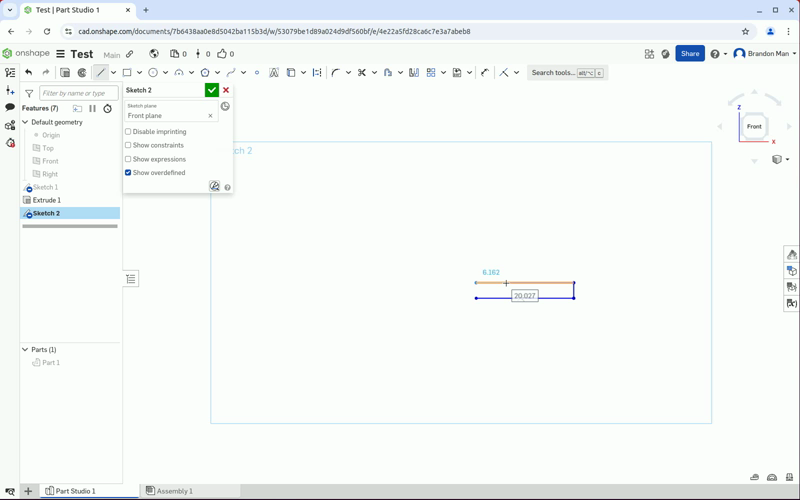
mouse_move(476, 298)
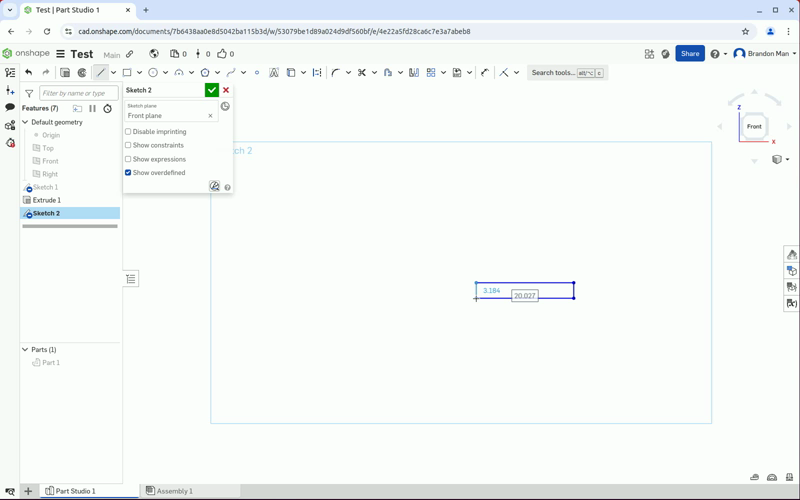
key_up(shift)
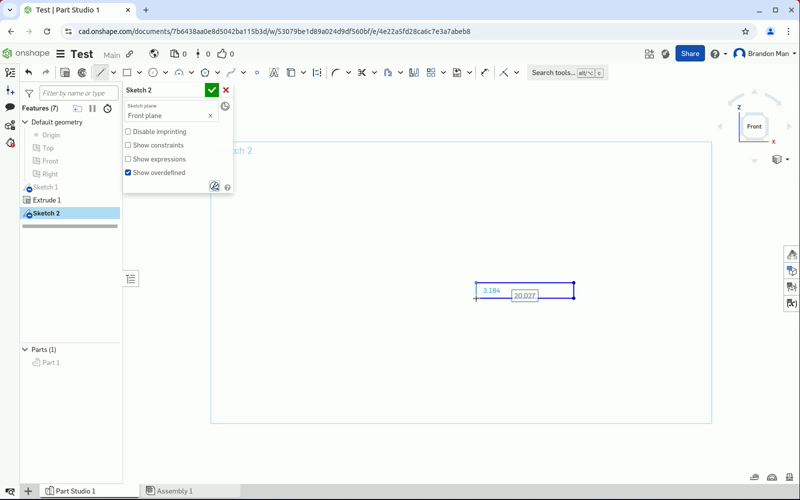
click(476, 298)
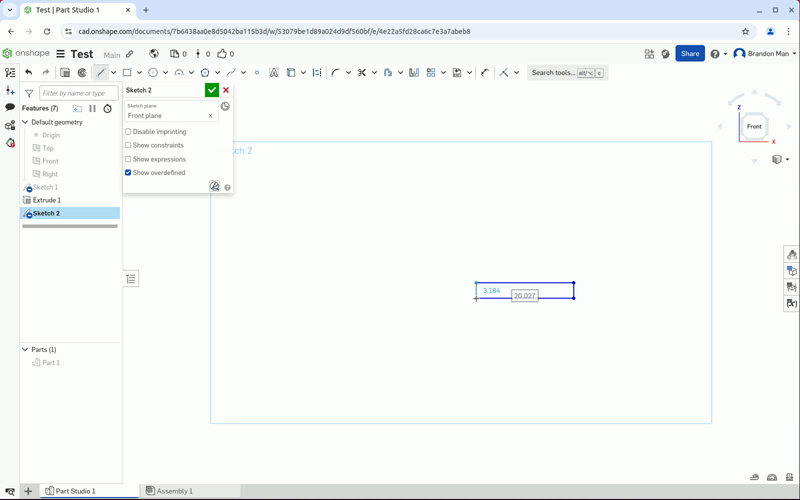
key(esc)
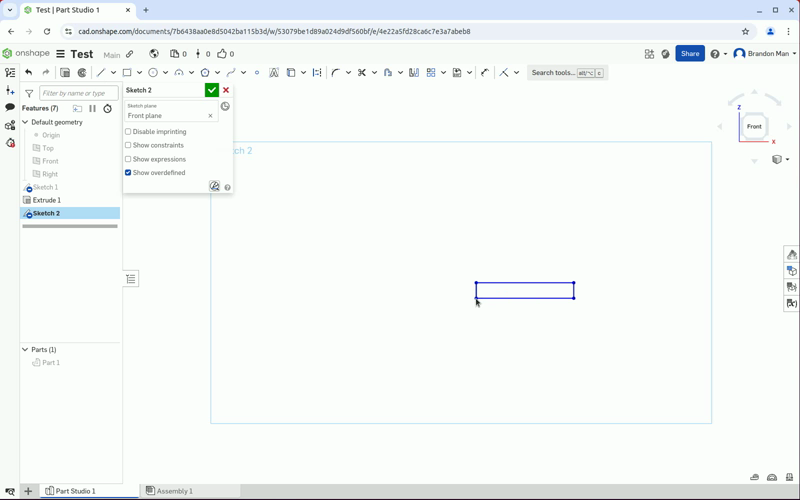
mouse_move(503, 296)
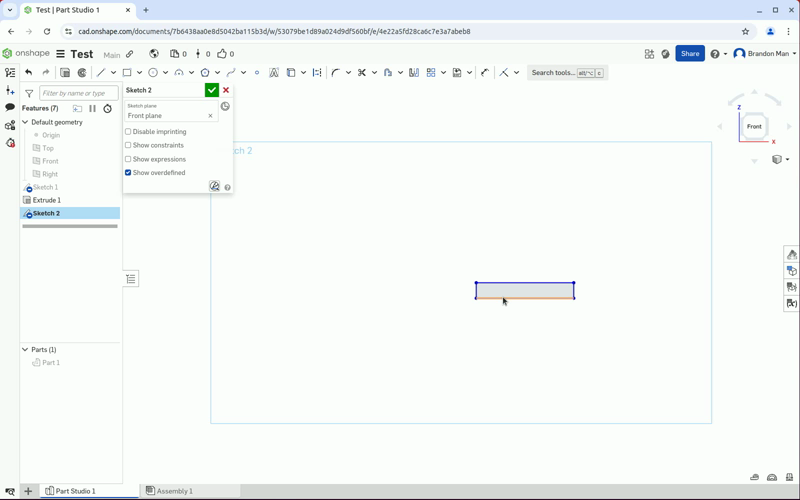
scroll(6)
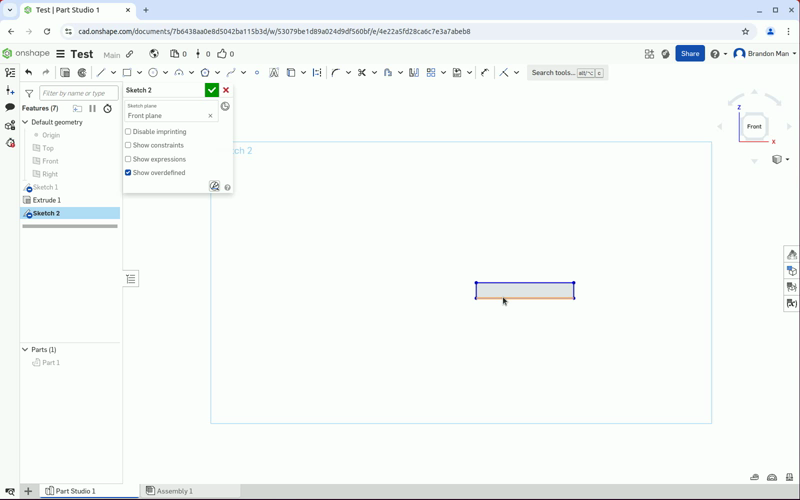
scroll(6)
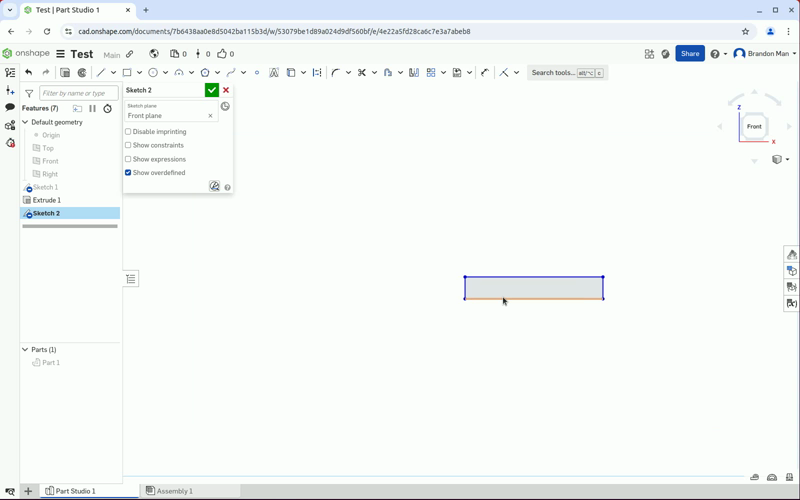
scroll(6)
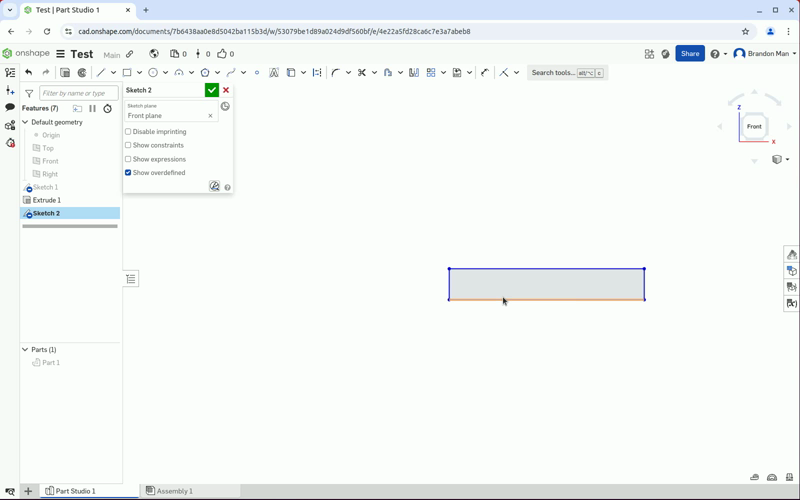
scroll(6)
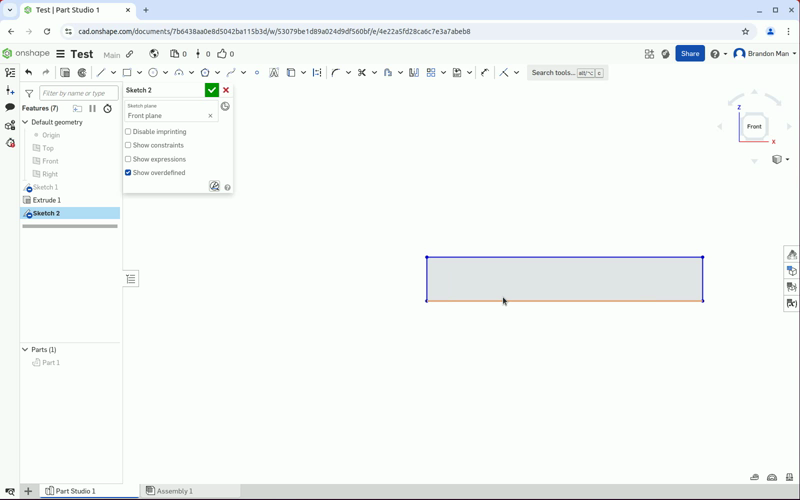
scroll(6)
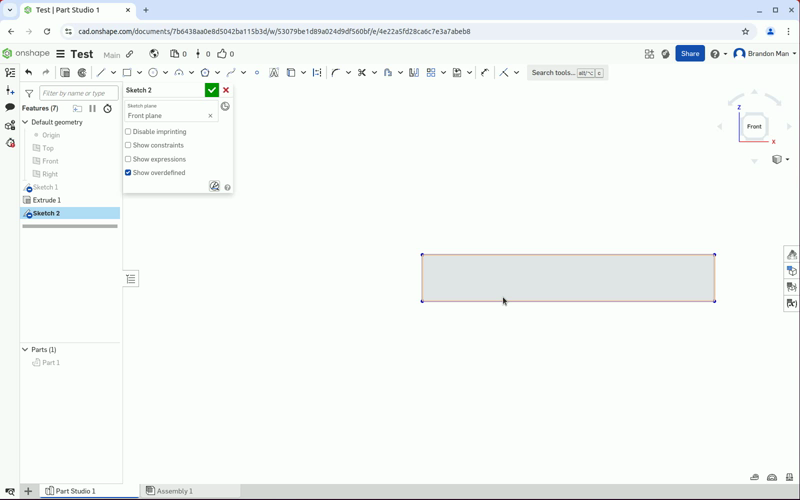
scroll(6)
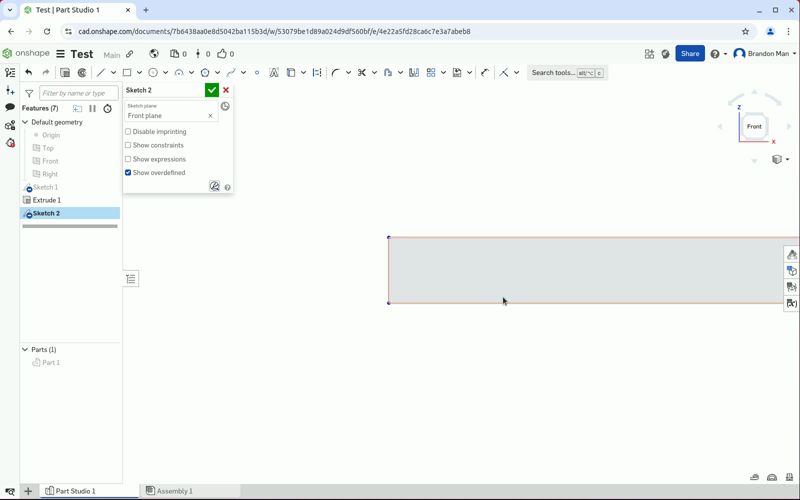
scroll(6)
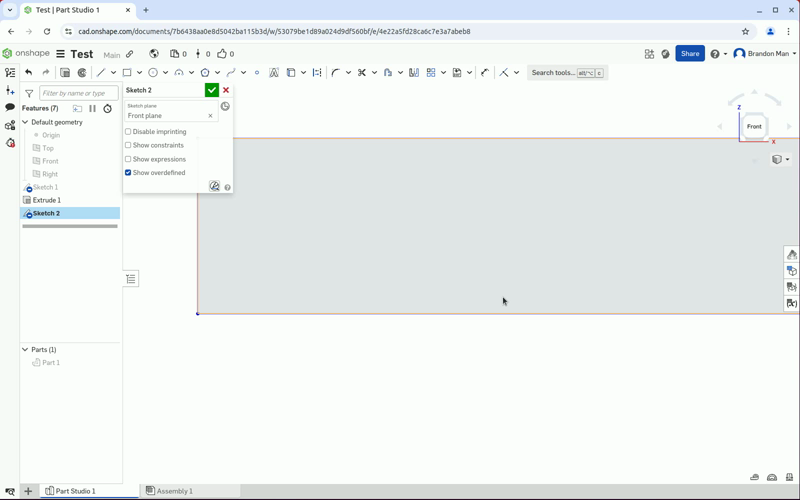
click(503, 296)
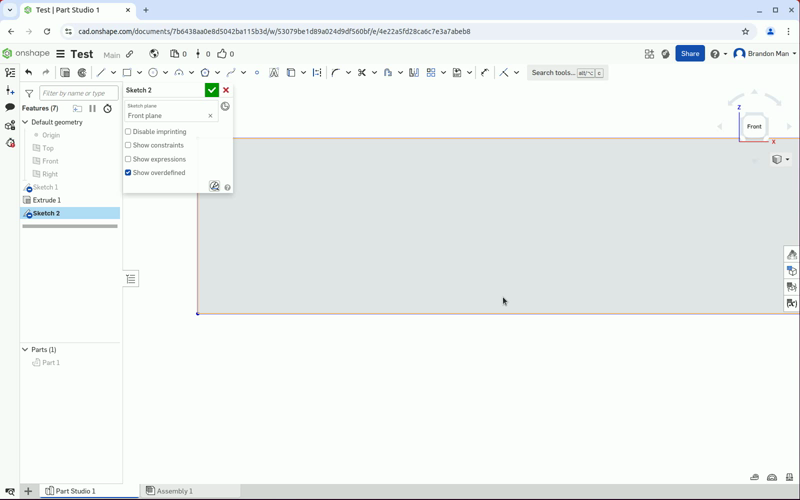
scroll(-6)
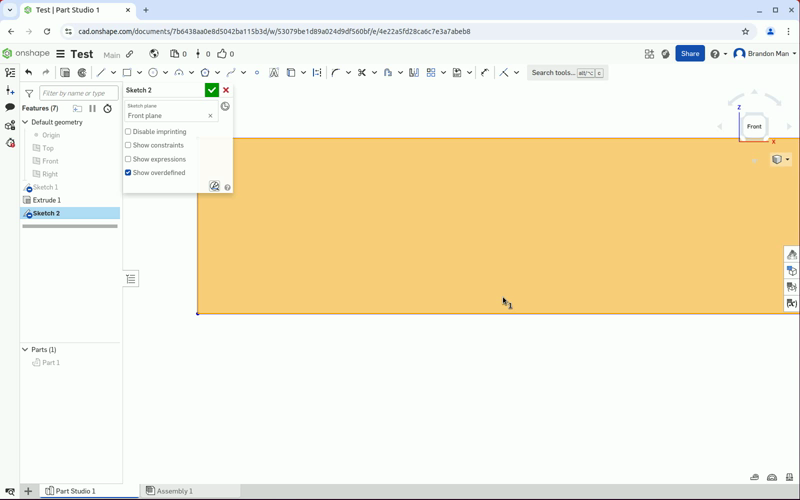
scroll(-6)
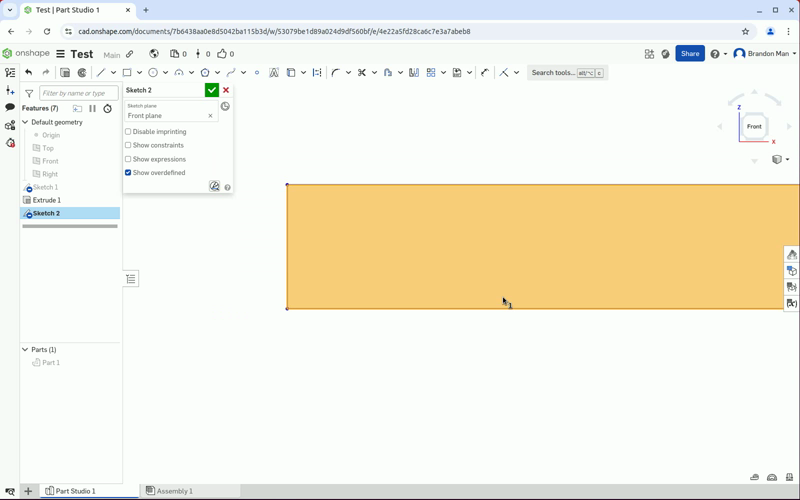
scroll(-6)
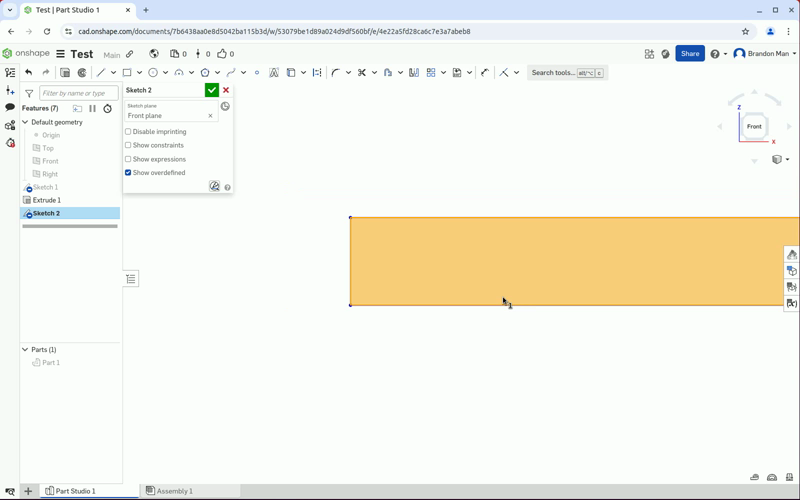
scroll(-6)
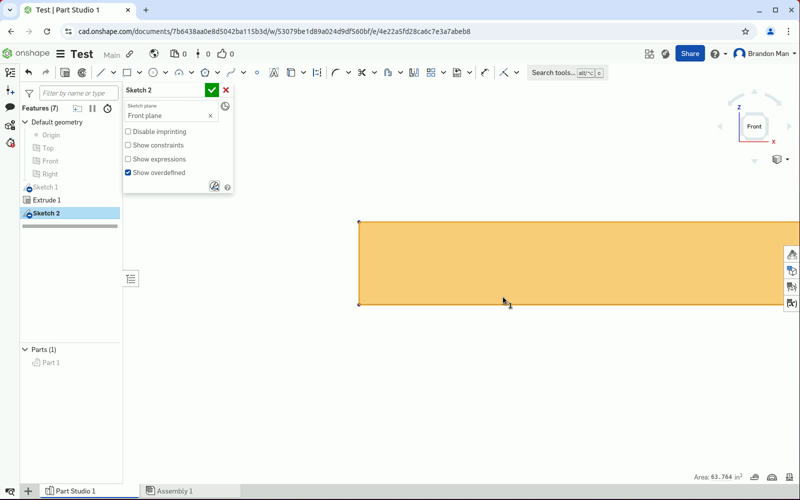
scroll(-6)
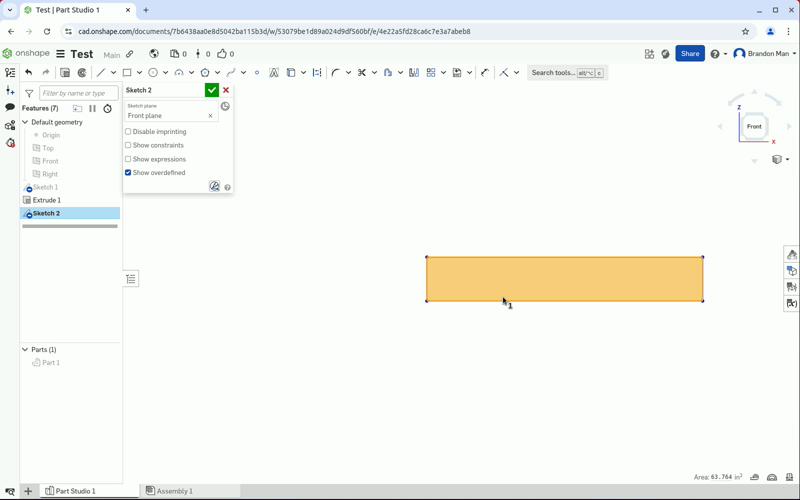
scroll(-6)
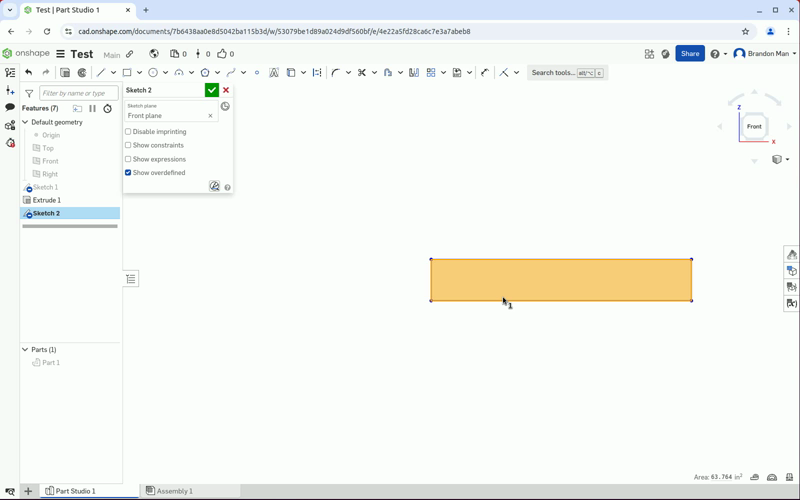
scroll(-6)
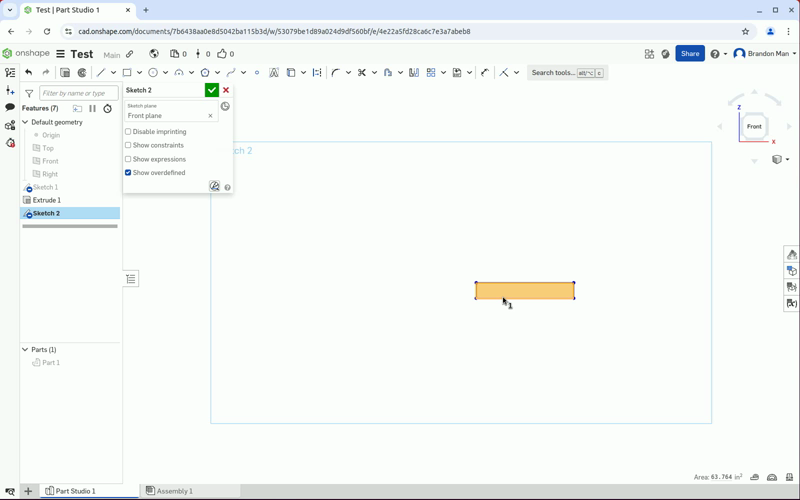
mouse_move(73, 352)
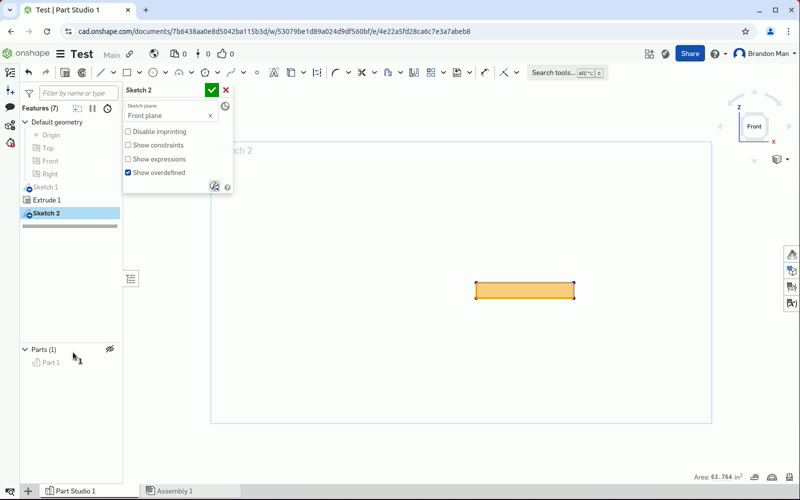
key(shift+y)
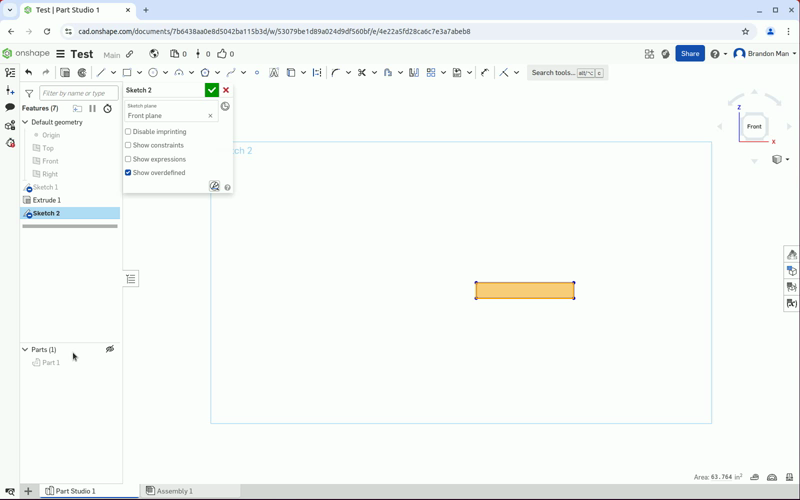
key(shift+e)
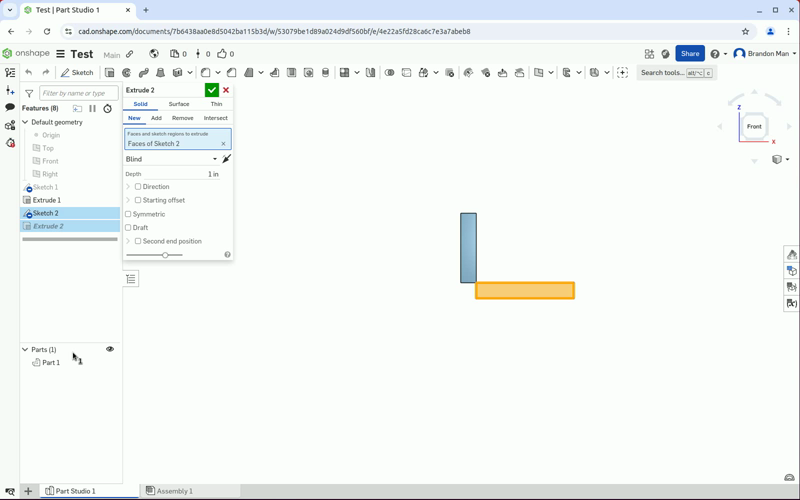
mouse_move(143, 106)
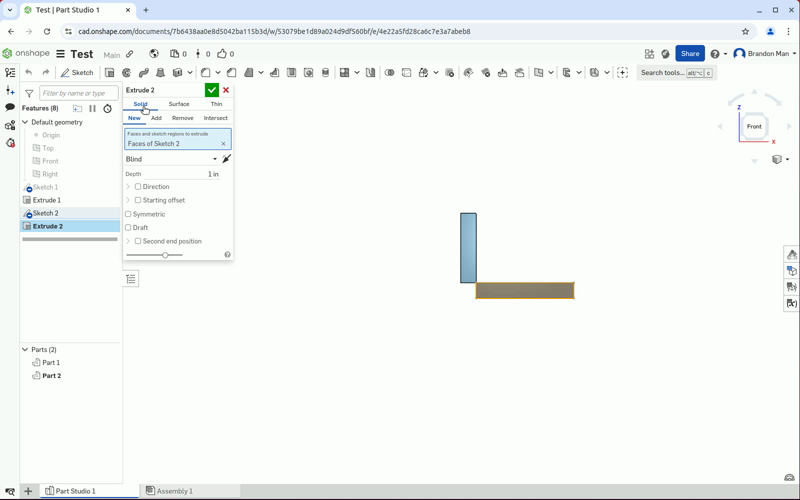
click(143, 106)
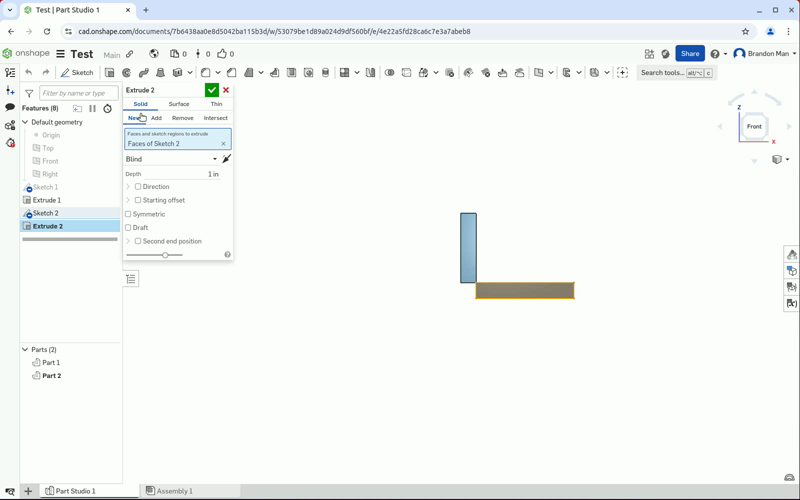
mouse_move(137, 120)
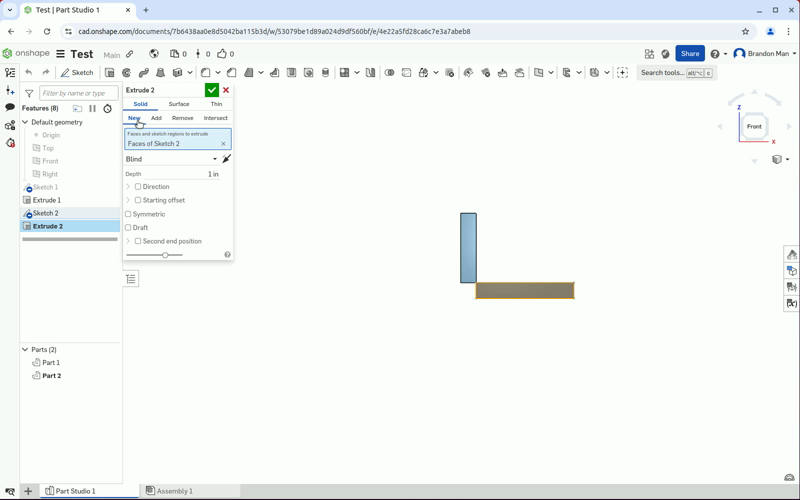
click(137, 120)
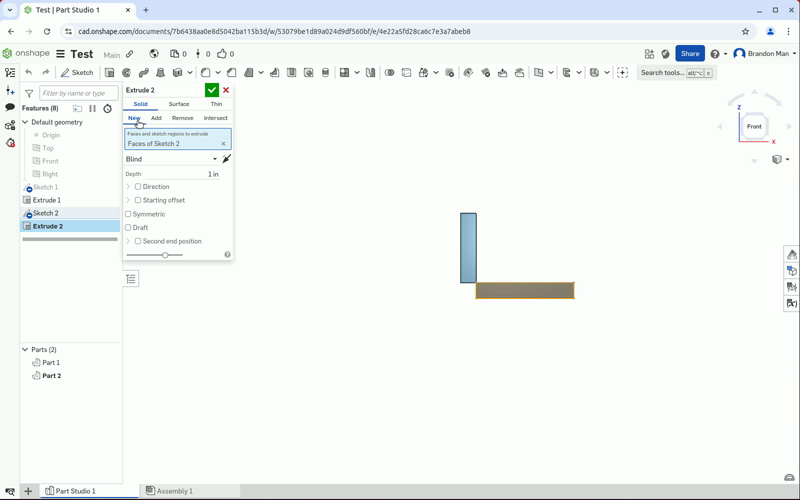
key(tab, 4)
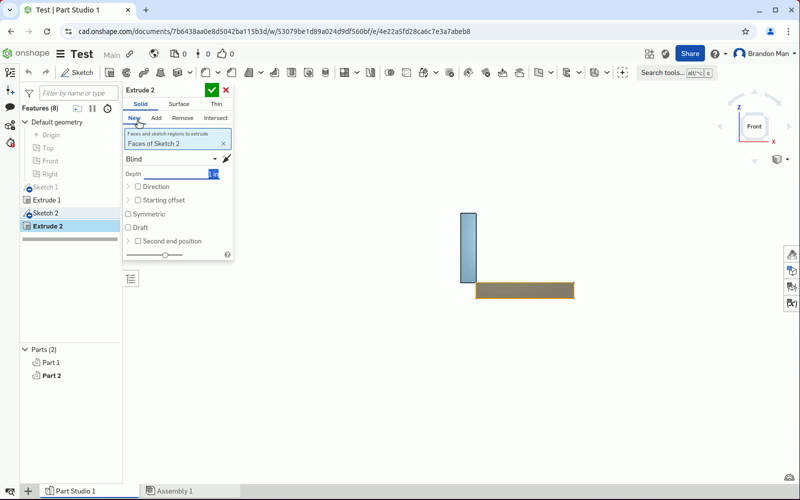
text(0.241)
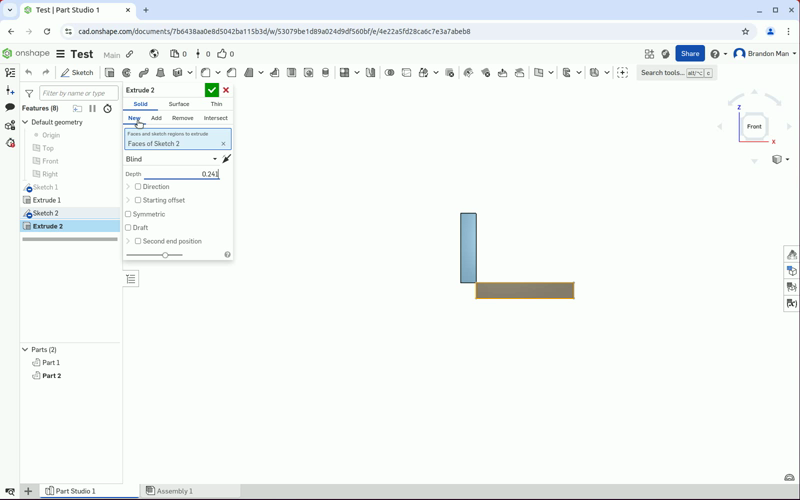
key(enter)
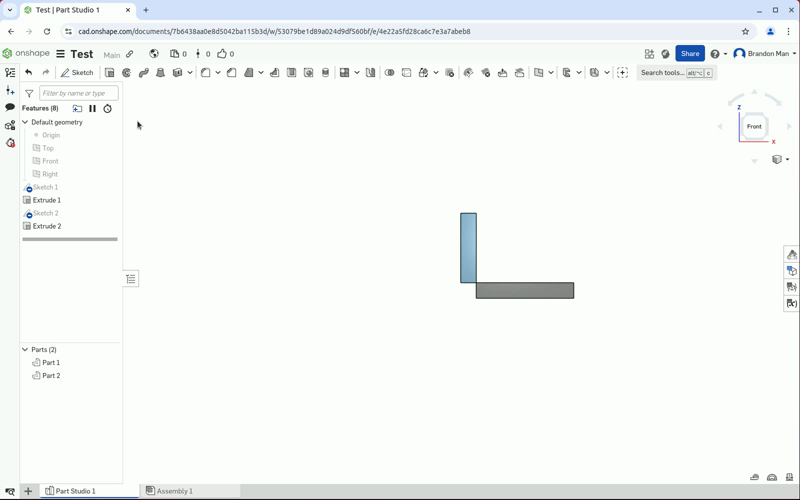
key(shift+h)
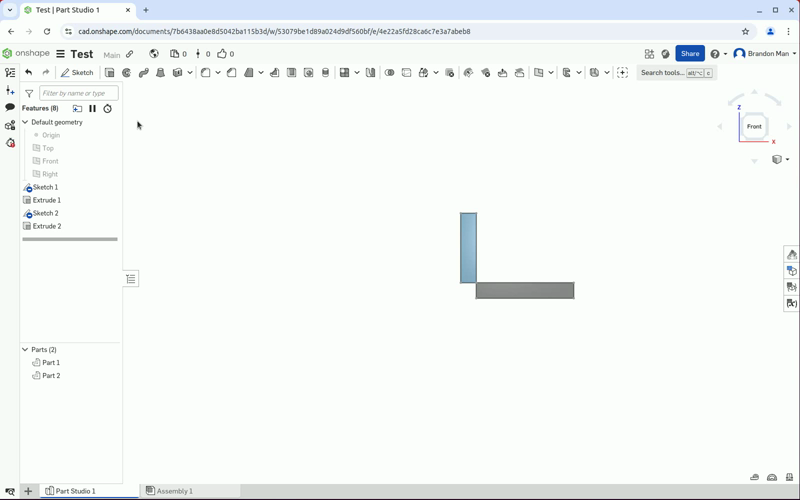
key(shift+h)
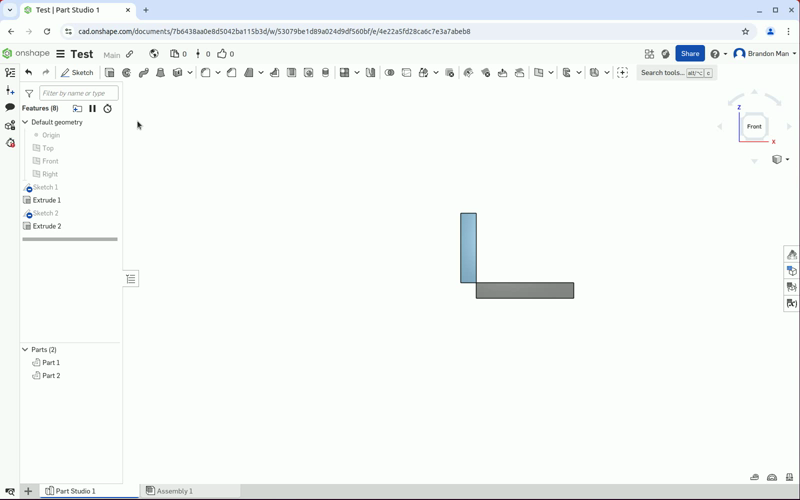
mouse_move(73, 189)
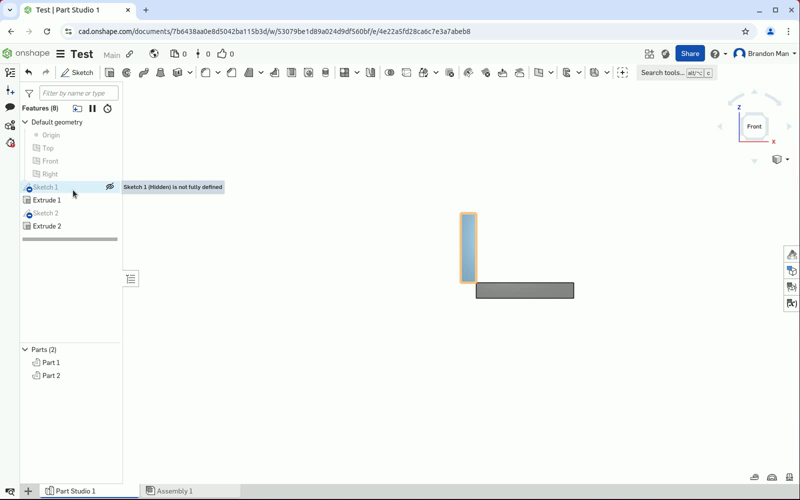
click(73, 189)
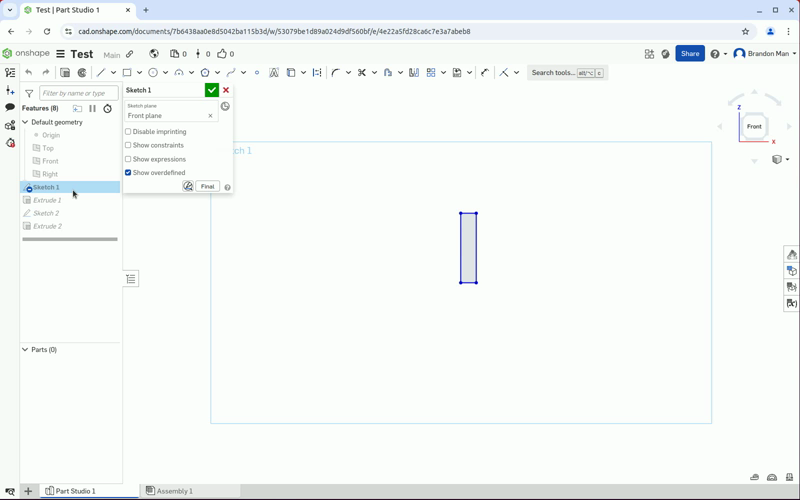
mouse_move(229, 92)
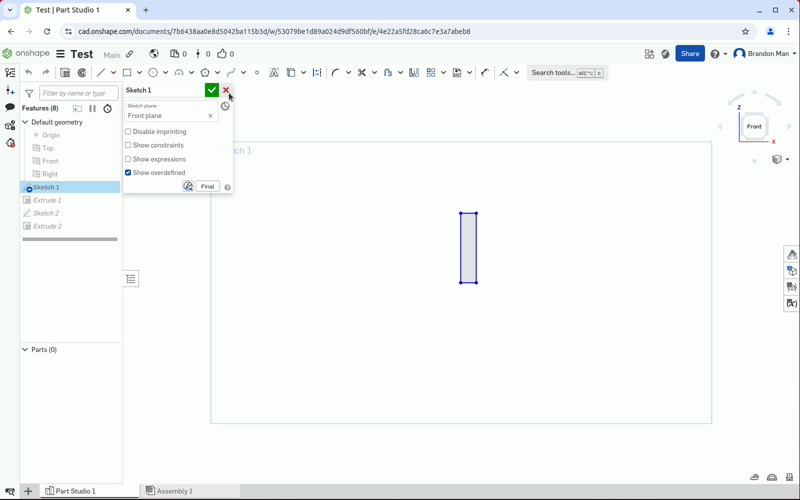
click(229, 92)
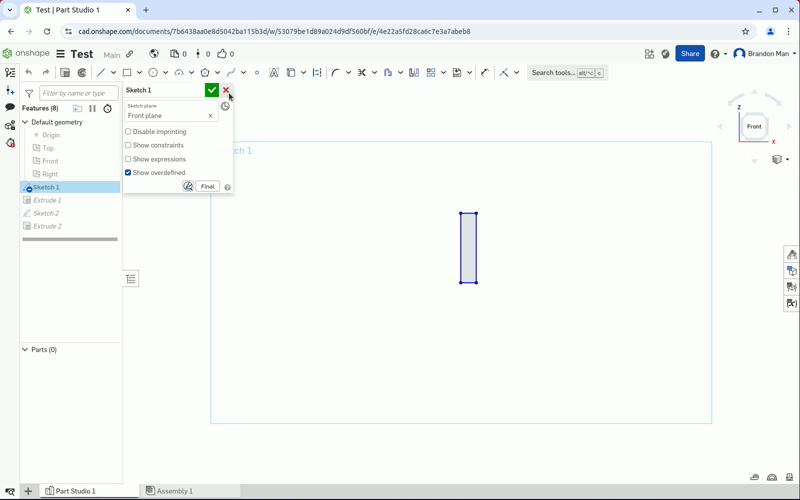
key(shift+s)
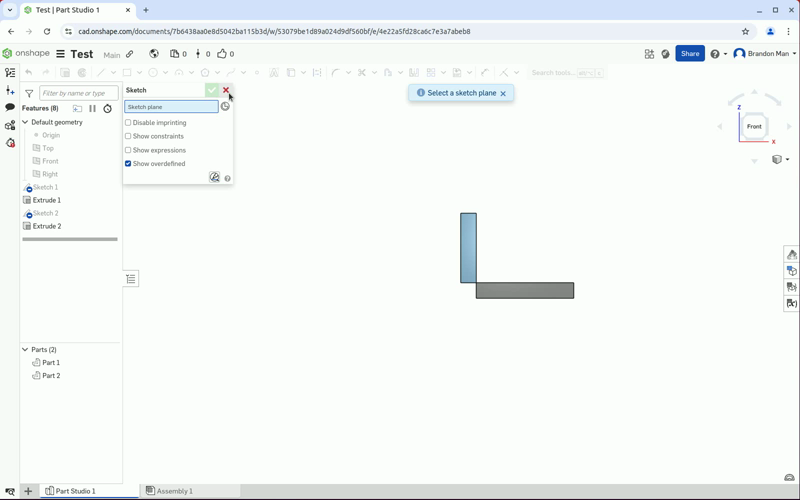
mouse_move(73, 163)
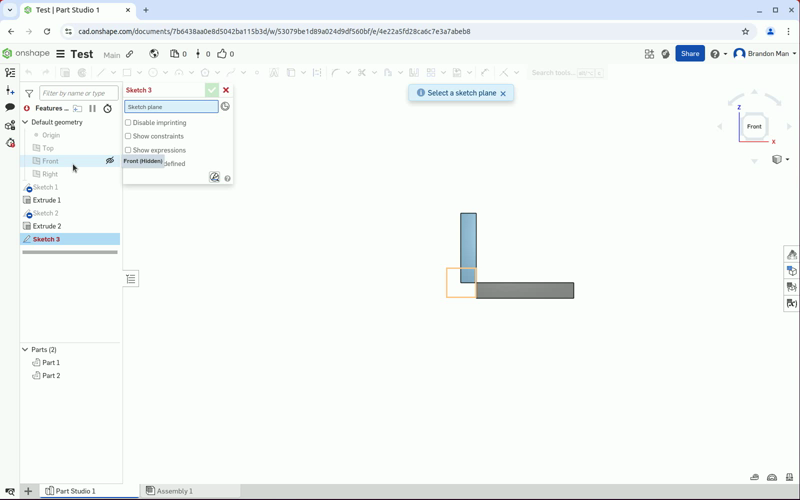
click(73, 163)
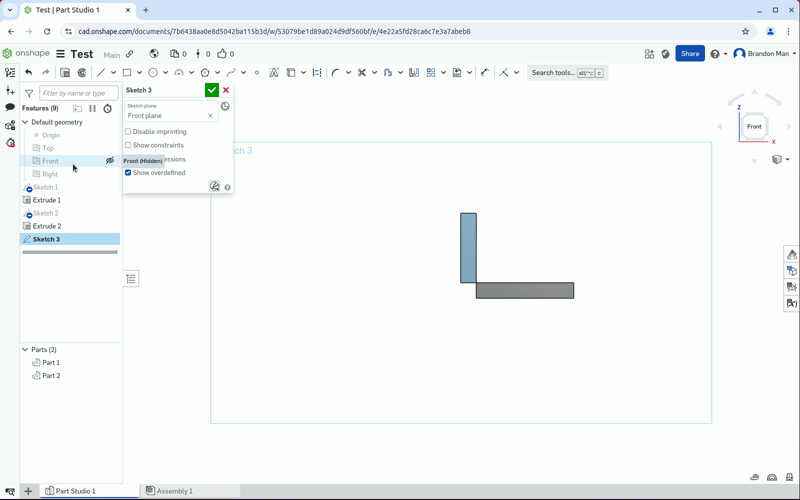
mouse_move(73, 352)
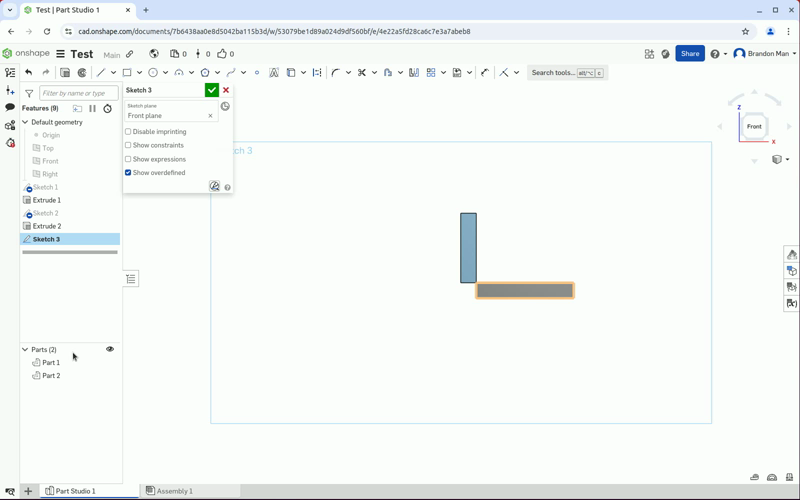
key(y)
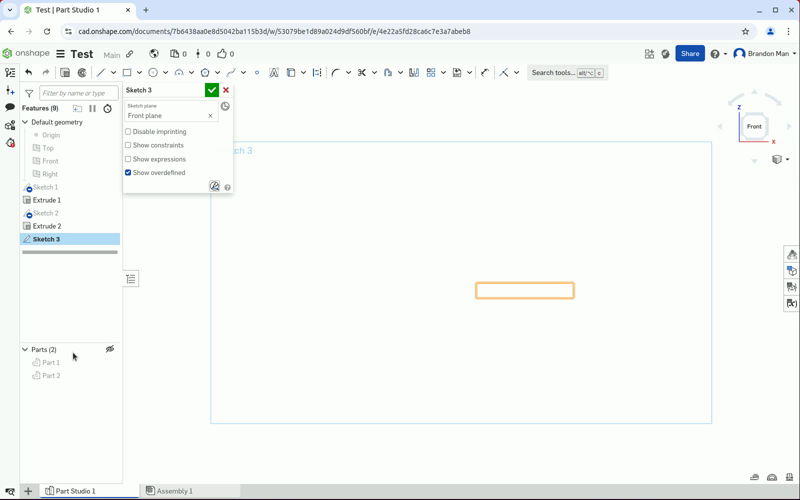
key(l)
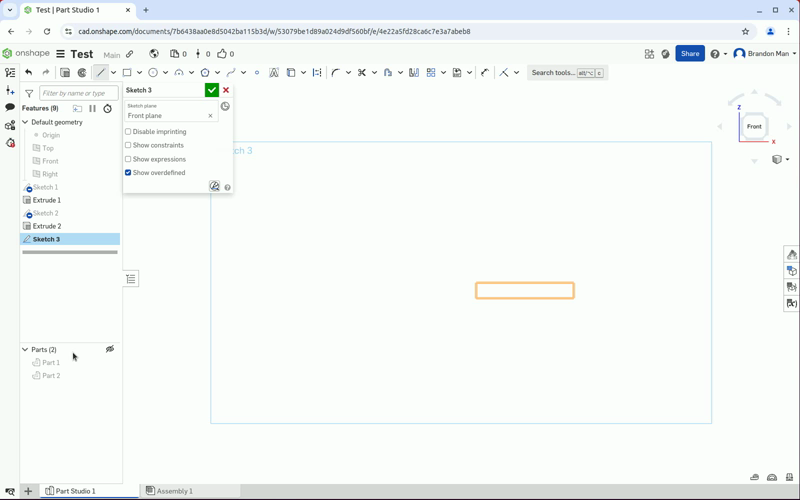
key_down(shift)
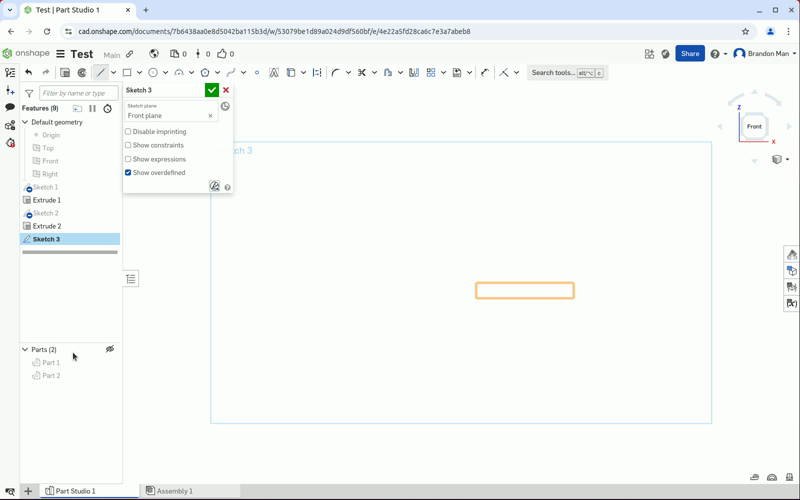
mouse_move(460, 298)
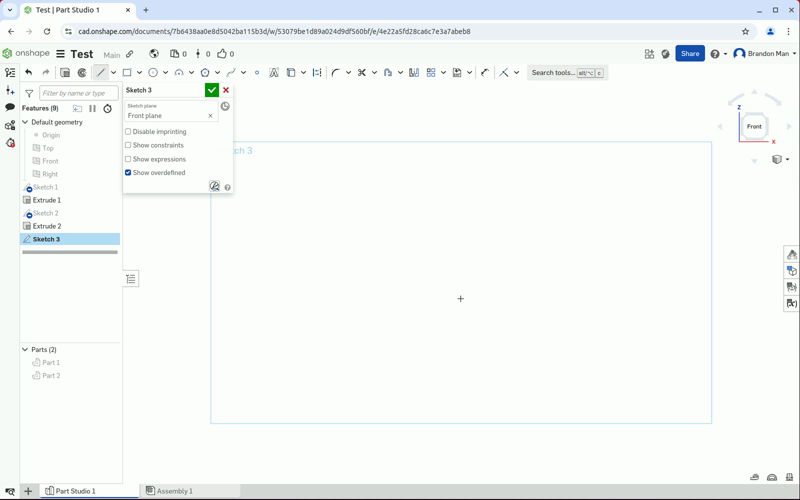
click(460, 298)
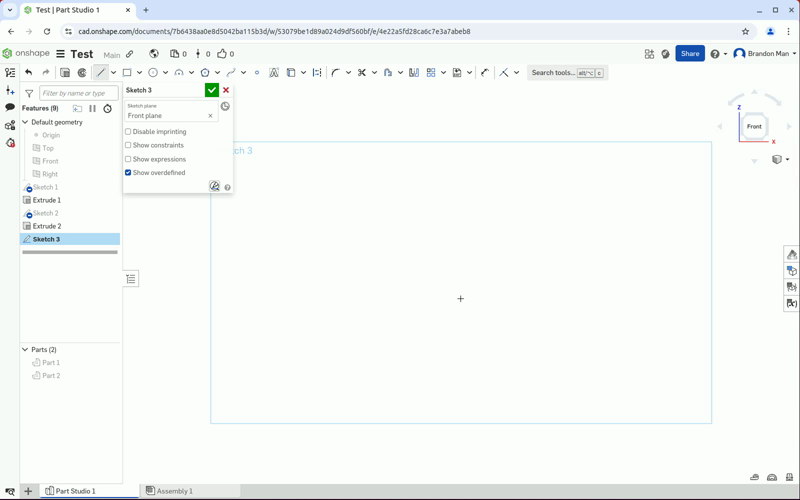
key_up(shift)
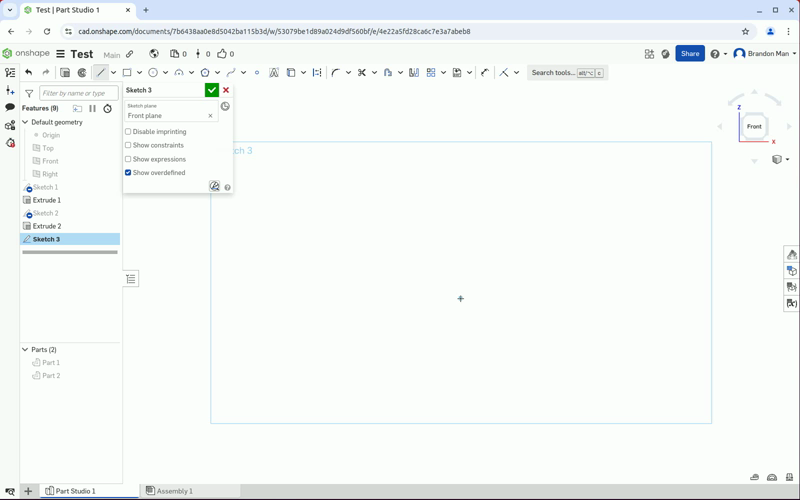
key_down(shift)
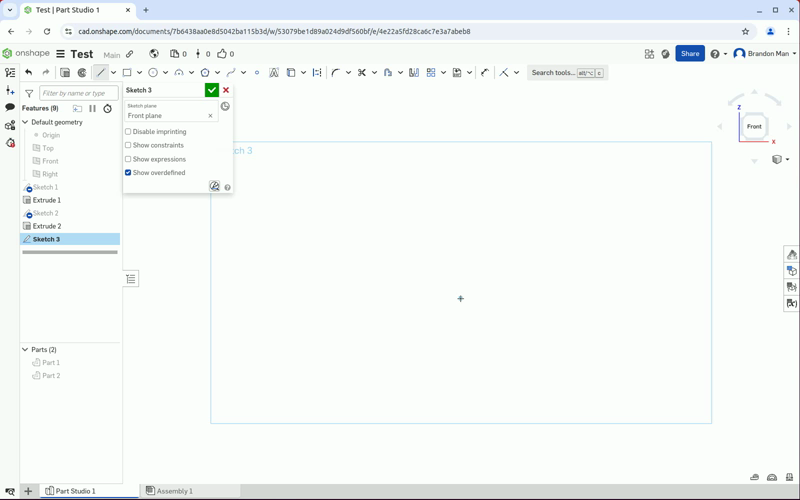
mouse_move(490, 298)
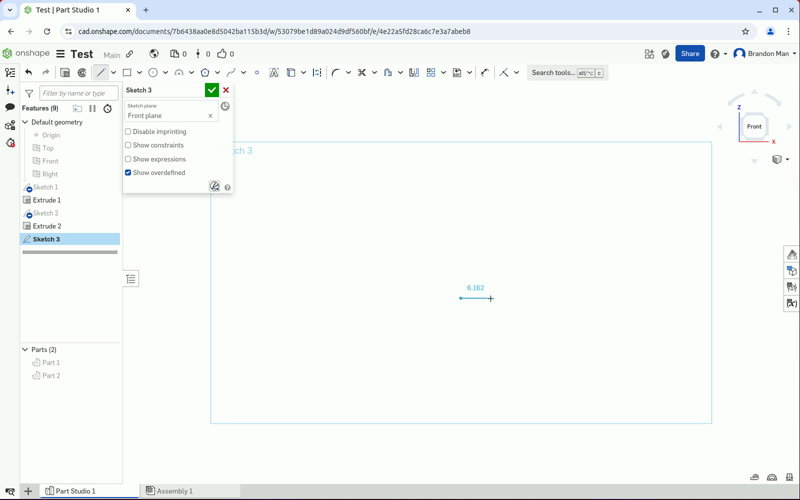
mouse_move(477, 298)
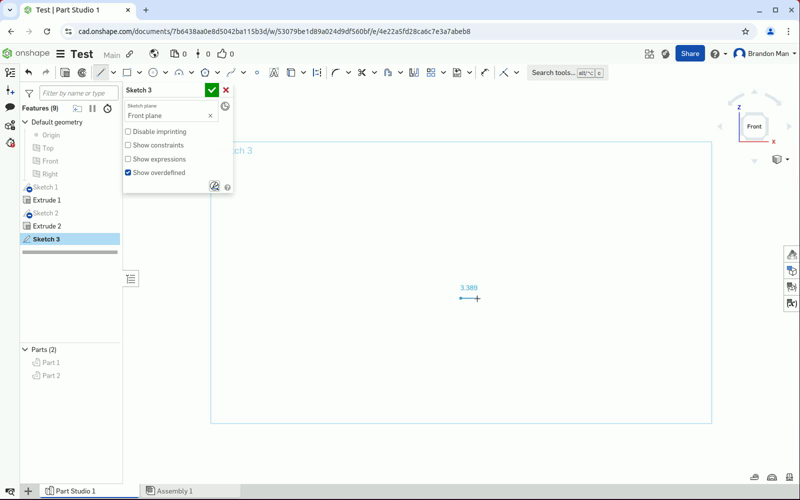
click(477, 298)
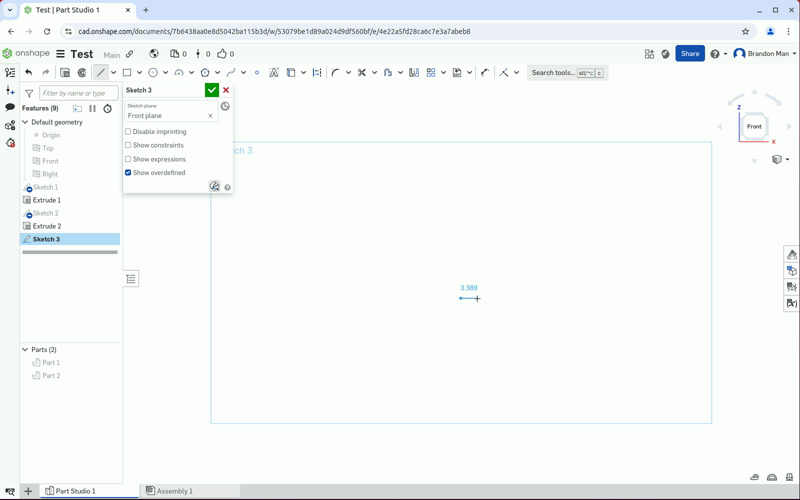
key_up(shift)
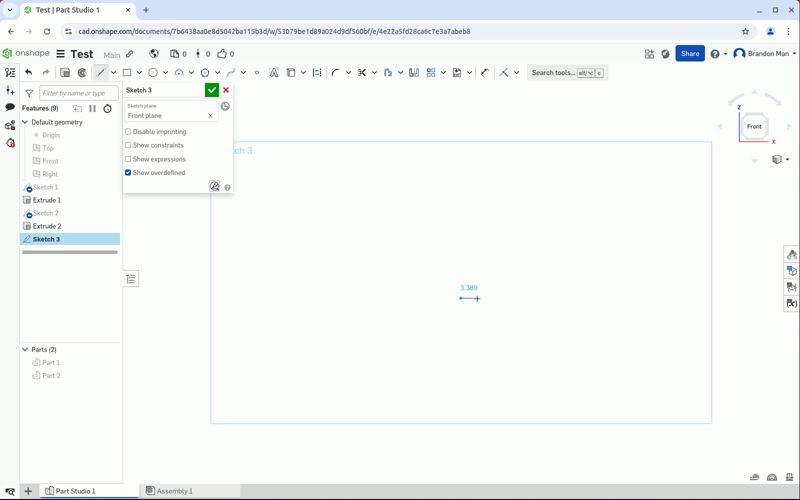
key_down(shift)
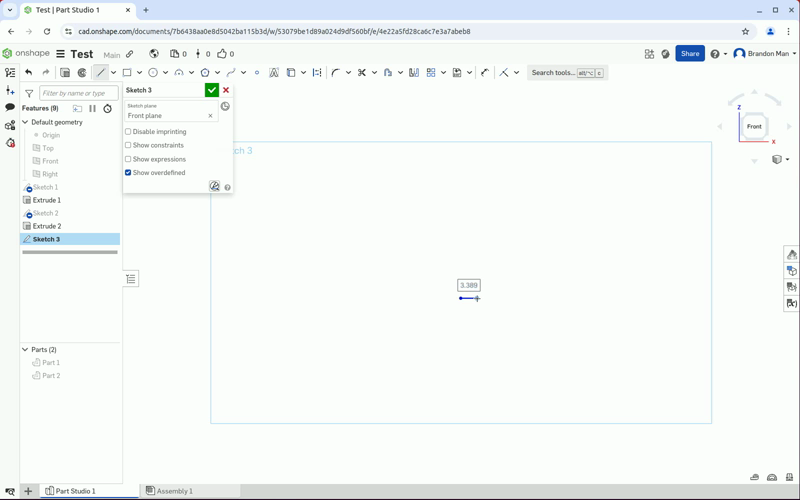
mouse_move(507, 298)
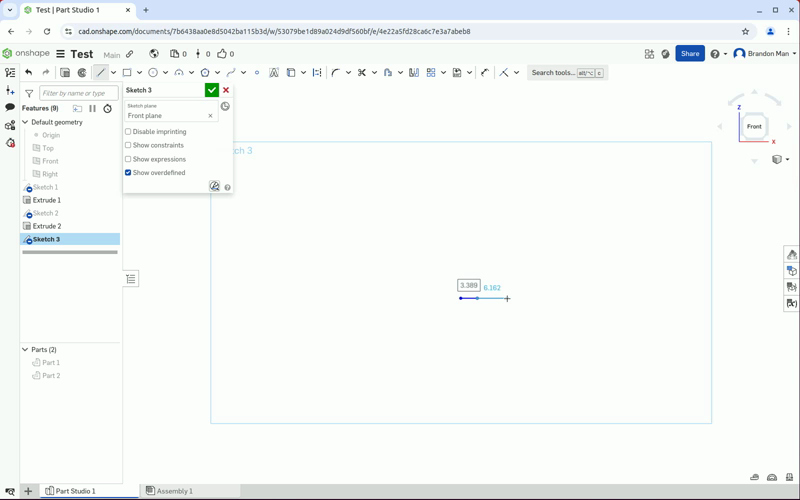
mouse_move(477, 282)
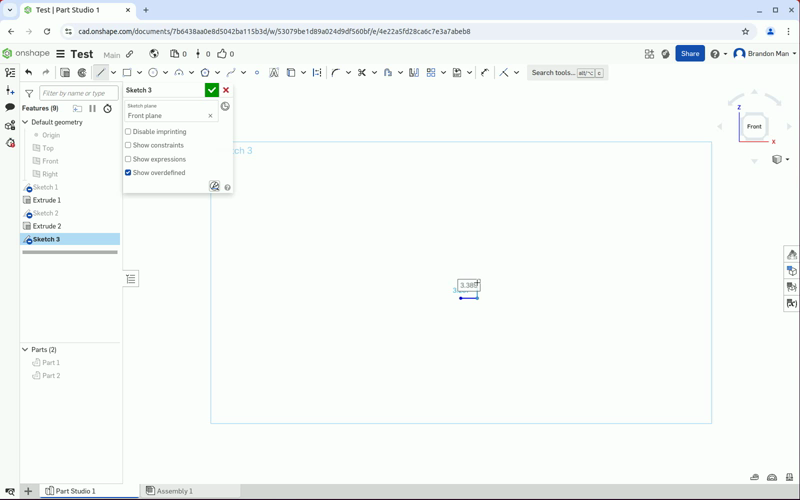
click(477, 282)
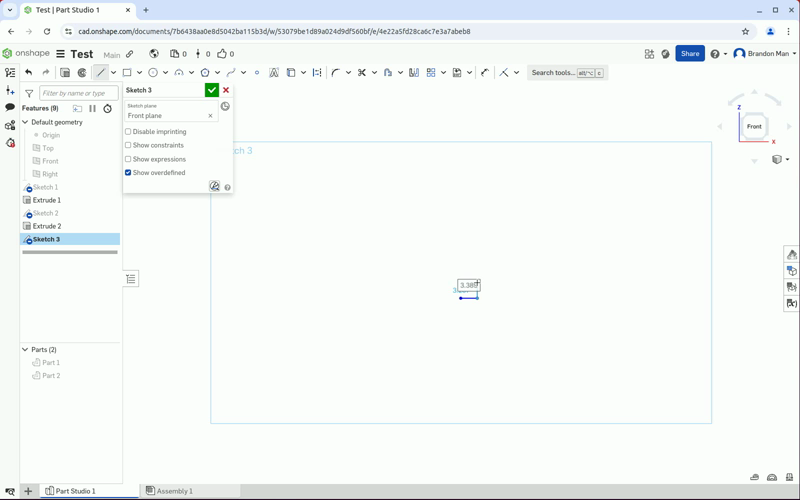
key_up(shift)
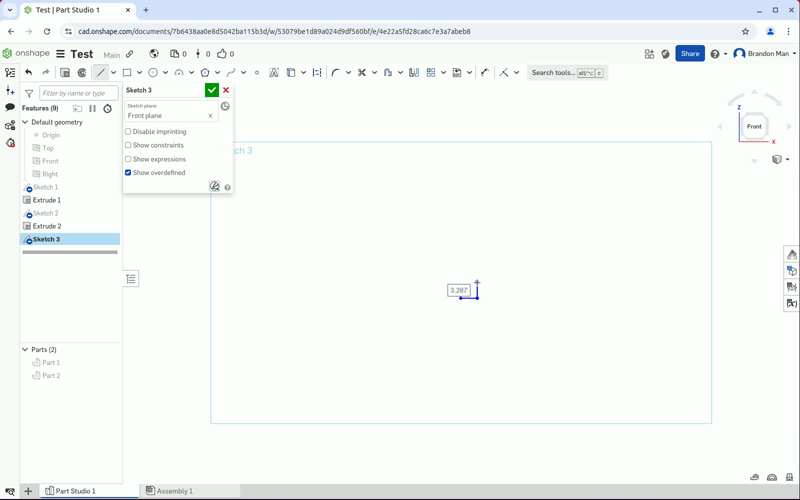
key_down(shift)
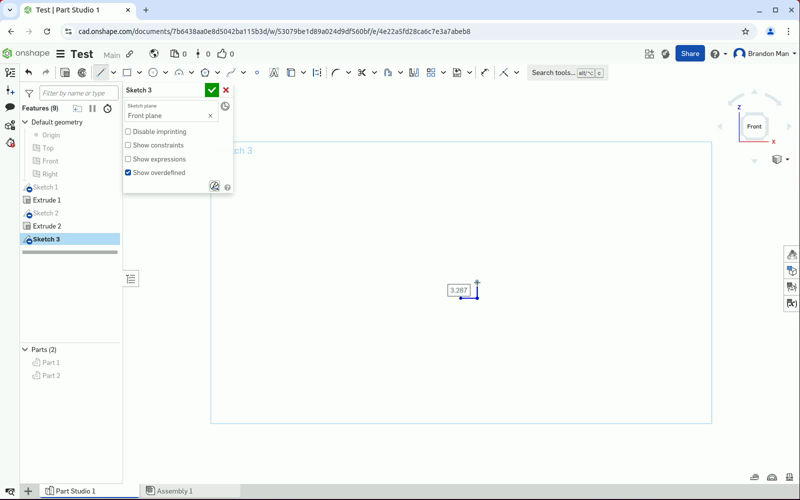
mouse_move(507, 282)
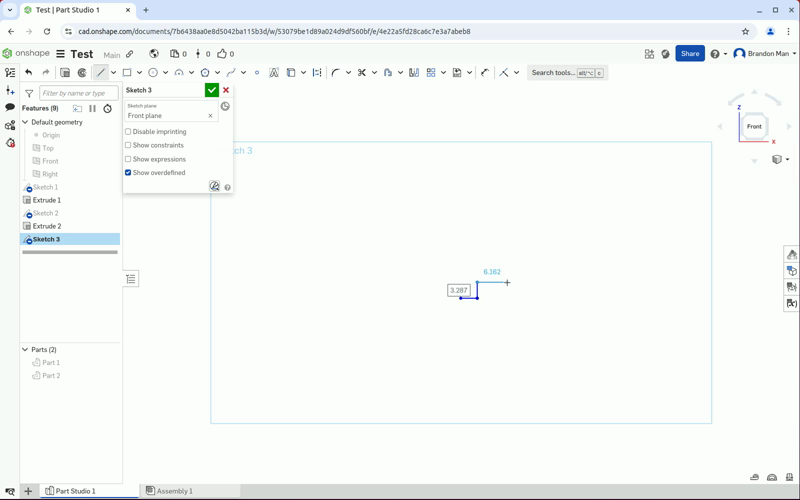
mouse_move(460, 282)
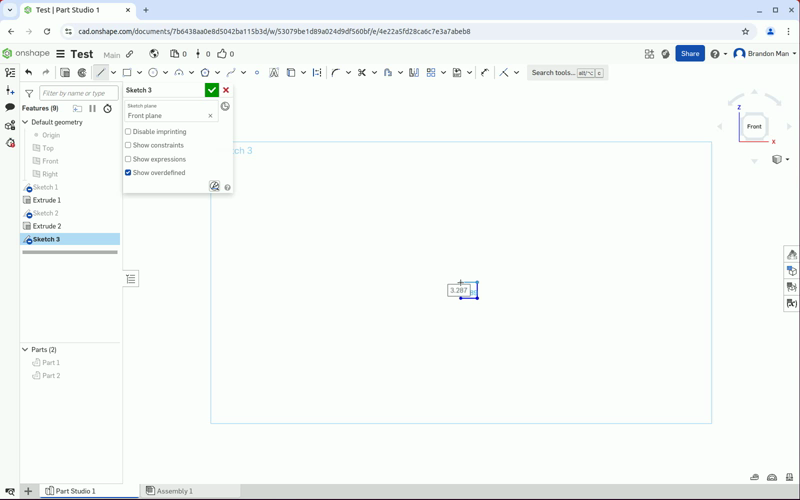
click(460, 282)
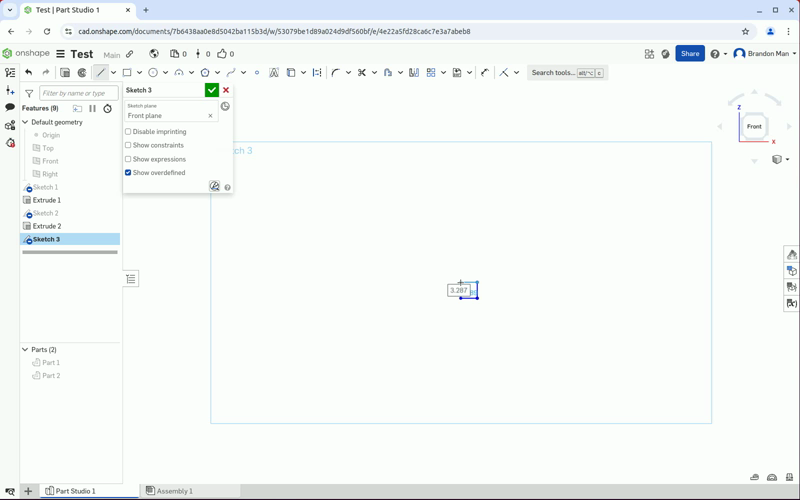
key_up(shift)
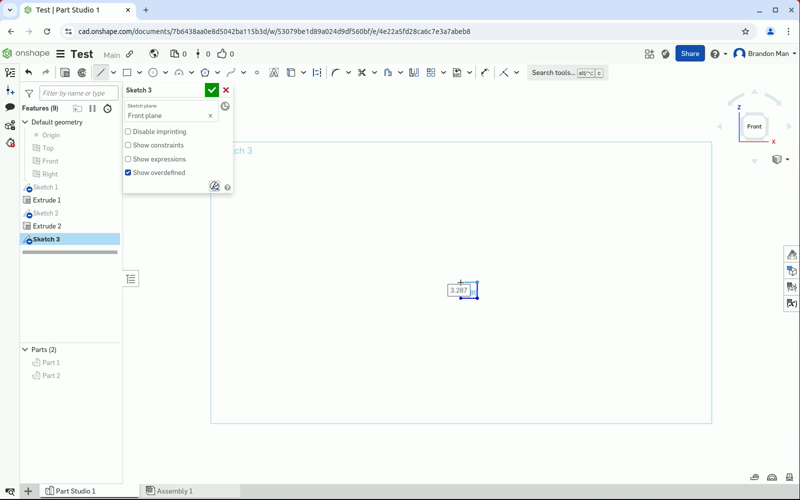
mouse_move(490, 282)
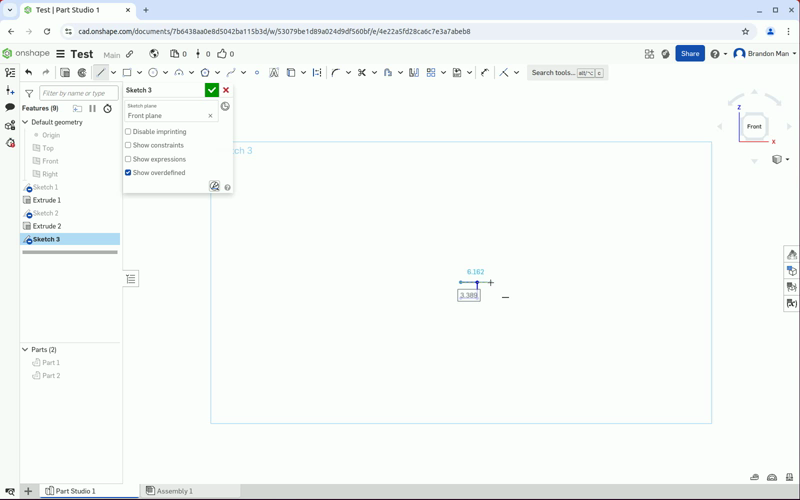
key_down(shift)
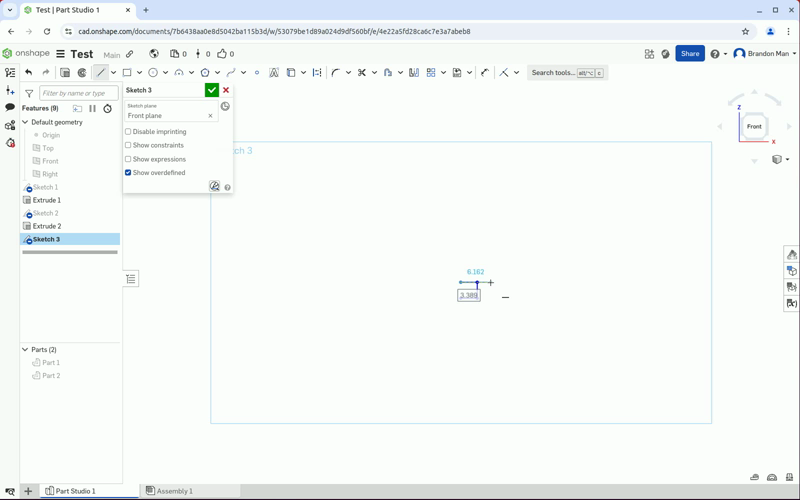
mouse_move(460, 298)
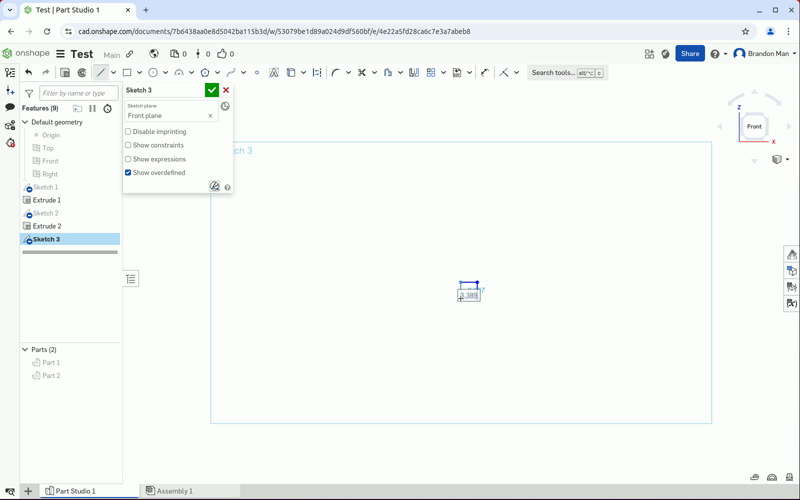
key_up(shift)
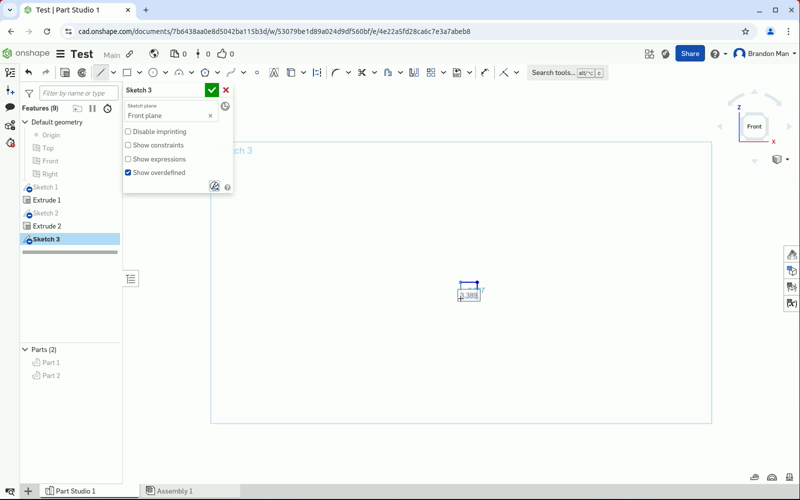
click(460, 298)
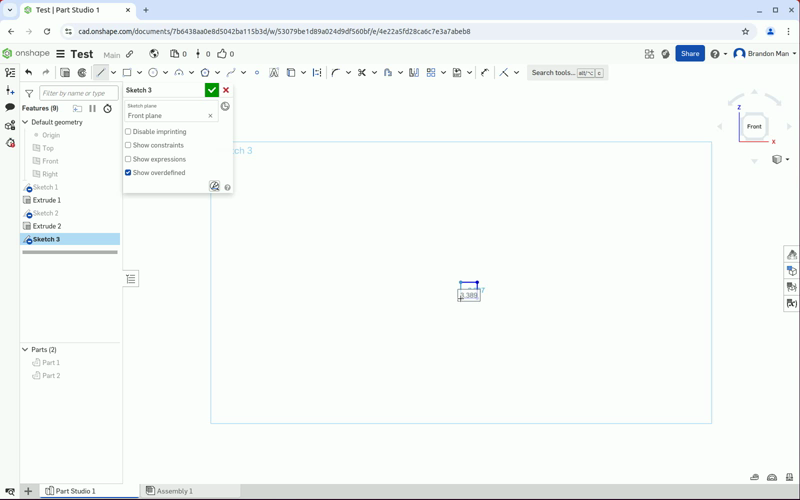
key(esc)
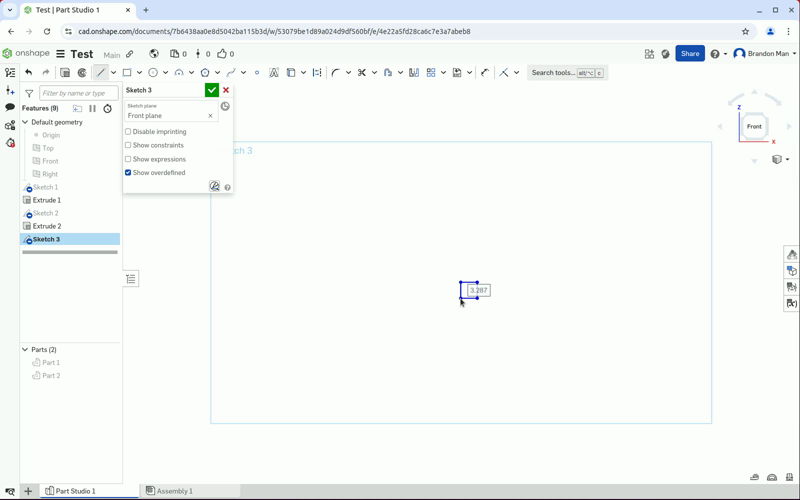
mouse_move(467, 284)
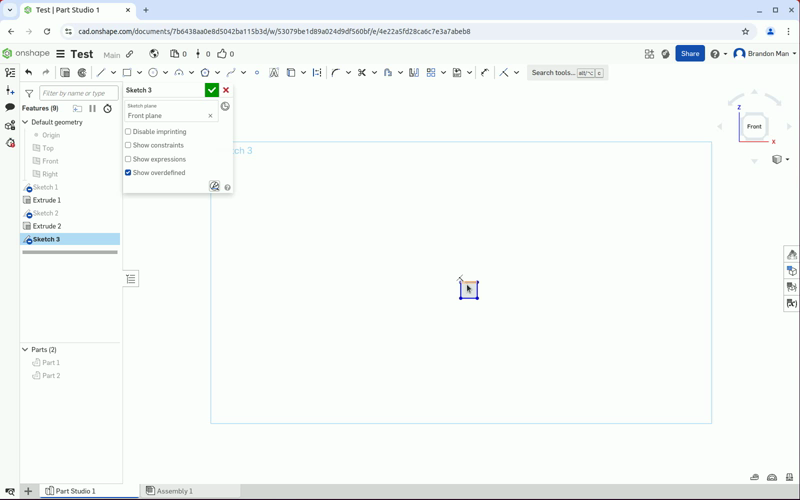
scroll(6)
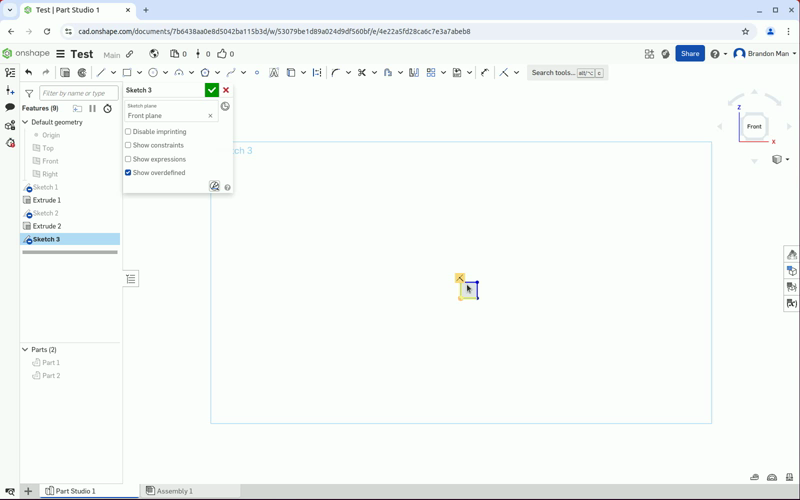
scroll(6)
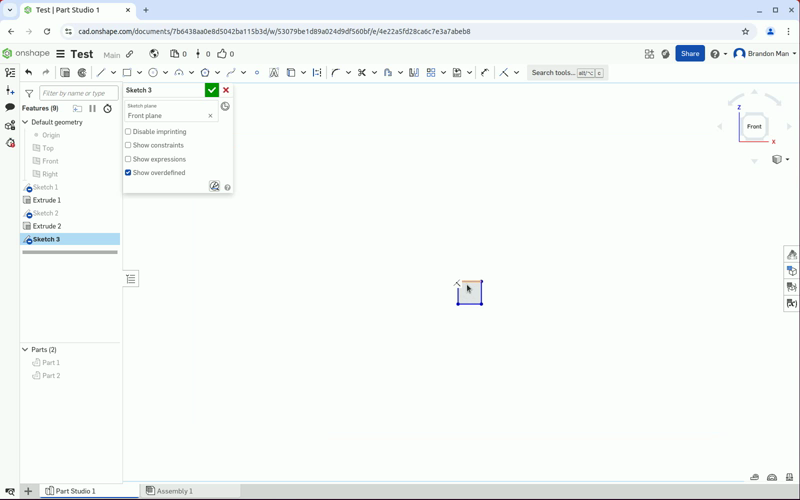
scroll(6)
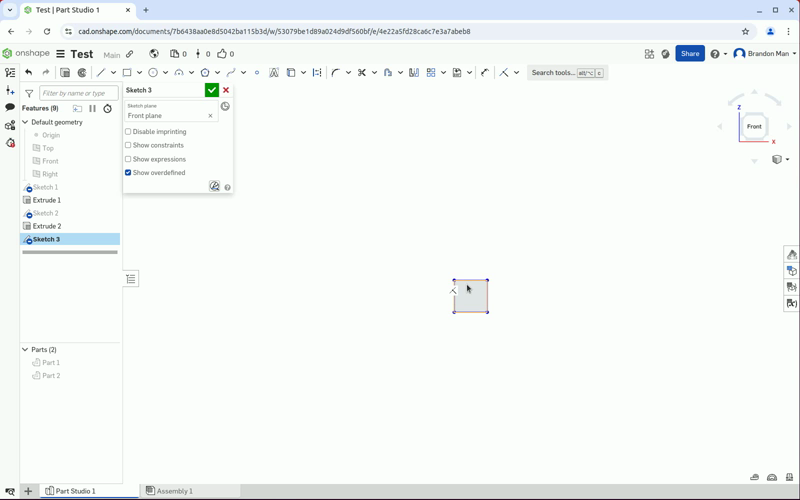
scroll(6)
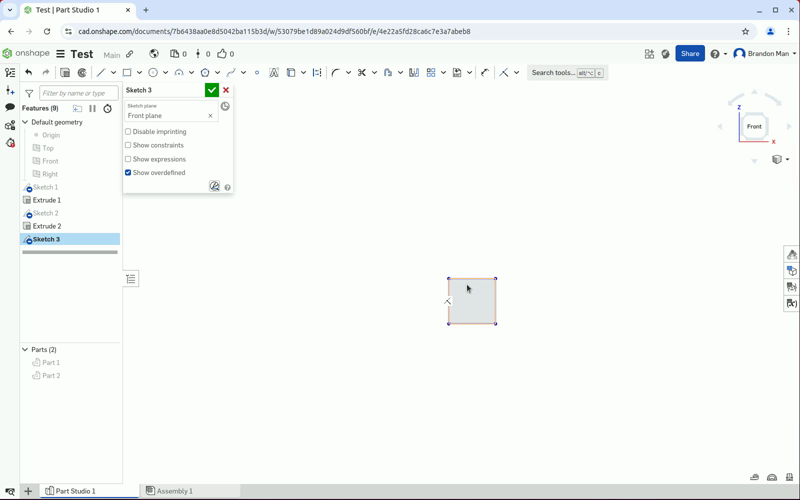
scroll(6)
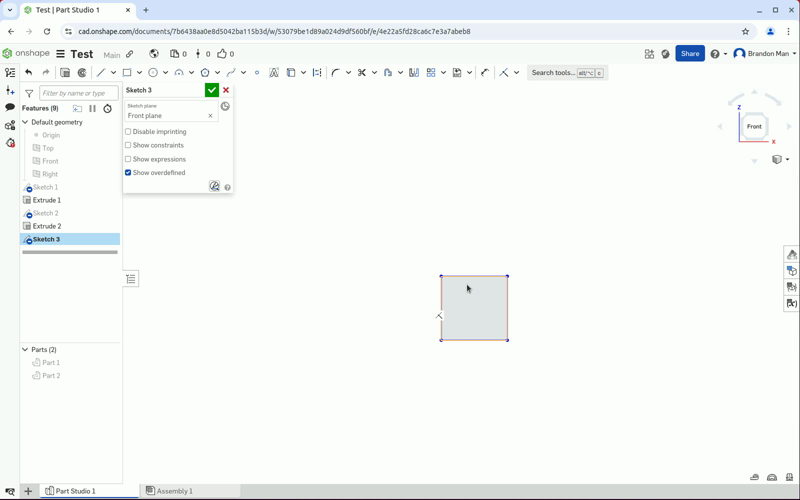
scroll(6)
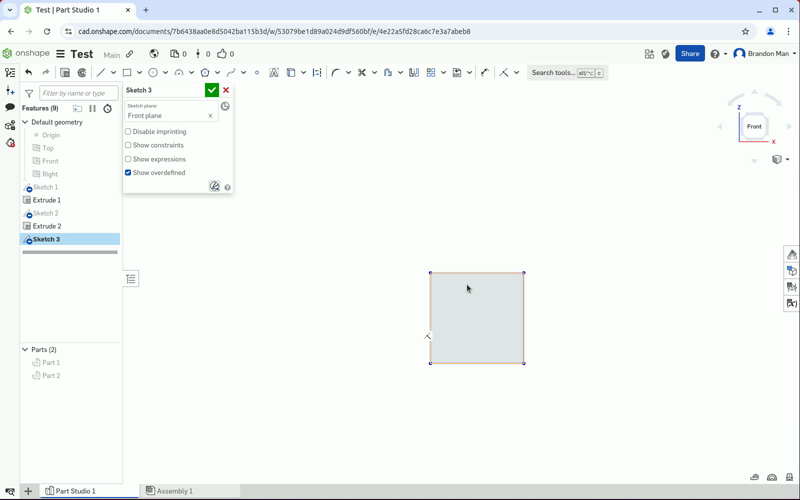
scroll(6)
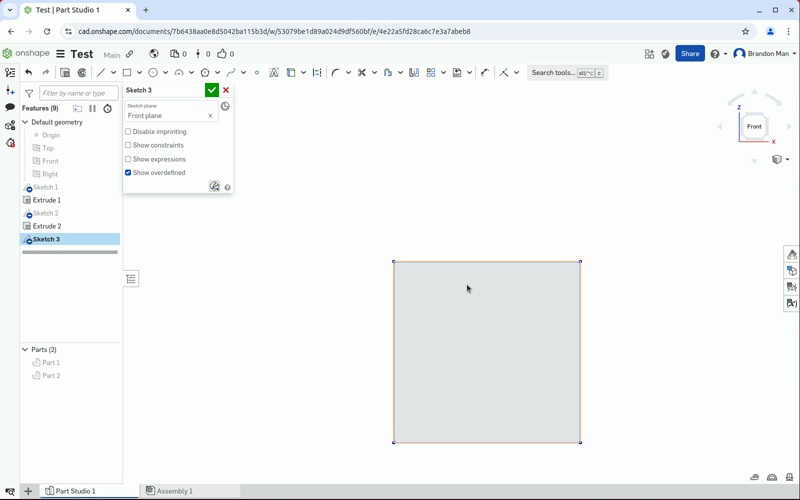
click(467, 284)
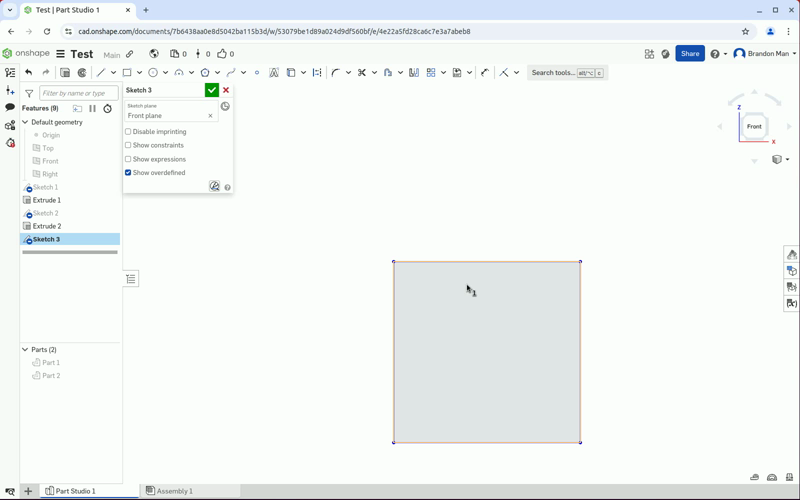
scroll(-6)
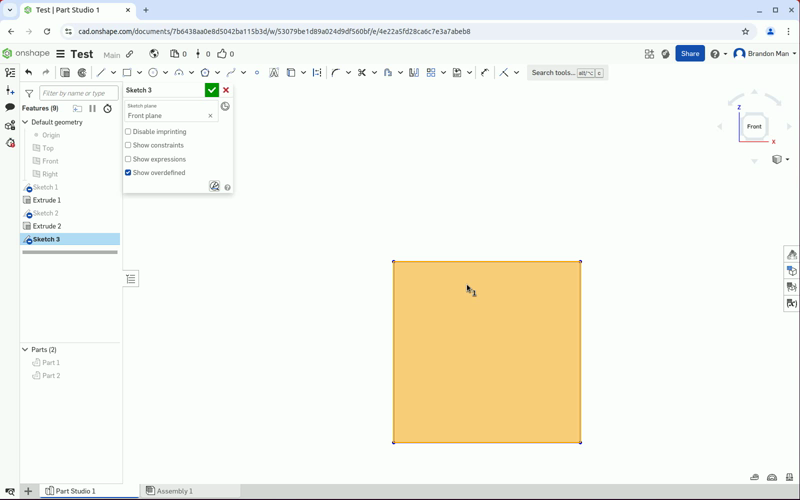
scroll(-6)
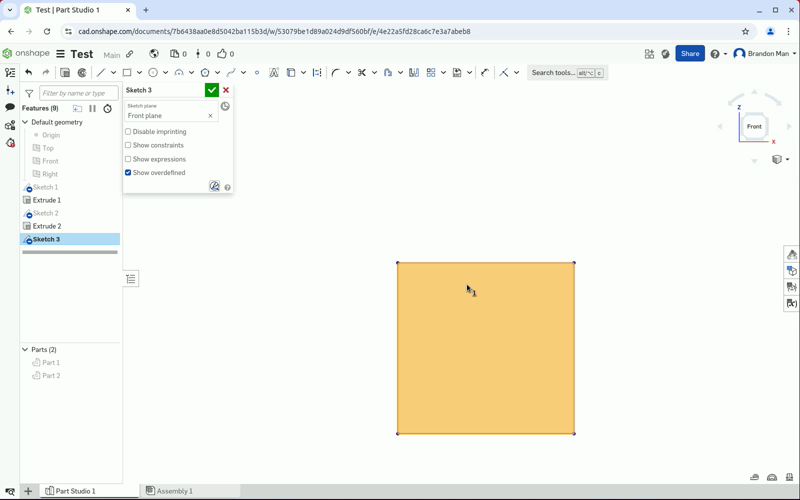
scroll(-6)
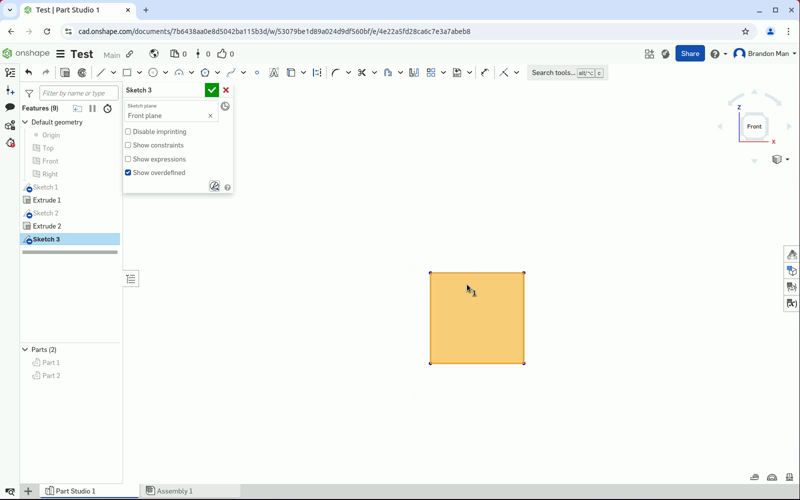
scroll(-6)
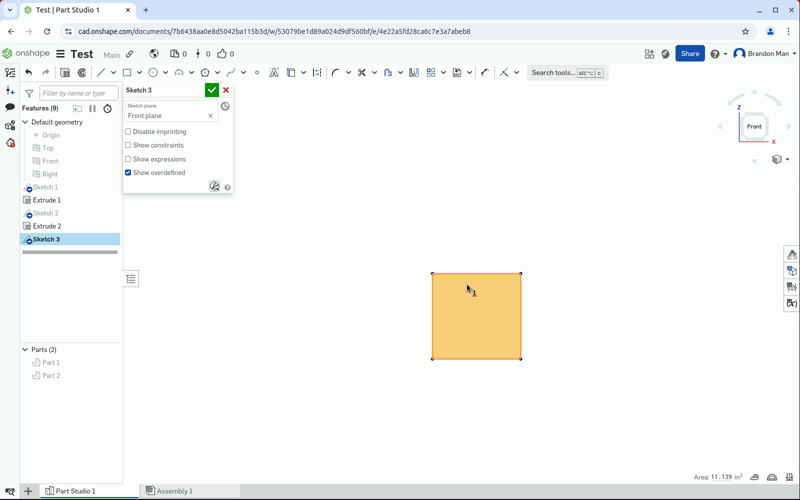
scroll(-6)
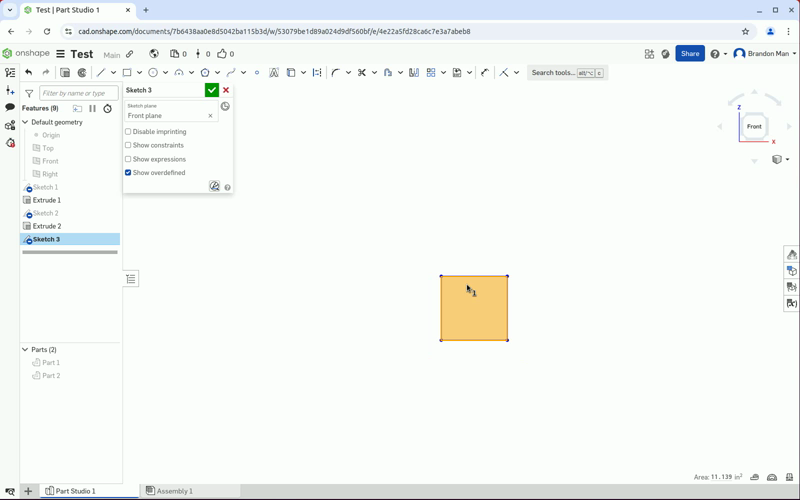
scroll(-6)
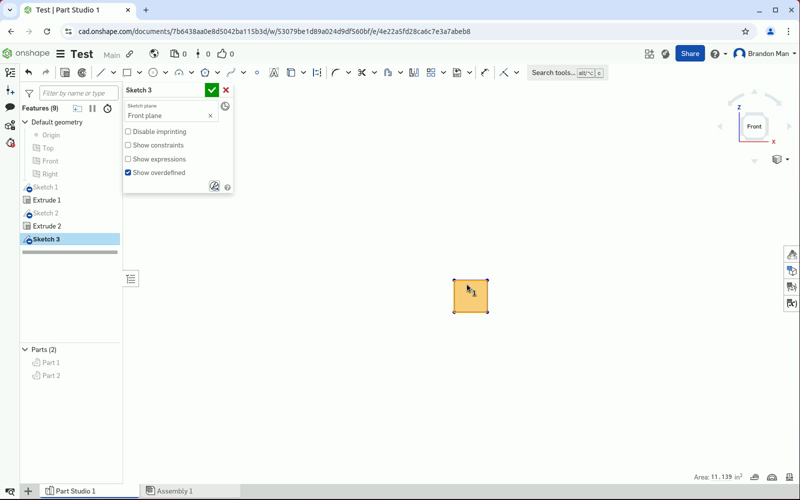
scroll(-6)
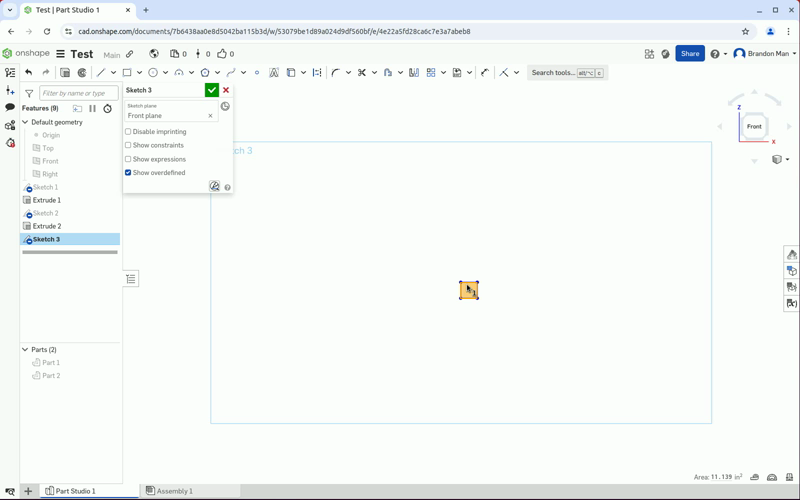
mouse_move(73, 352)
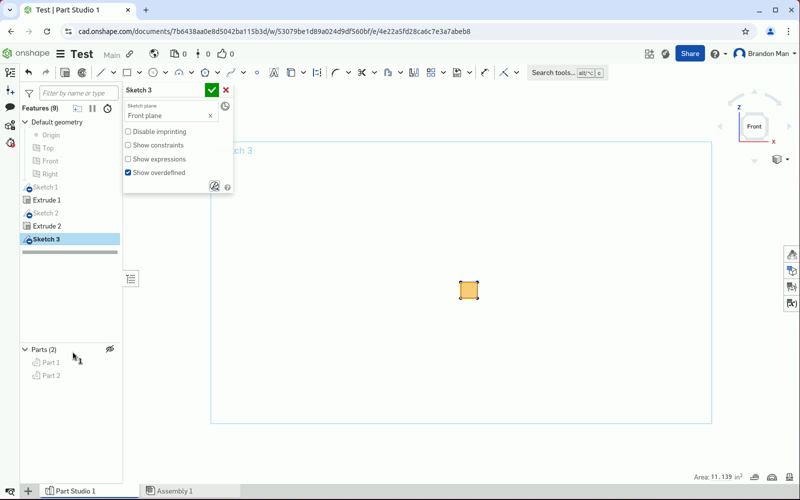
key(shift+y)
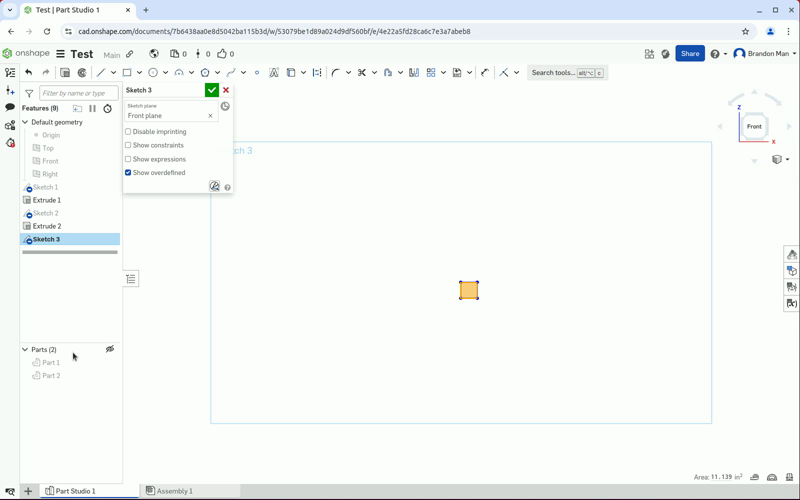
key(shift+e)
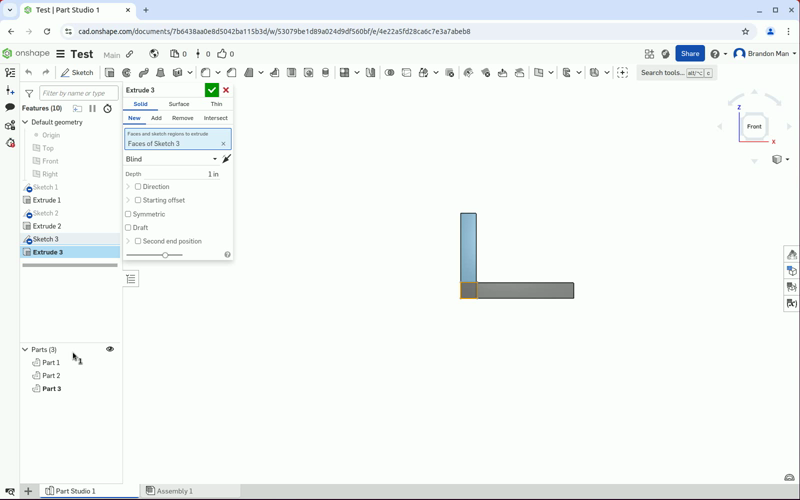
mouse_move(143, 106)
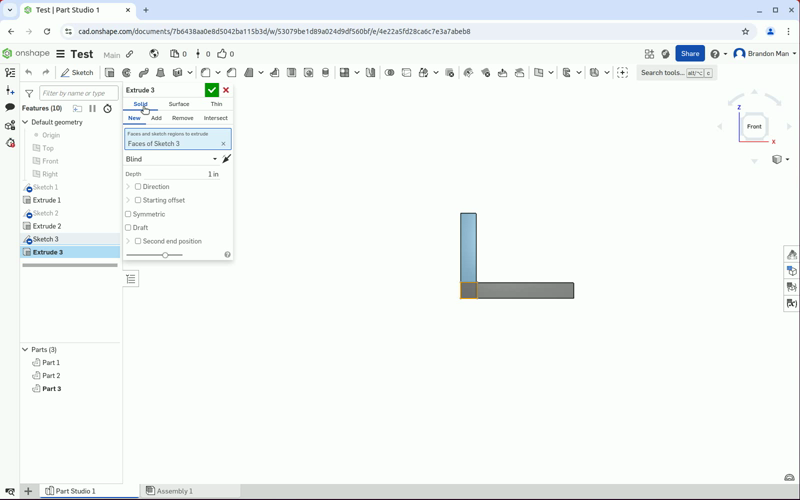
click(143, 106)
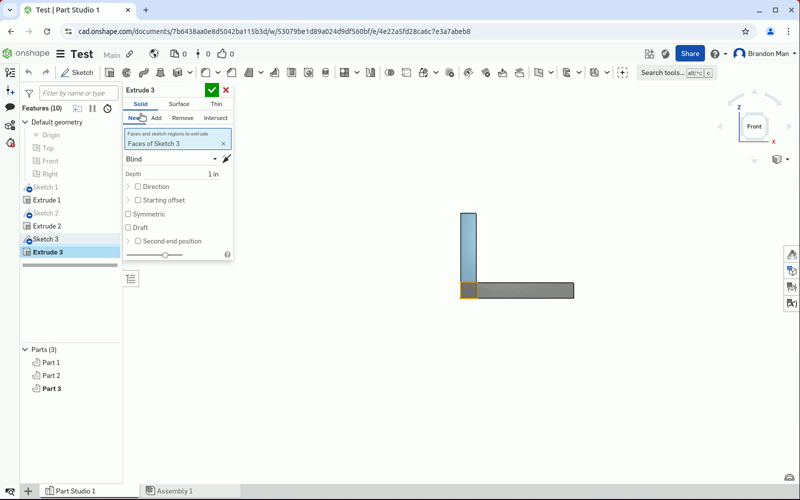
mouse_move(137, 120)
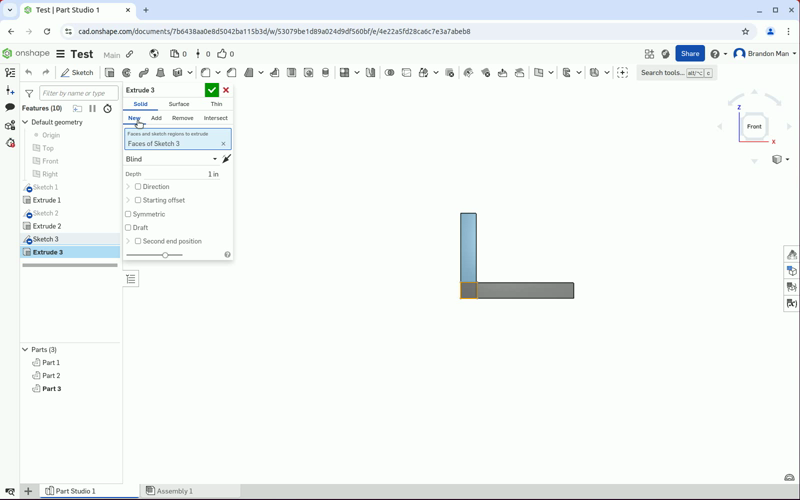
click(137, 120)
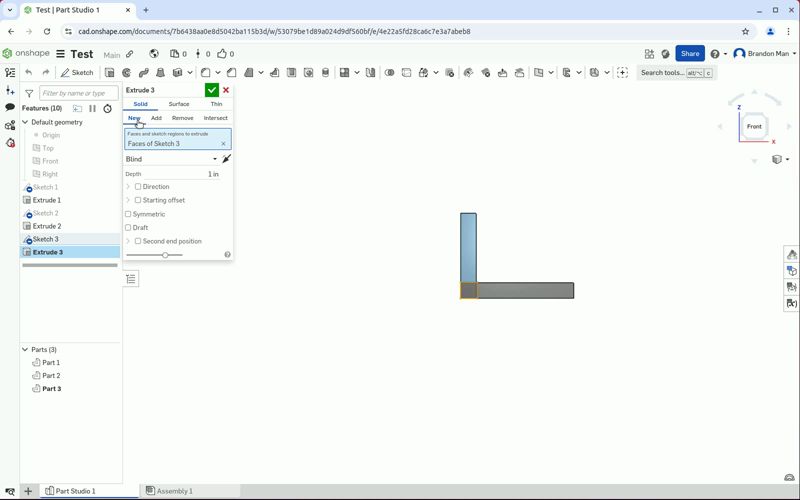
key(tab, 4)
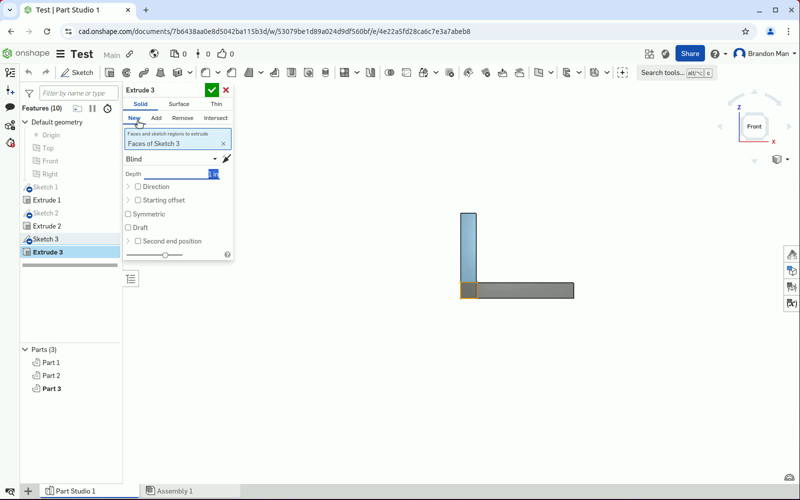
text(0.241)
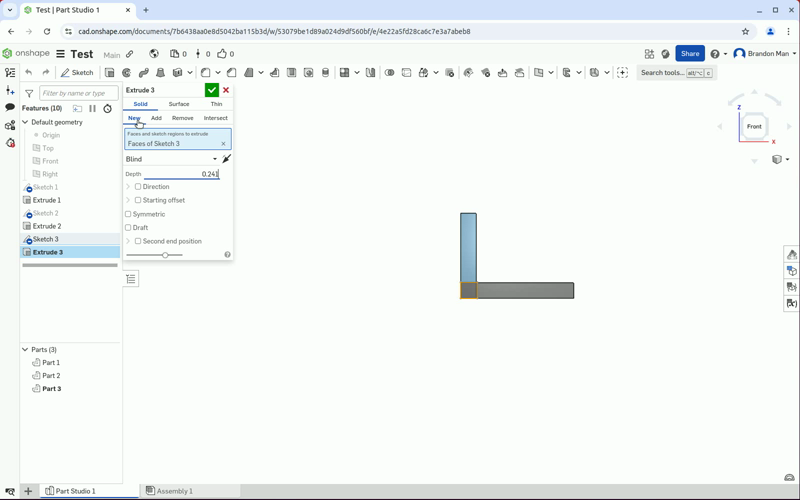
key(enter)
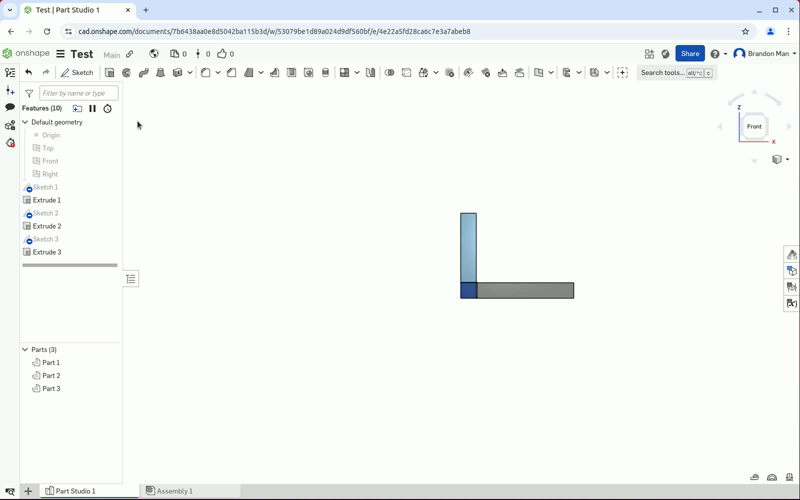
key(shift+h)
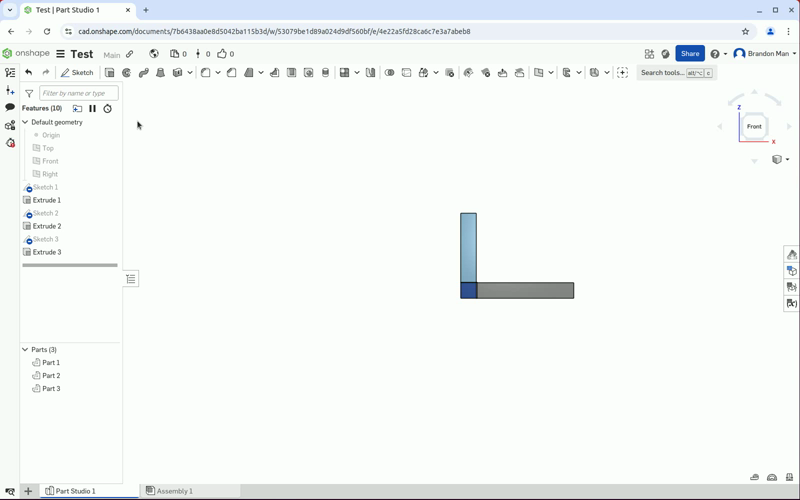
key(shift+h)
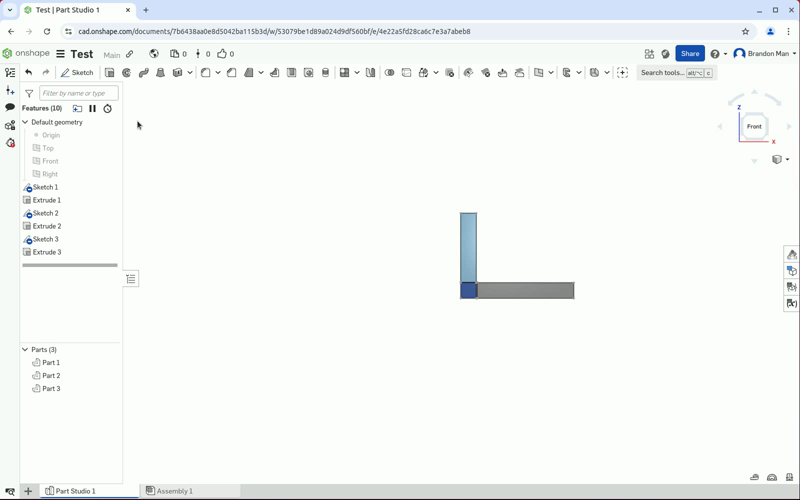
key(shift+7)
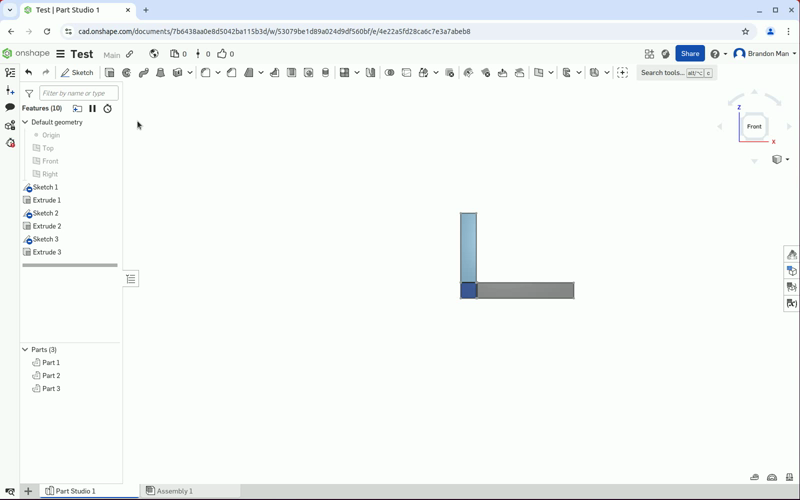
key(left, 2)
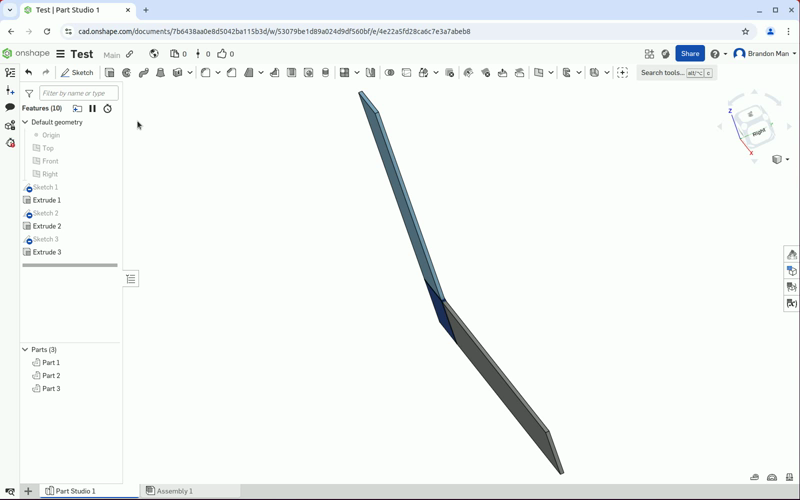
key(down, 2)
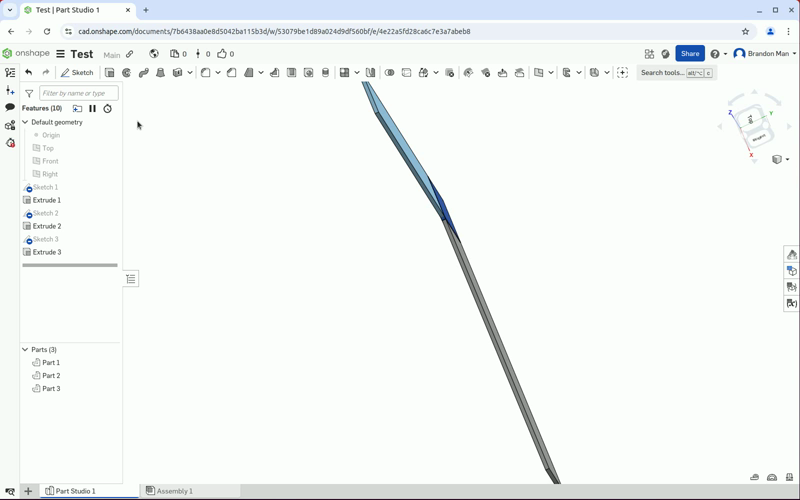
key(up, 2)
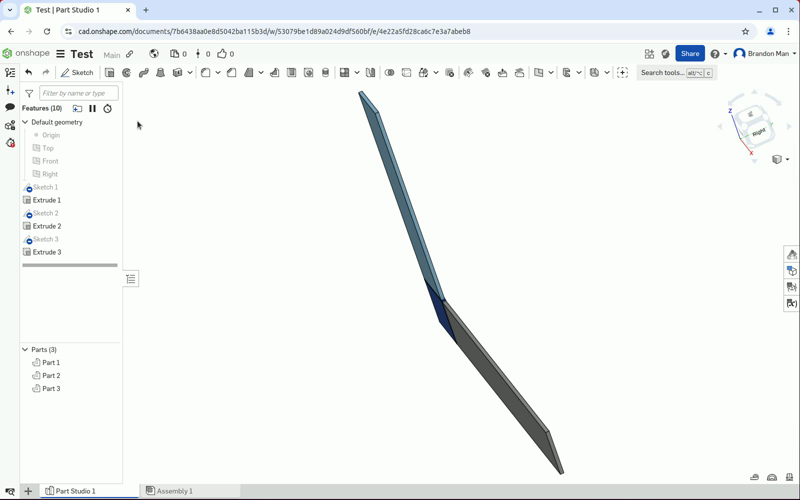
key(right, 2)
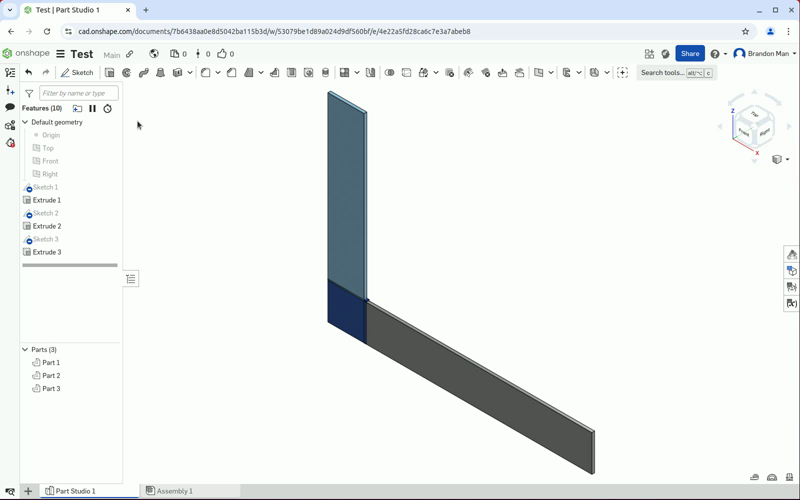
mouse_move(73, 189)
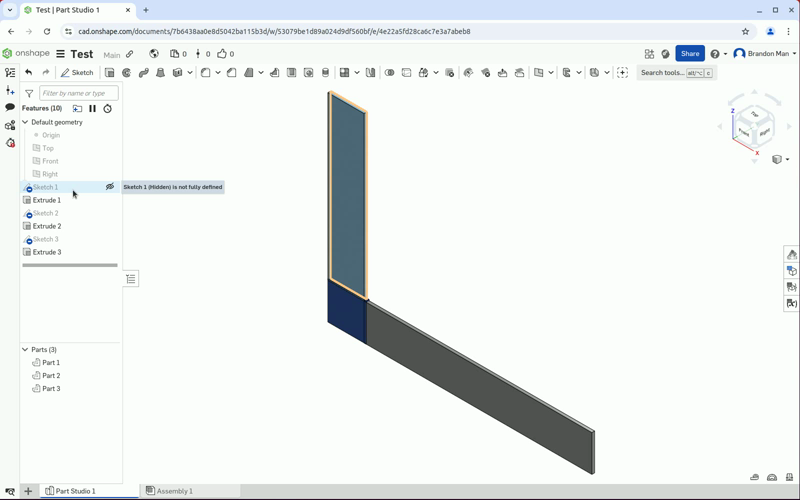
click(73, 189)